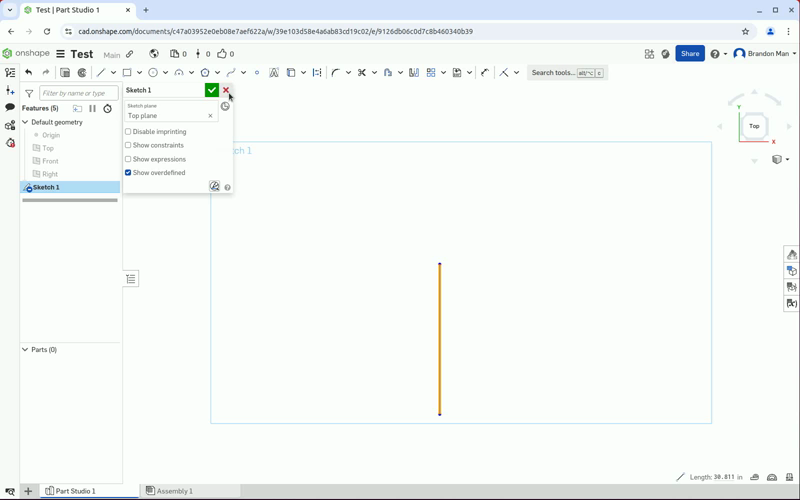
key(shift+h)
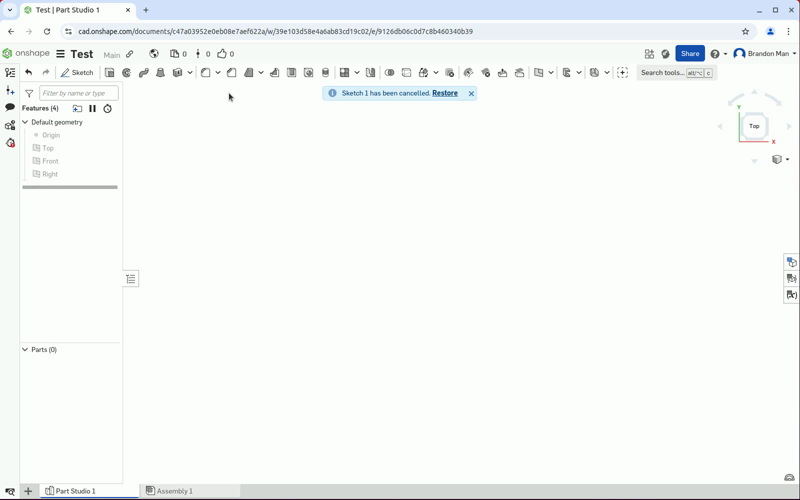
mouse_move(73, 352)
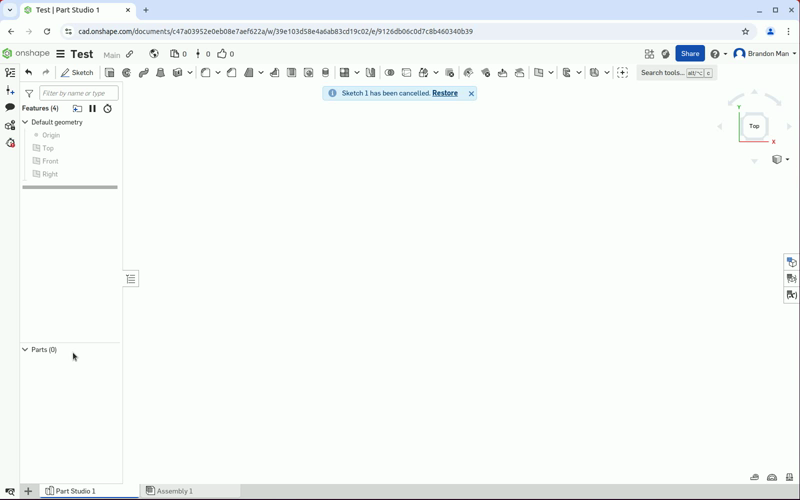
key(y)
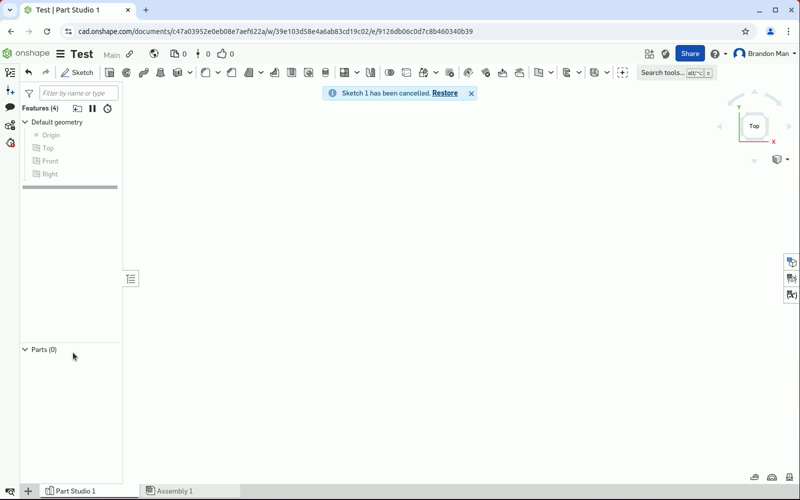
key(shift+p)
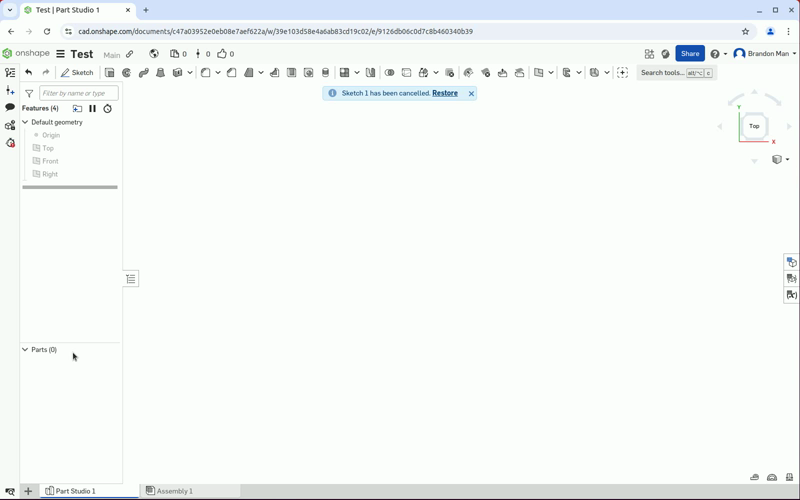
key(space)
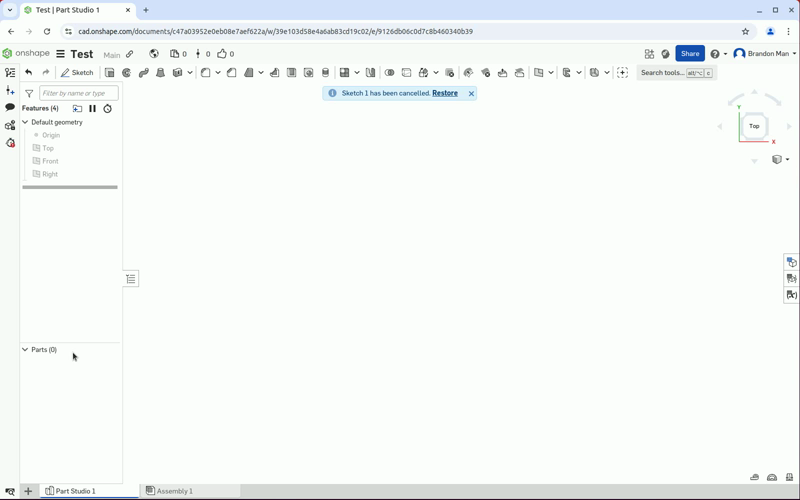
key_down(shift)
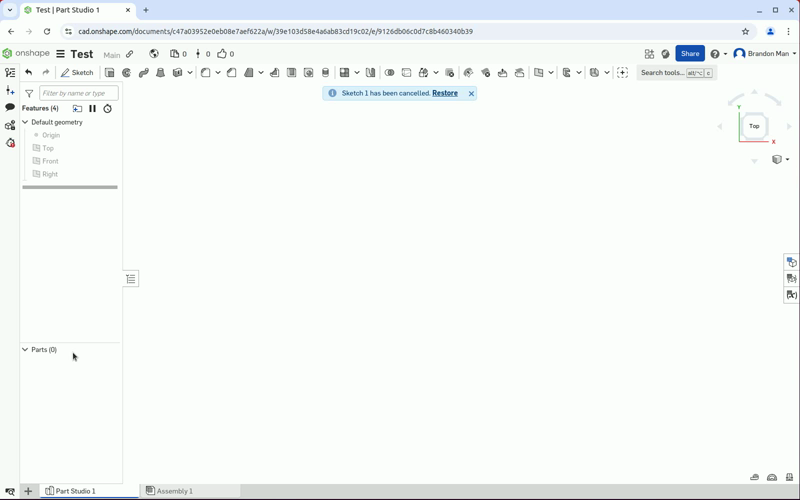
key(up)
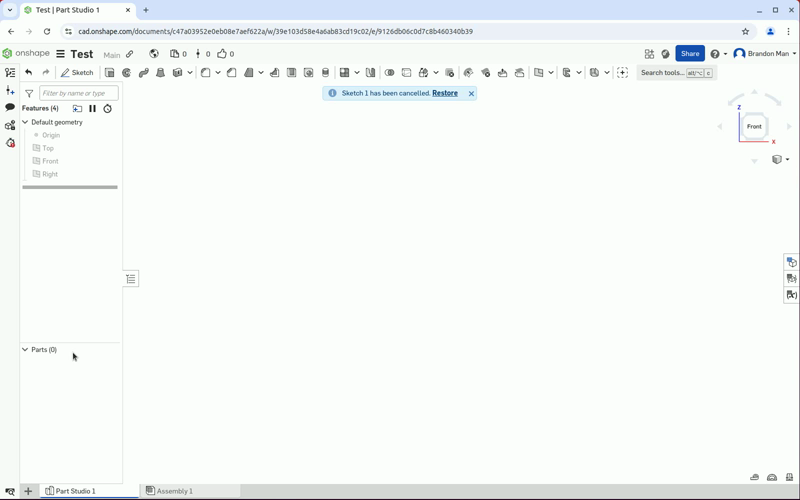
key_up(shift)
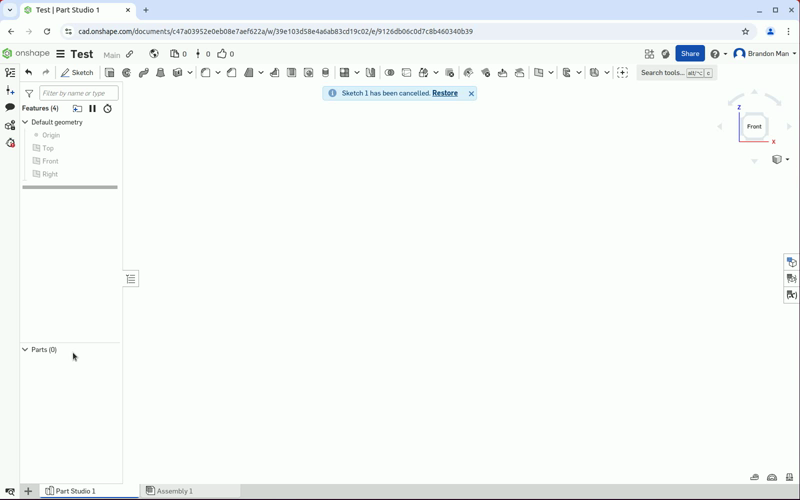
mouse_move(73, 352)
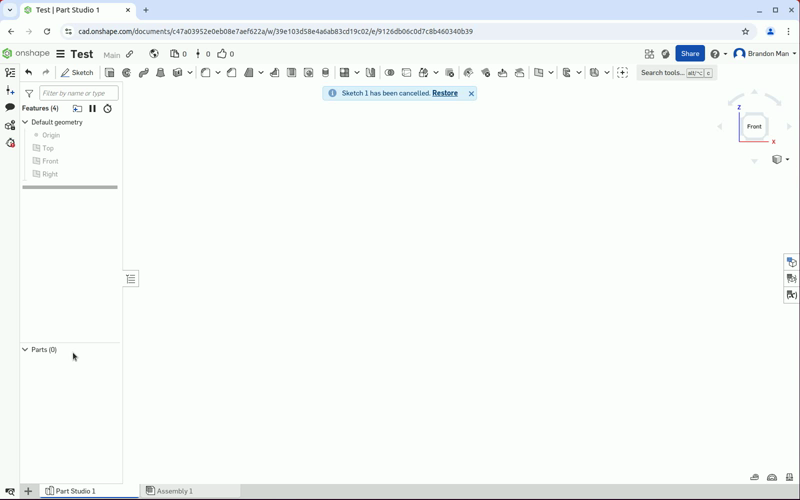
key(shift+y)
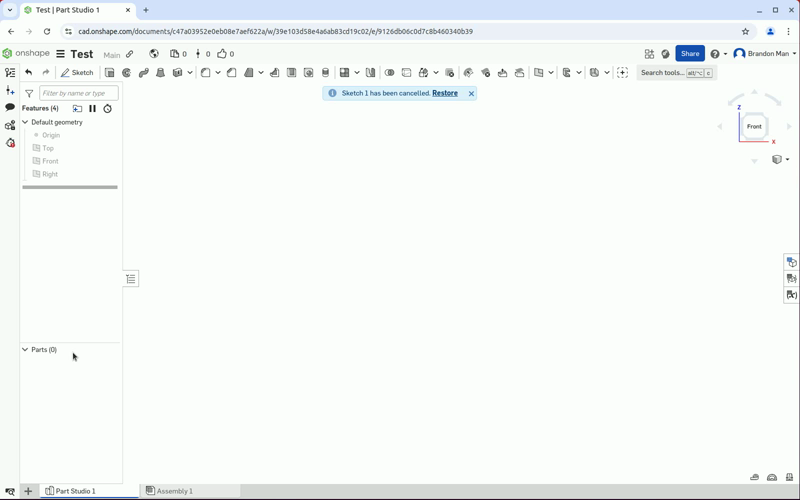
key(shift+s)
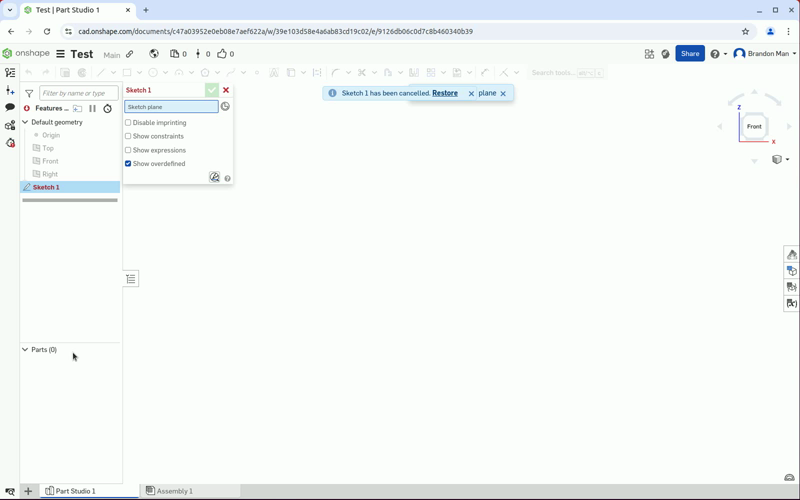
mouse_move(73, 163)
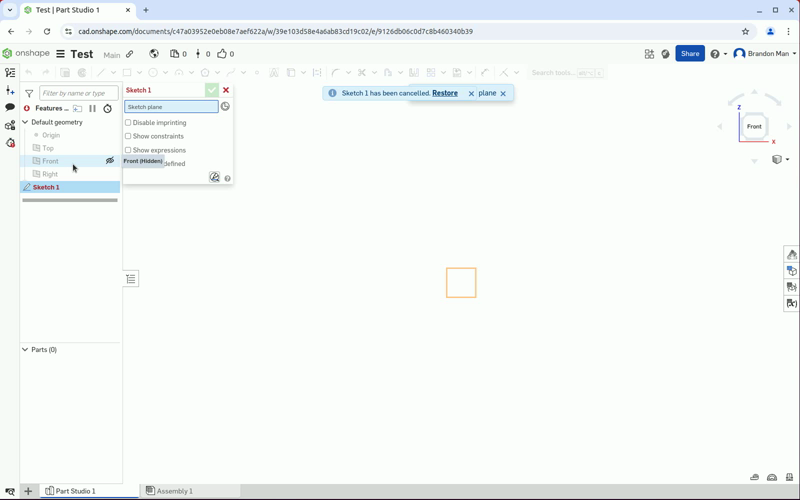
click(73, 163)
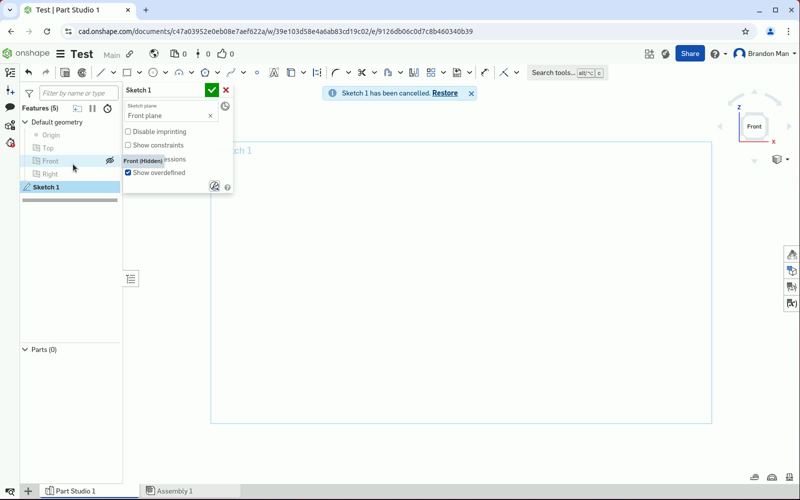
mouse_move(73, 352)
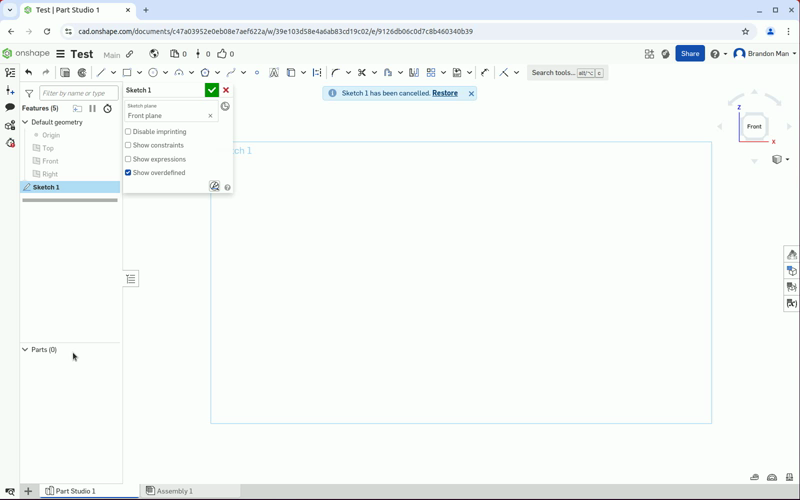
key(y)
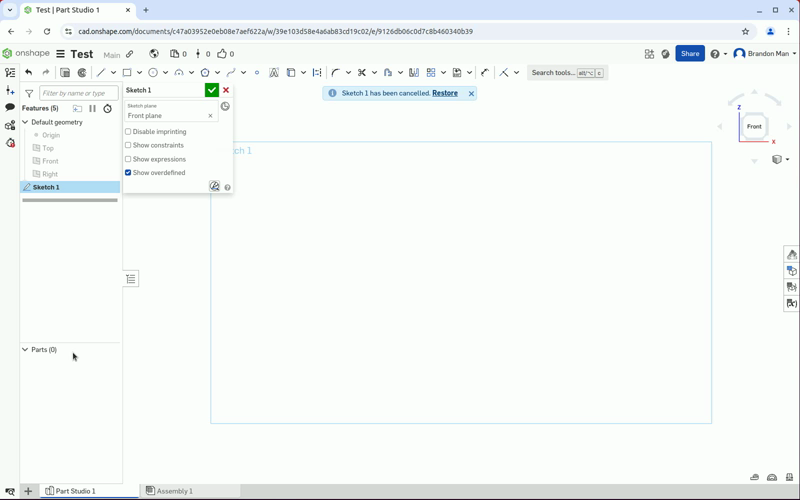
key(l)
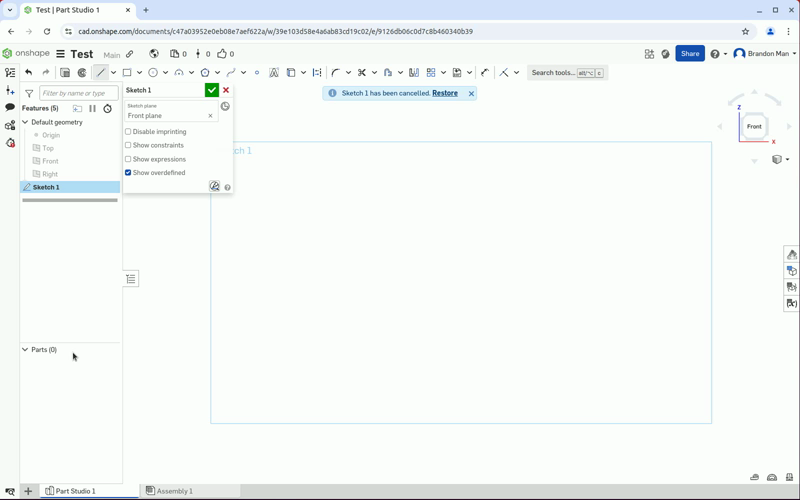
key_down(shift)
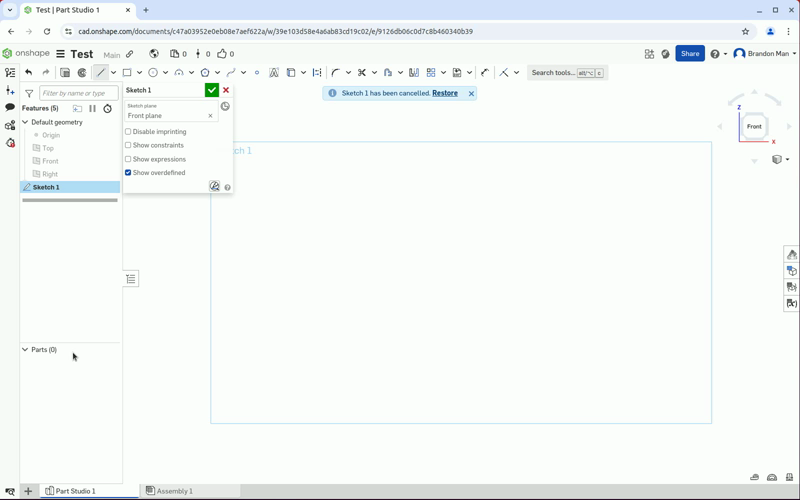
mouse_move(348, 340)
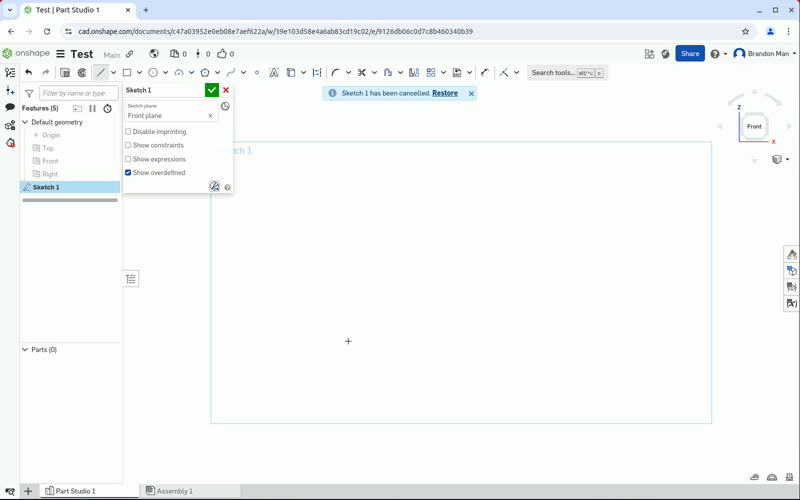
click(348, 340)
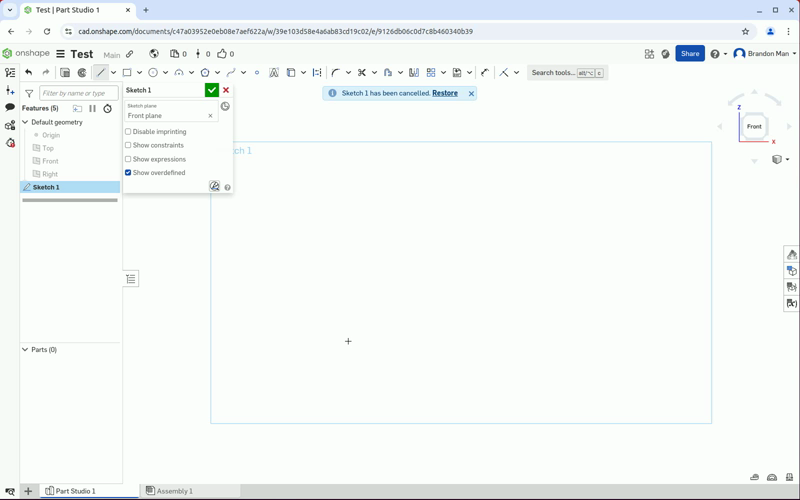
key_up(shift)
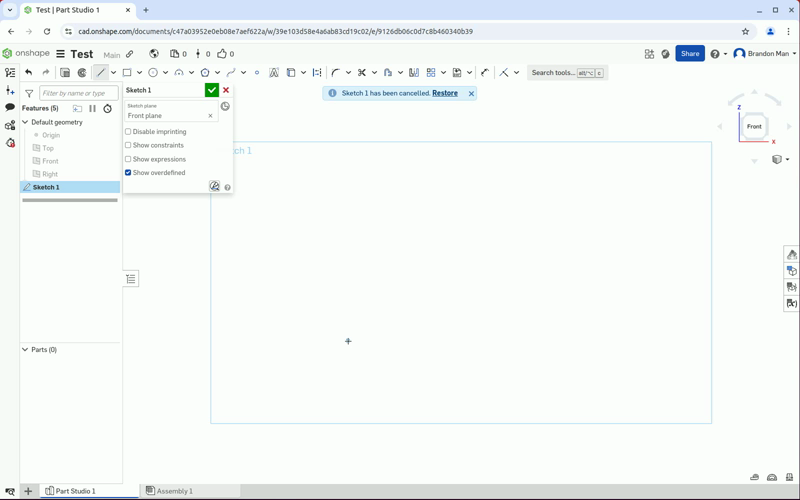
key_down(shift)
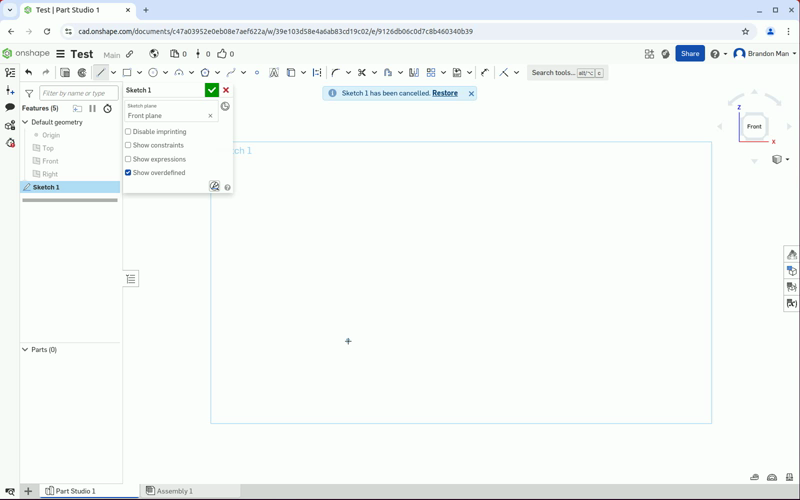
mouse_move(431, 340)
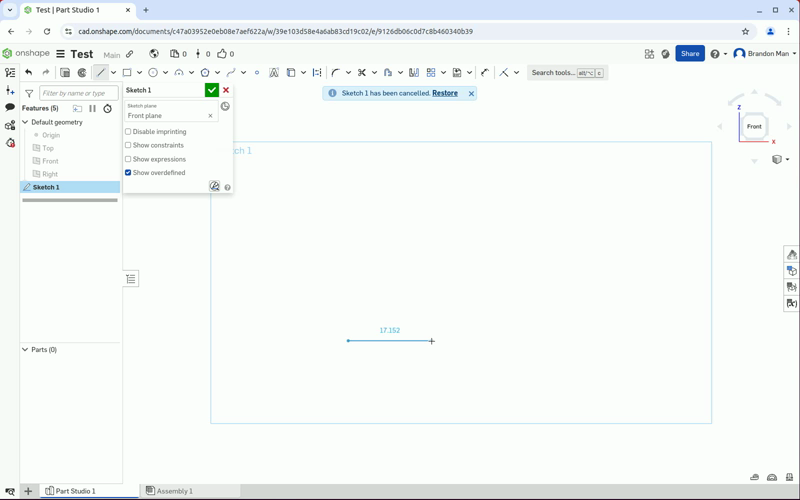
click(431, 340)
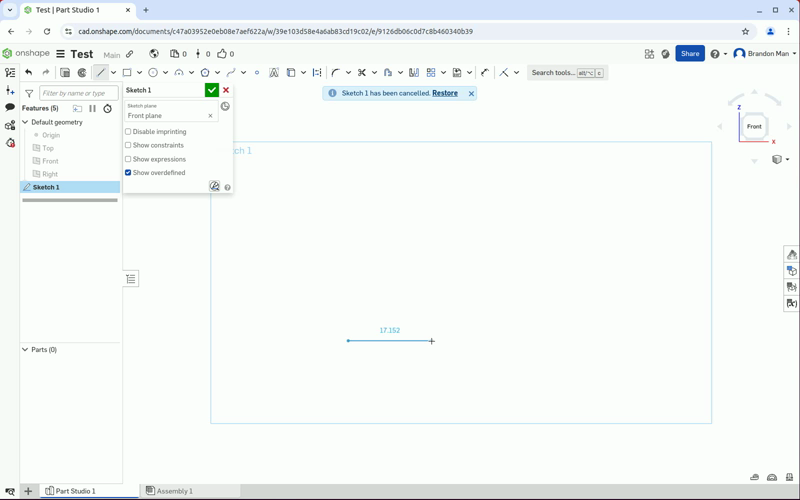
key_up(shift)
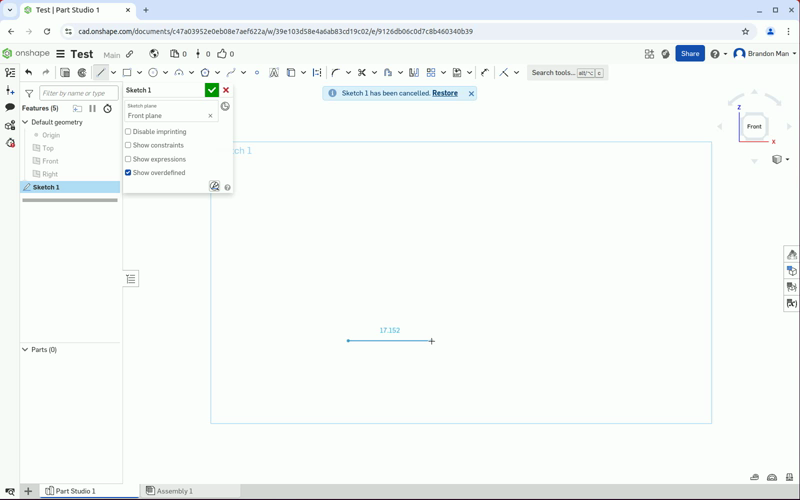
key_down(shift)
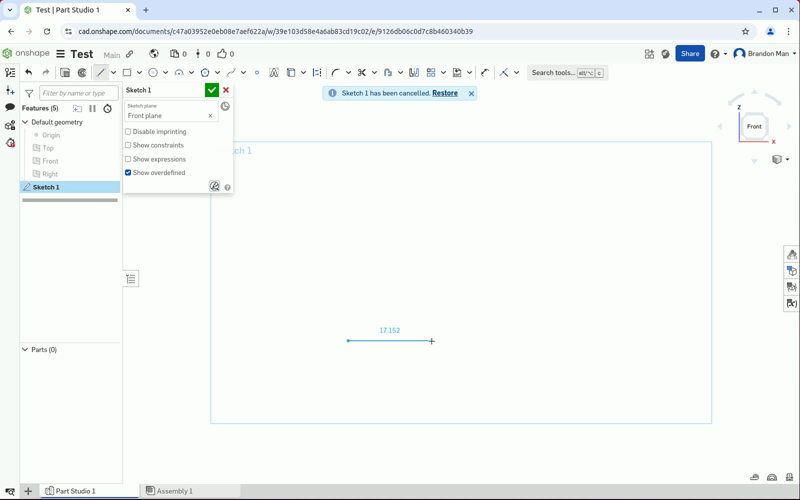
mouse_move(461, 340)
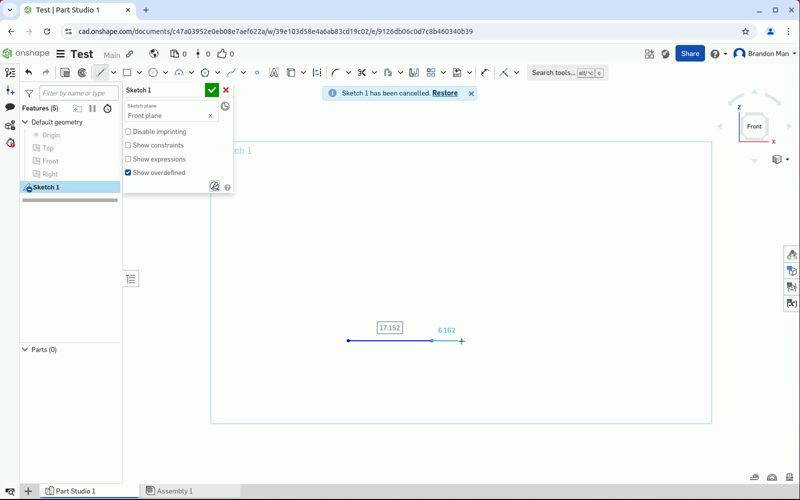
mouse_move(431, 320)
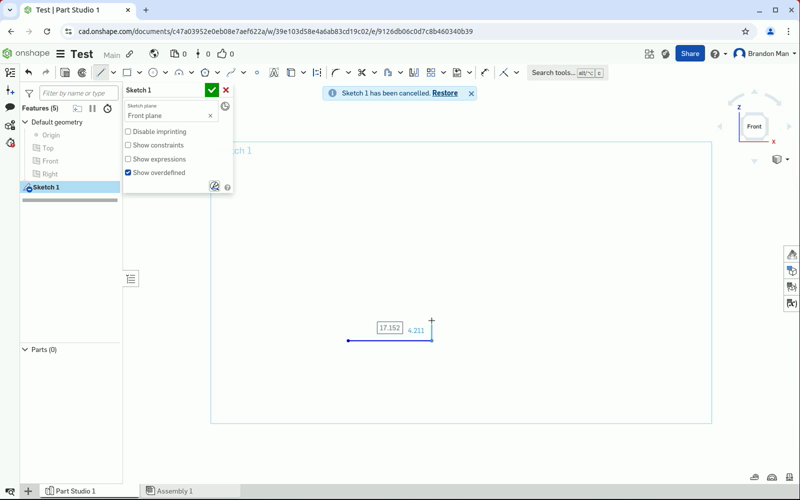
click(431, 320)
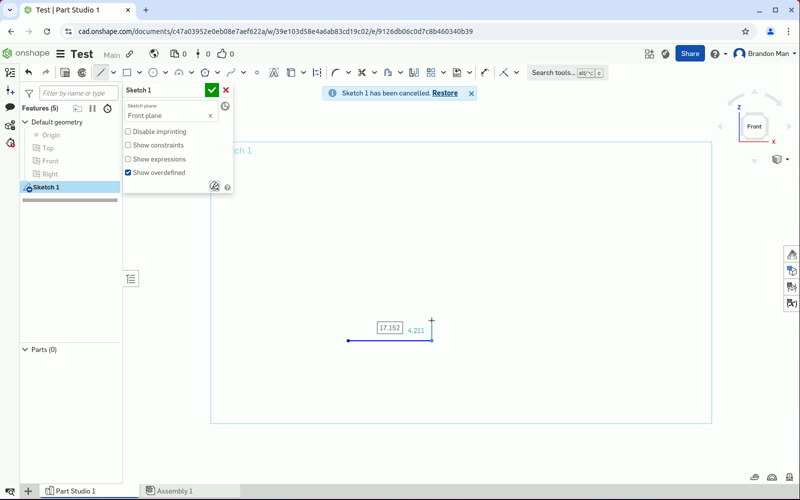
key_up(shift)
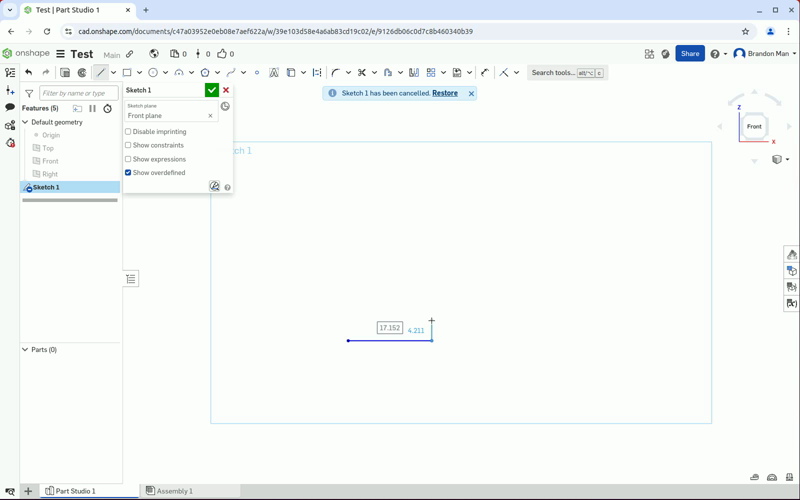
key_down(shift)
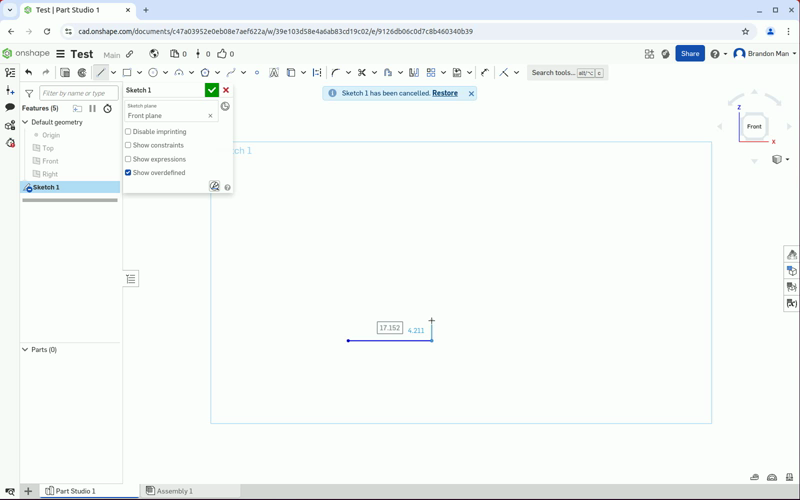
mouse_move(461, 320)
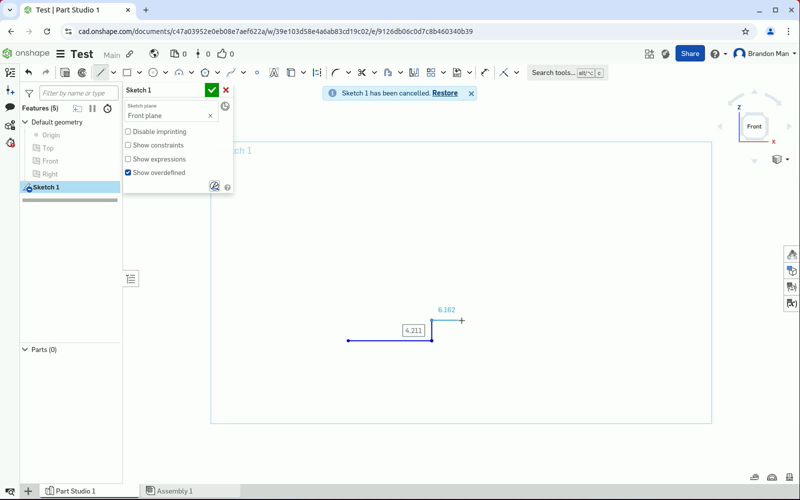
mouse_move(417, 320)
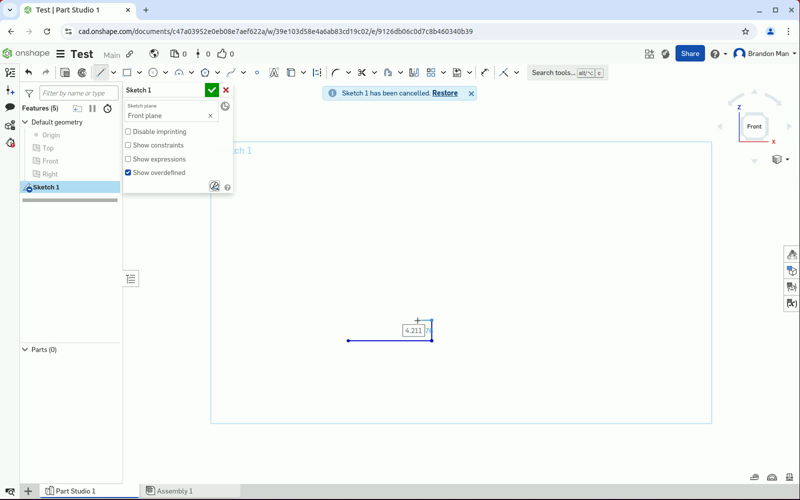
click(417, 320)
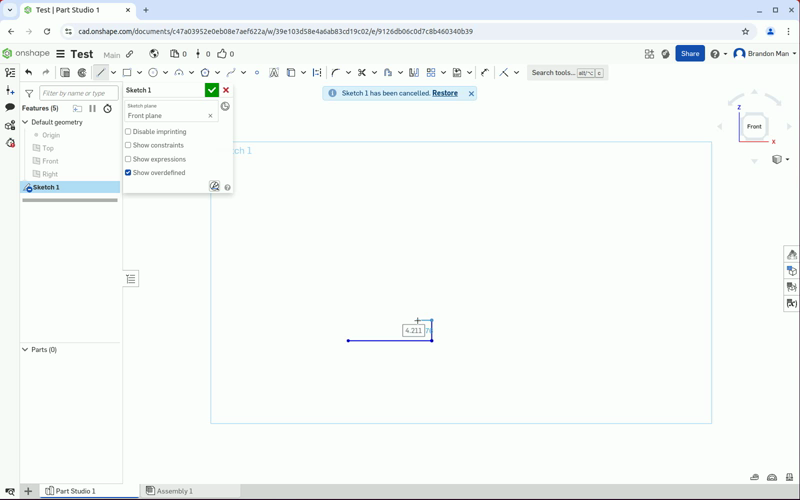
key_up(shift)
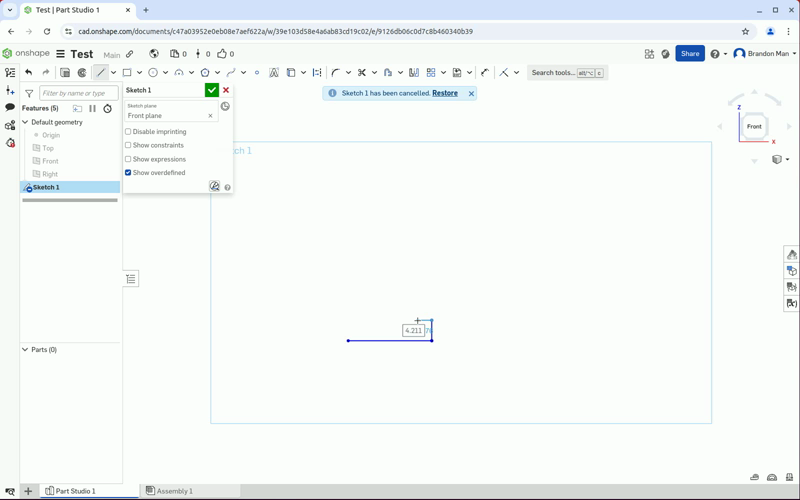
key_down(shift)
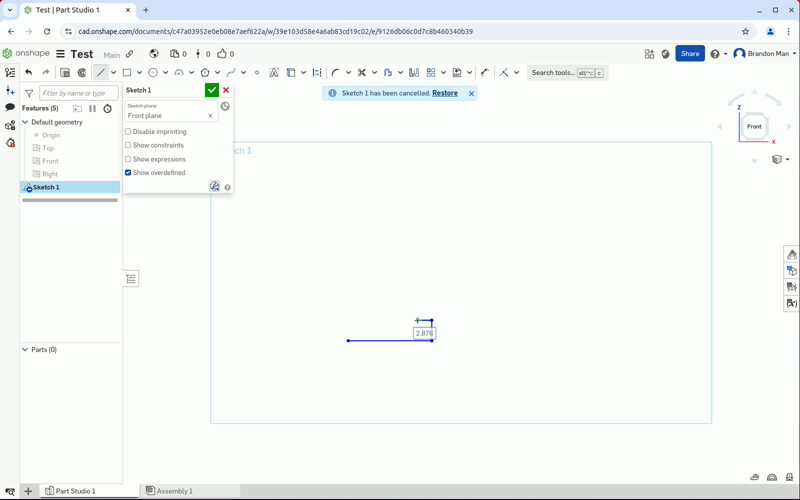
mouse_move(447, 320)
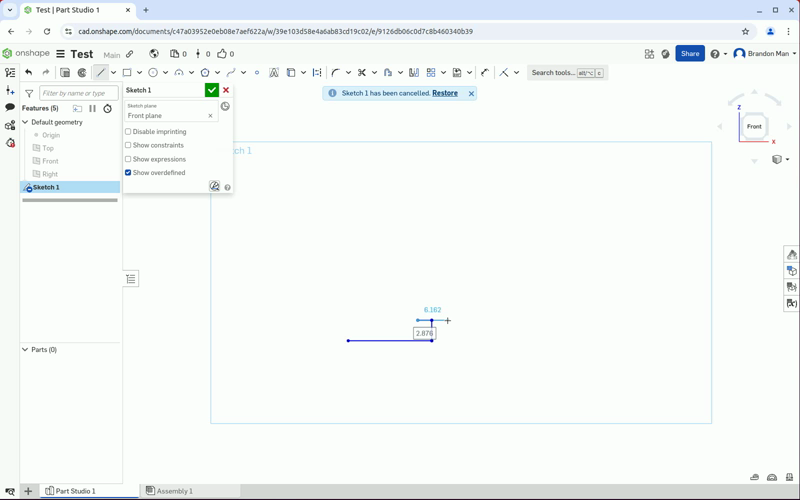
mouse_move(408, 320)
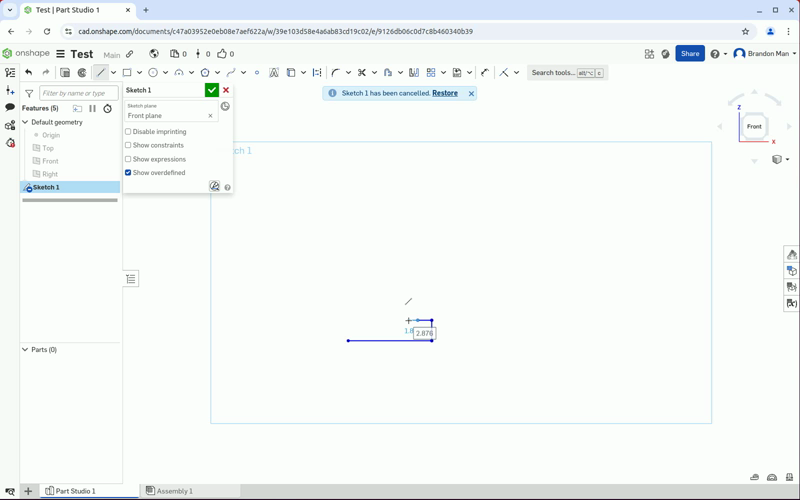
click(408, 320)
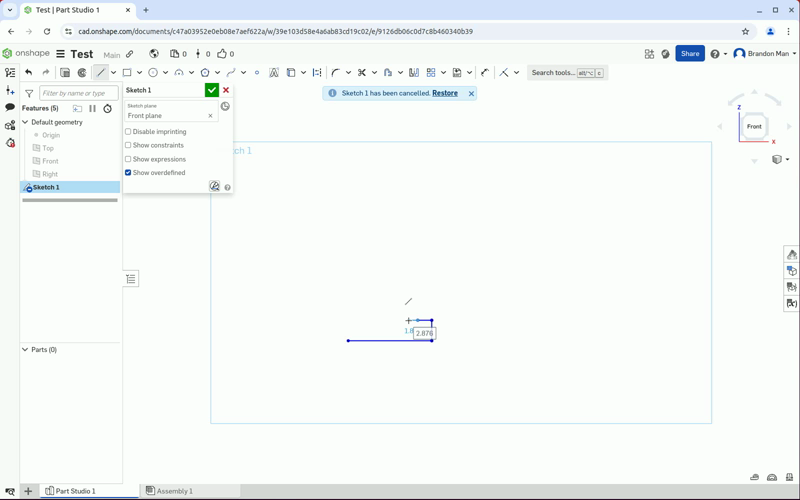
key_up(shift)
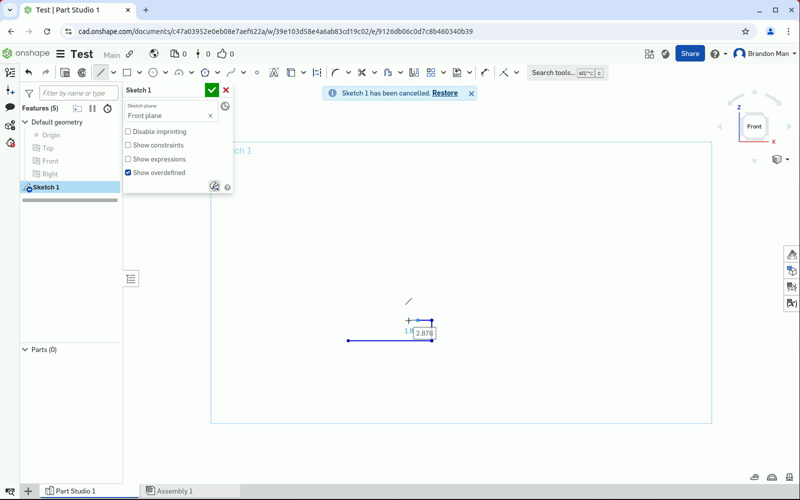
key_down(shift)
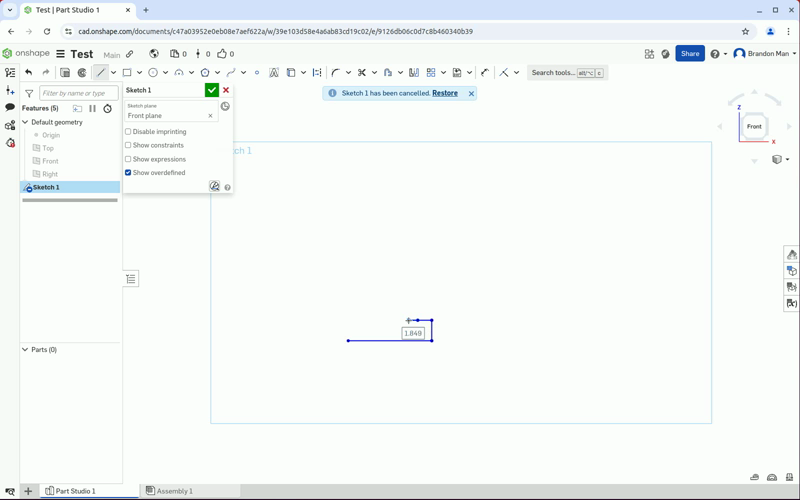
mouse_move(438, 320)
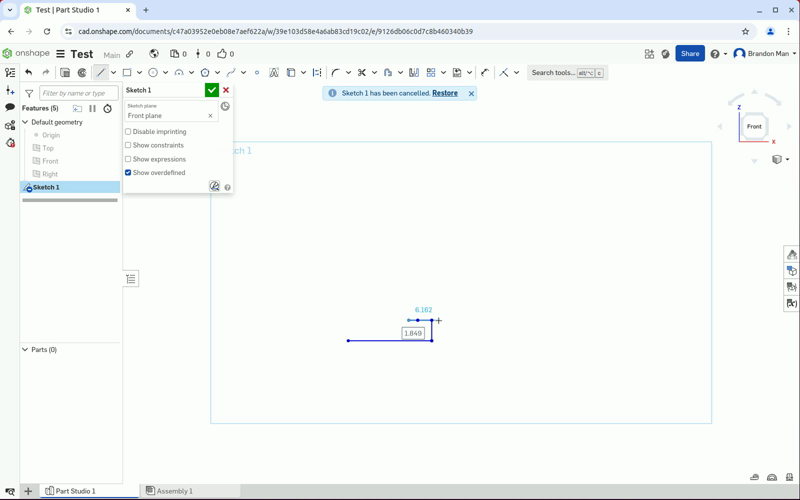
mouse_move(369, 320)
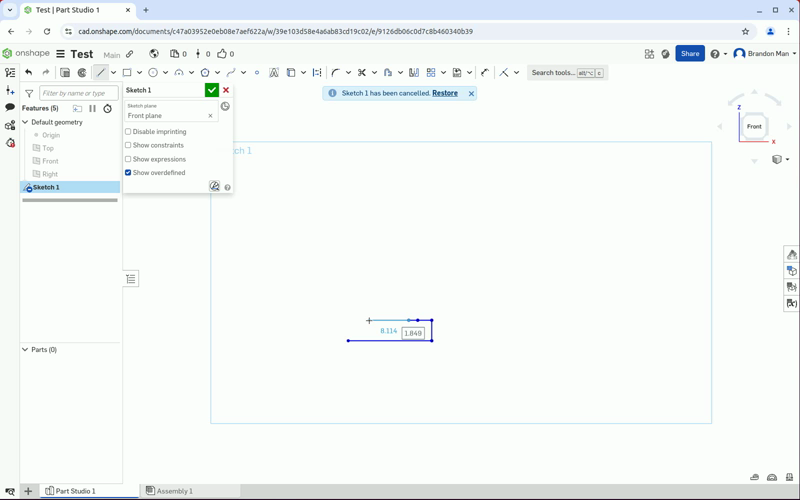
click(369, 320)
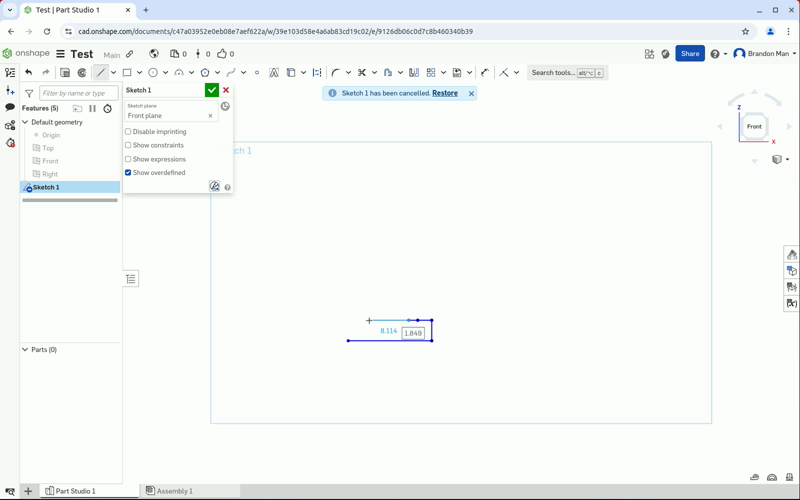
key_up(shift)
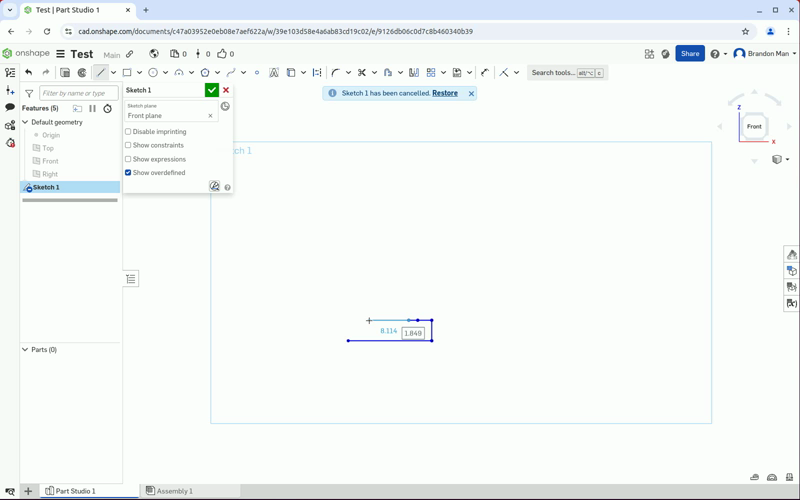
key_down(shift)
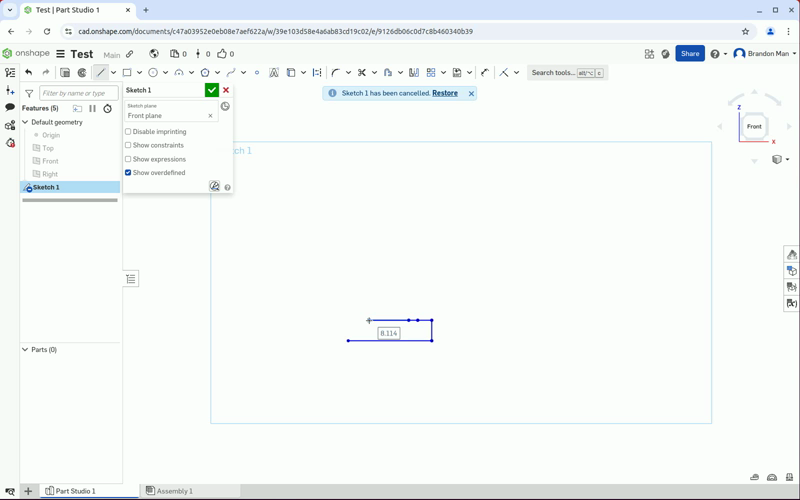
mouse_move(399, 320)
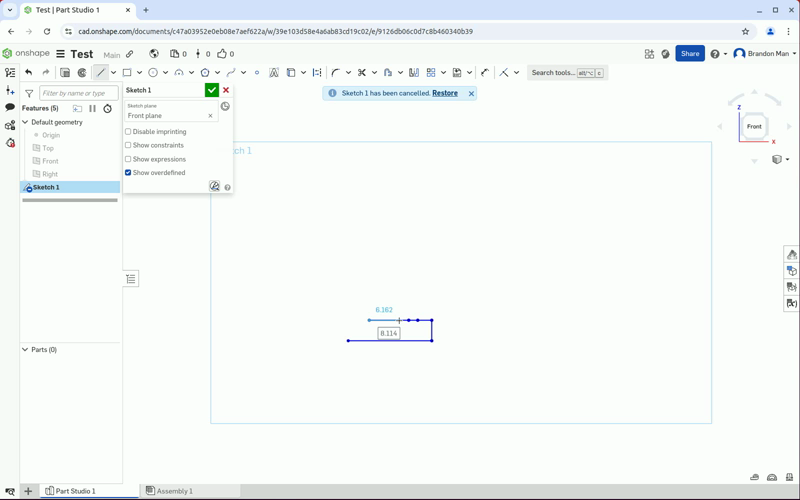
mouse_move(362, 320)
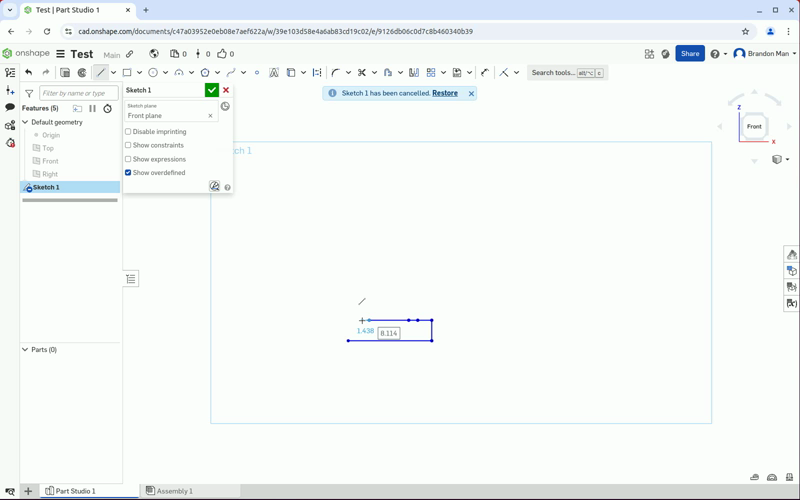
scroll(6)
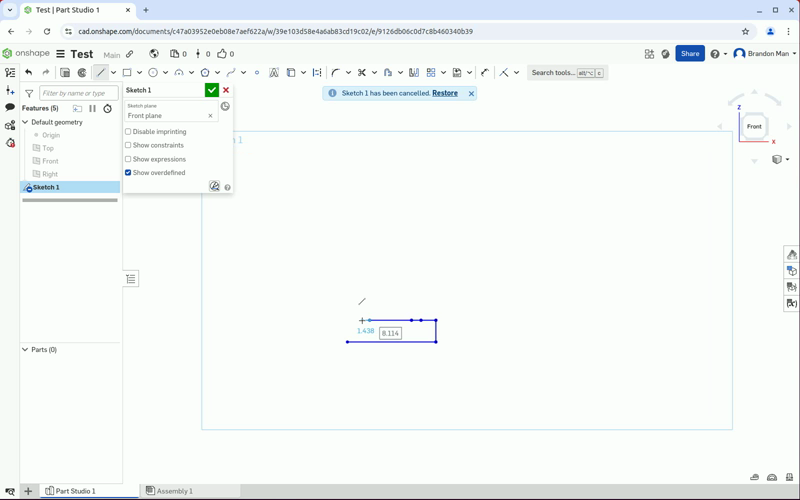
scroll(6)
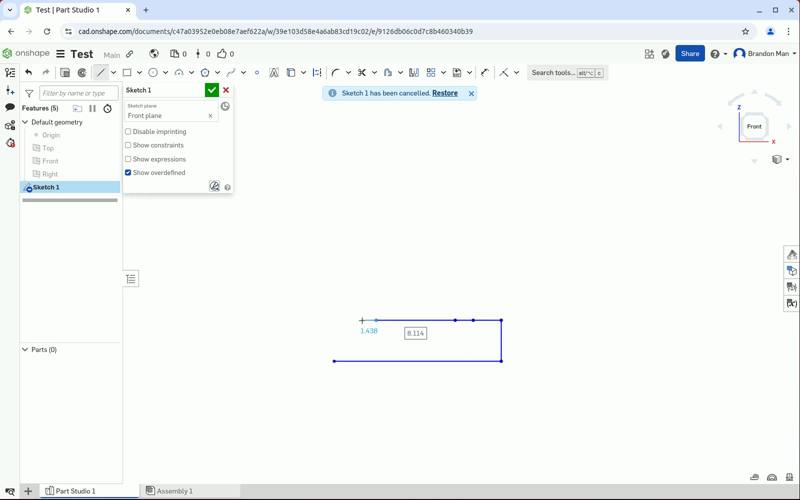
scroll(6)
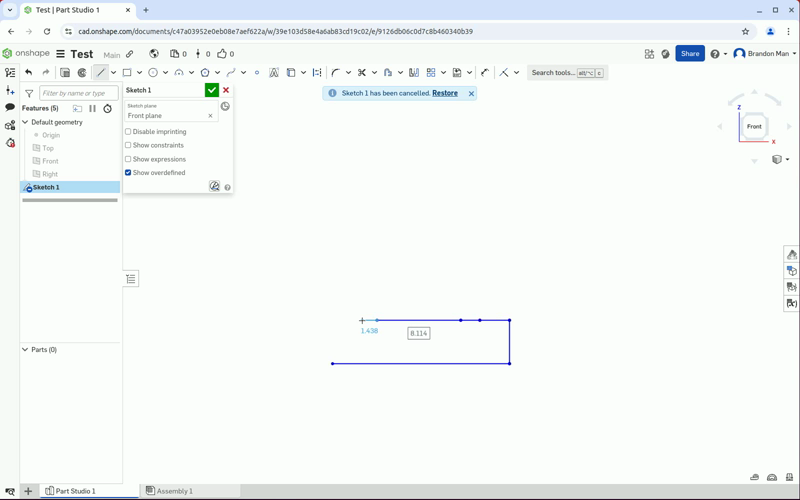
scroll(6)
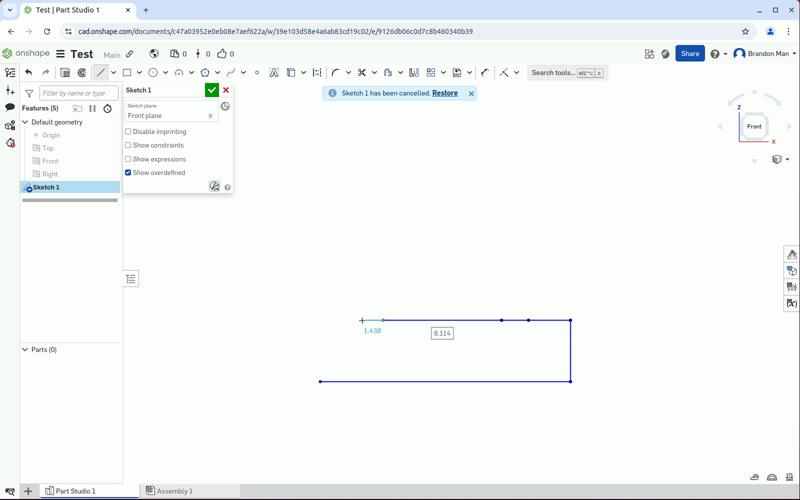
scroll(6)
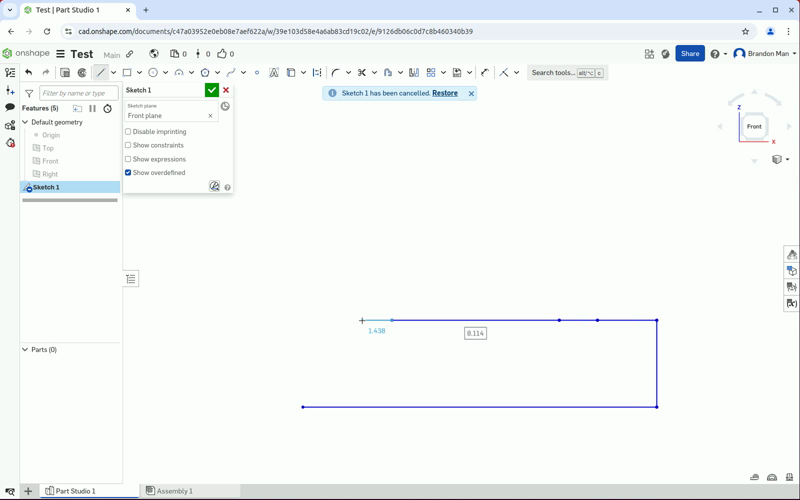
scroll(6)
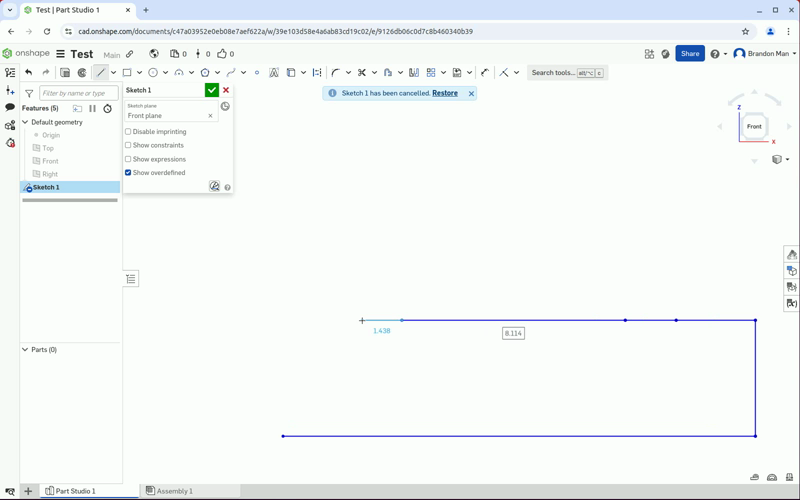
scroll(6)
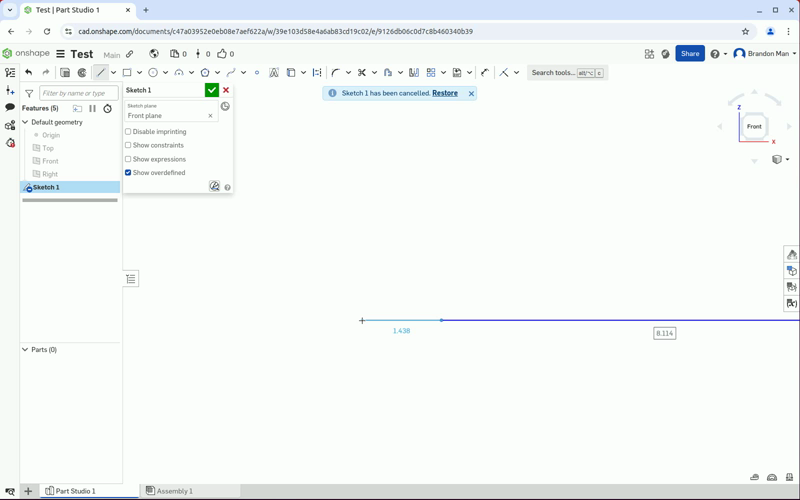
click(362, 320)
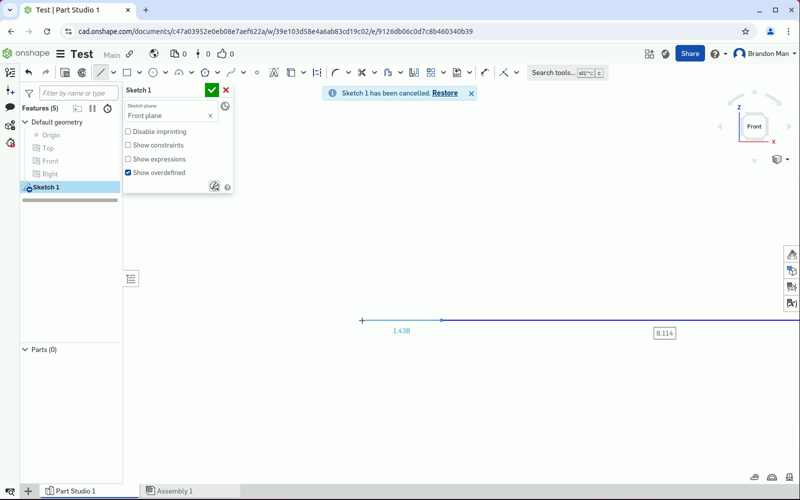
scroll(-6)
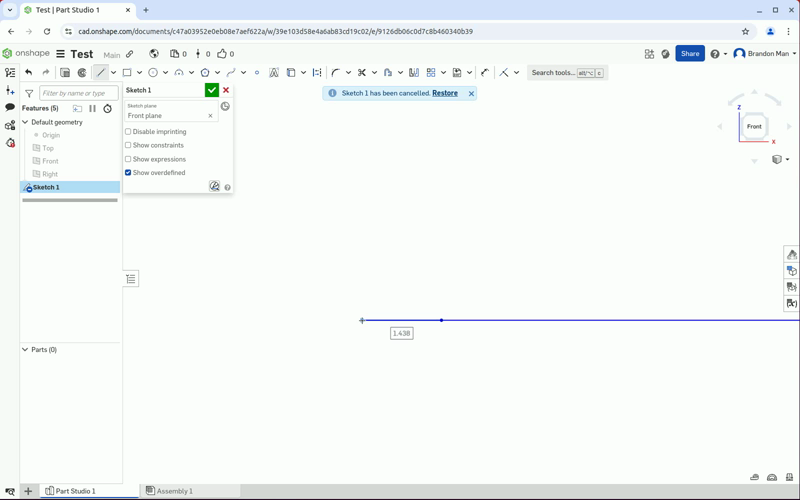
scroll(-6)
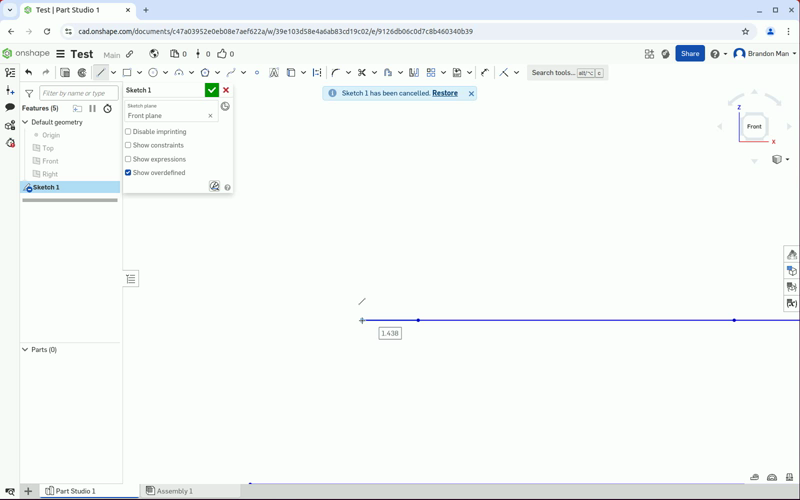
scroll(-6)
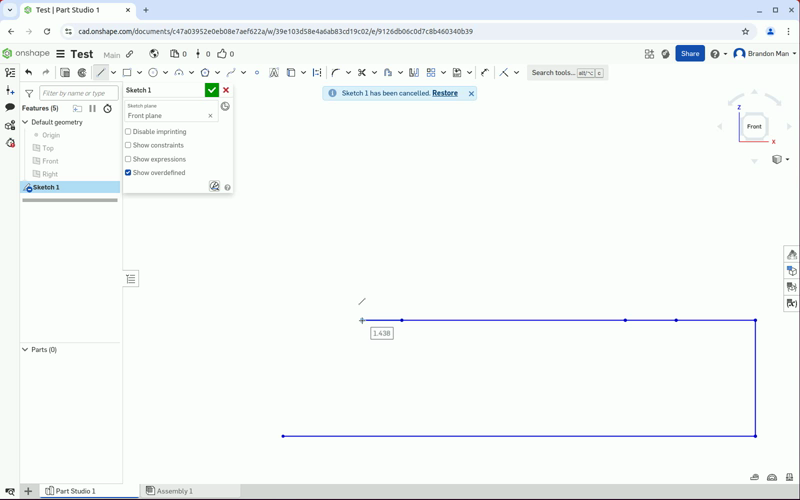
scroll(-6)
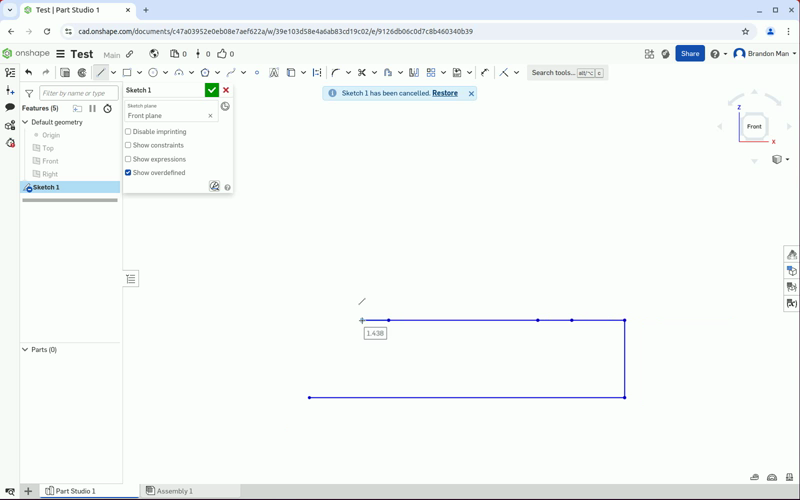
scroll(-6)
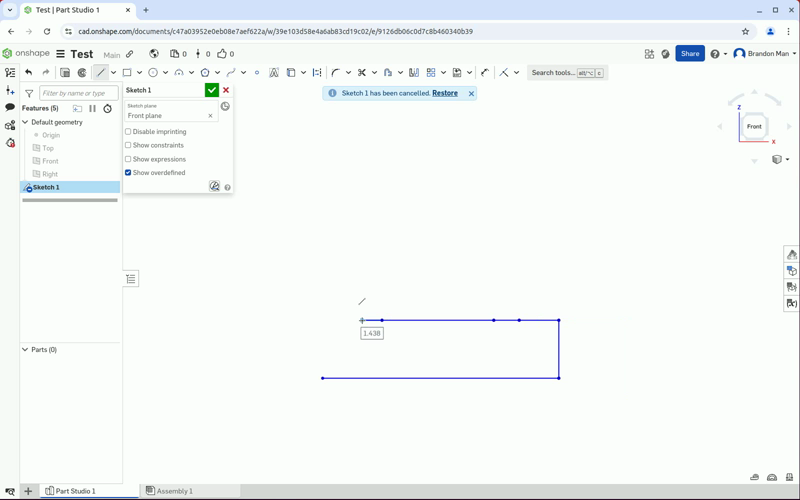
scroll(-6)
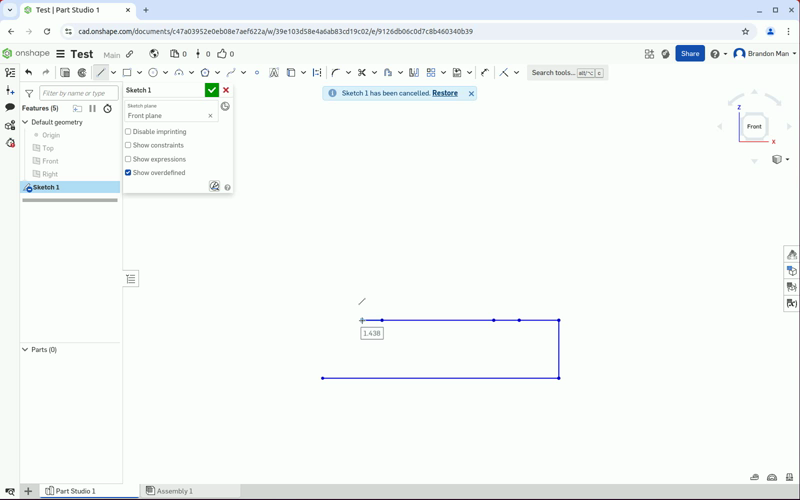
scroll(-6)
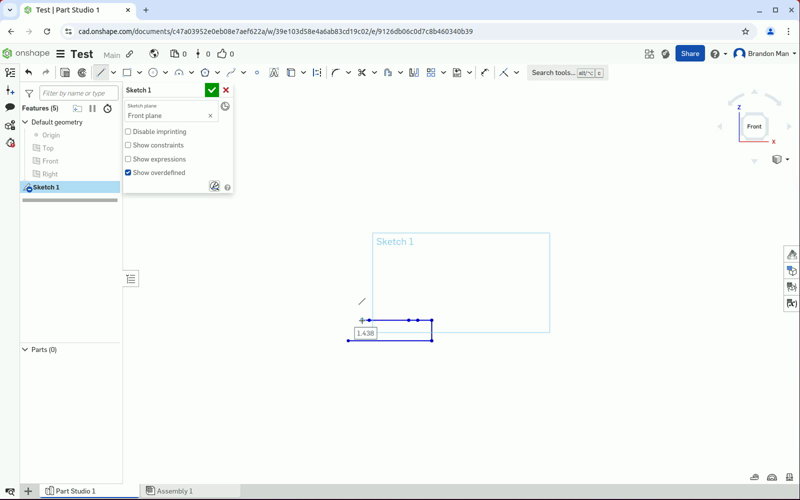
key_up(shift)
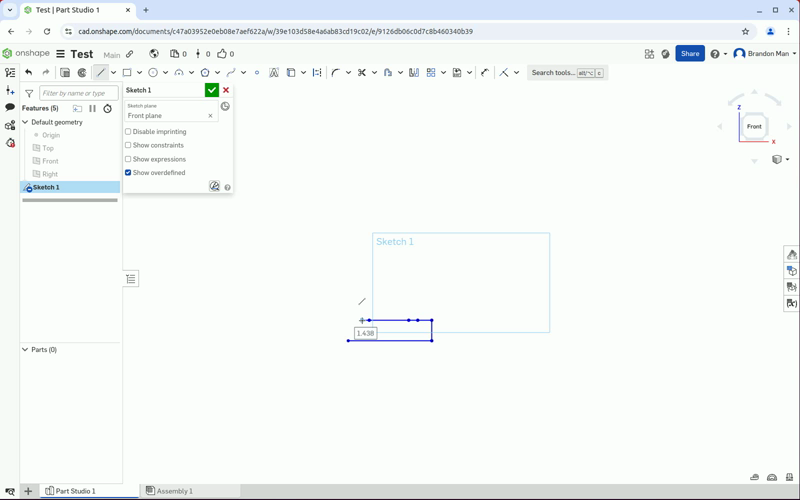
key_down(shift)
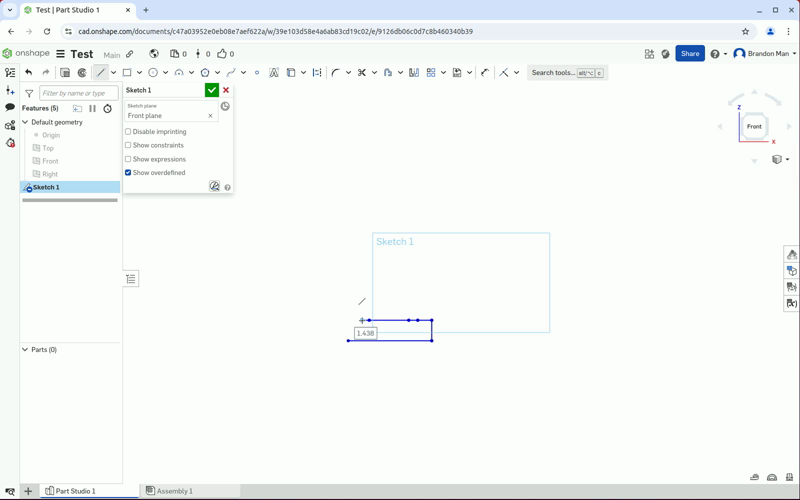
mouse_move(392, 320)
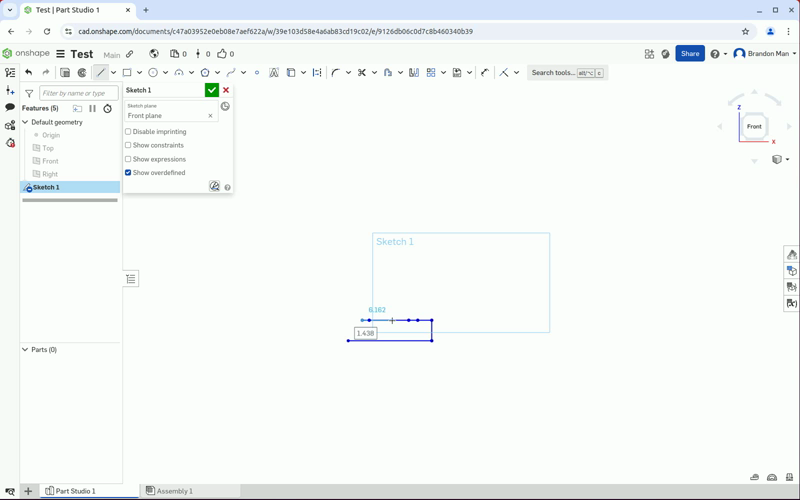
mouse_move(348, 320)
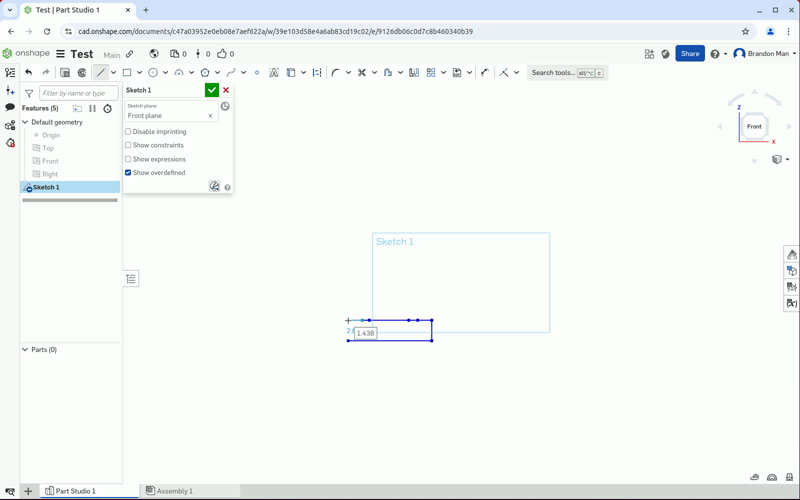
click(348, 320)
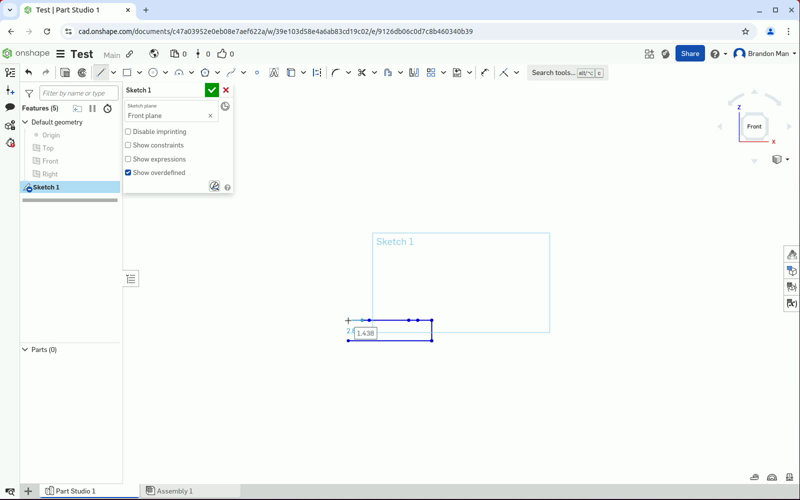
key_up(shift)
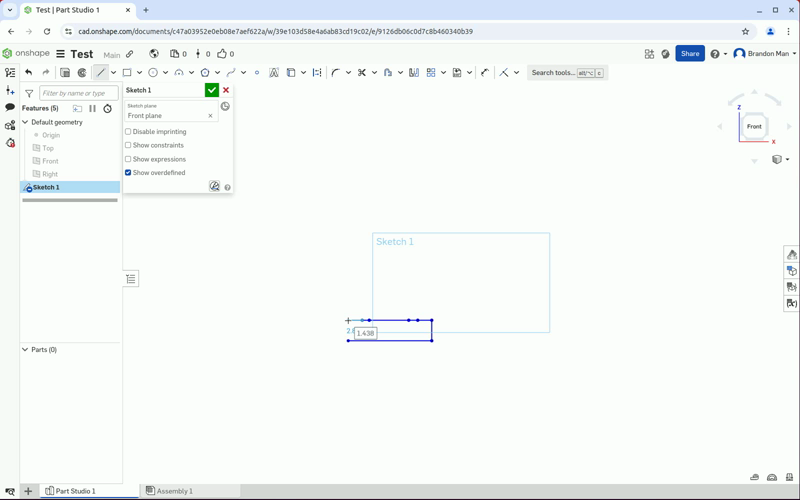
mouse_move(378, 320)
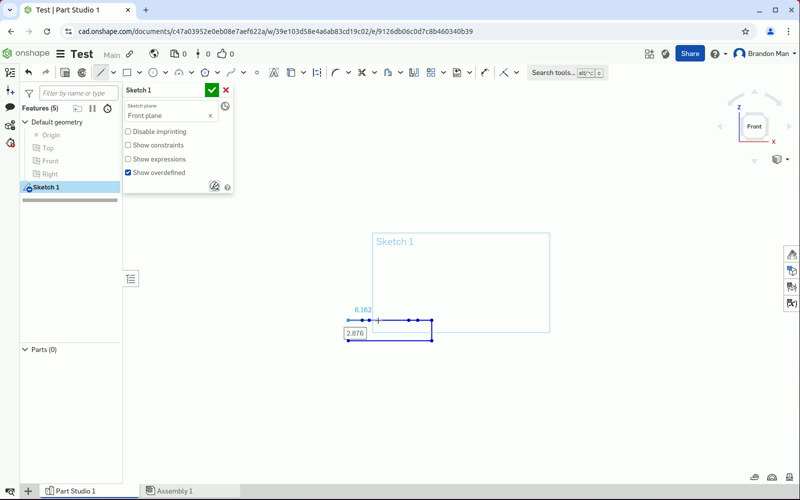
key_down(shift)
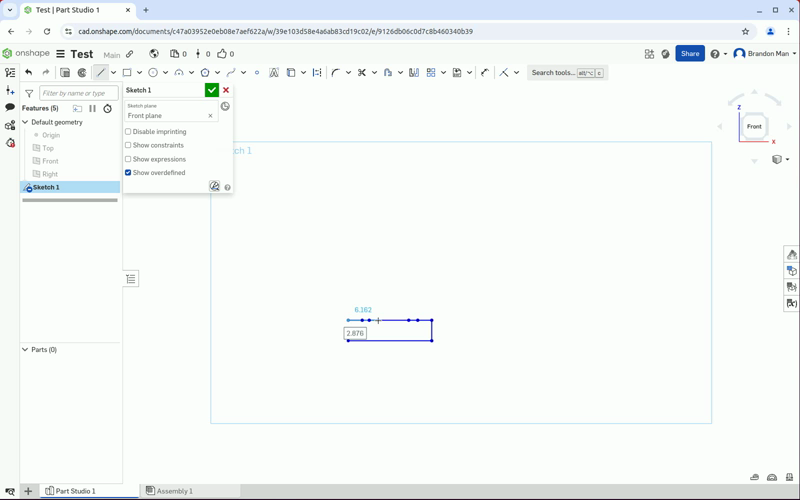
mouse_move(348, 340)
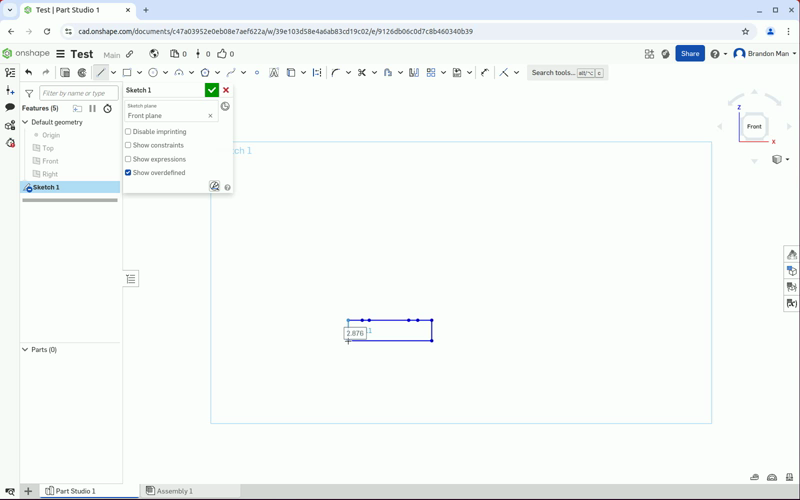
key_up(shift)
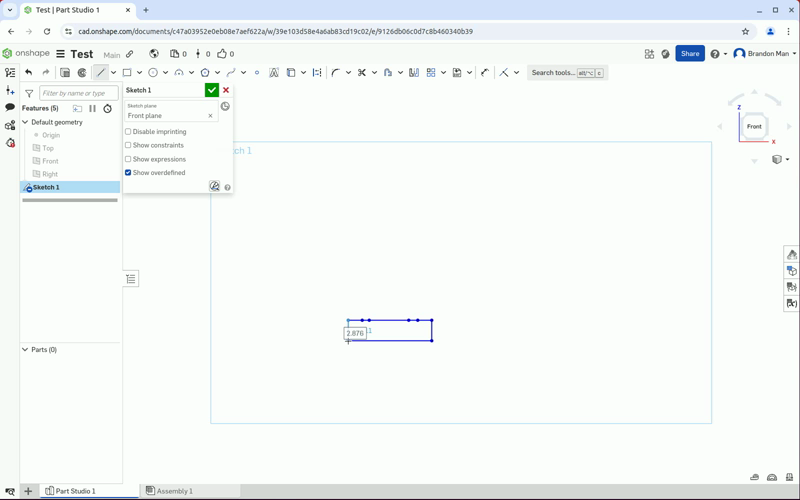
click(348, 340)
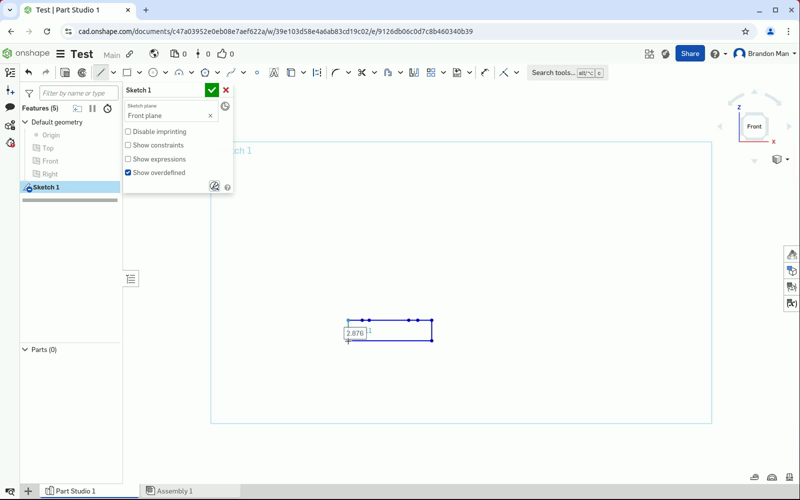
key(esc)
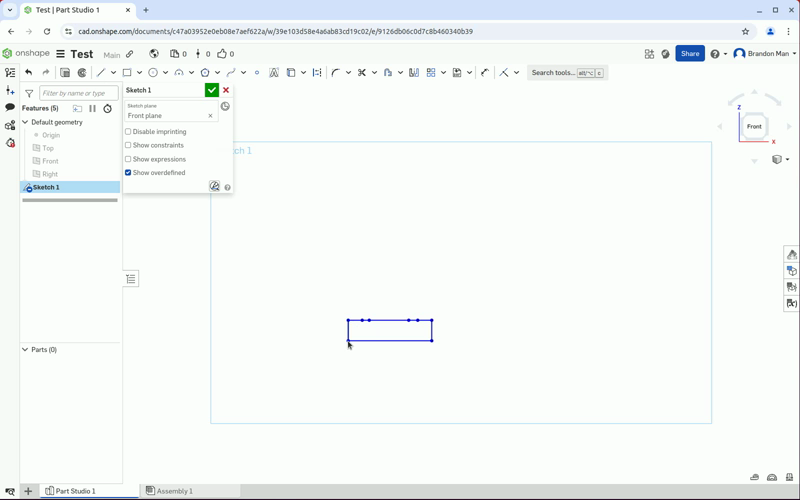
key(c)
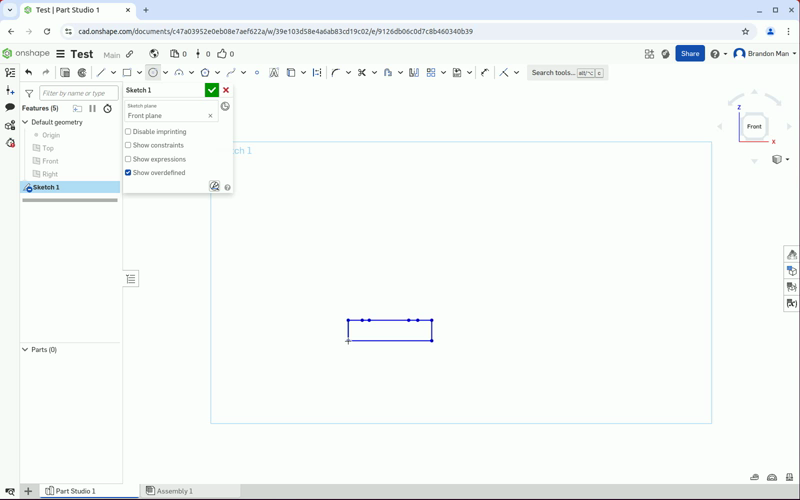
key_down(shift)
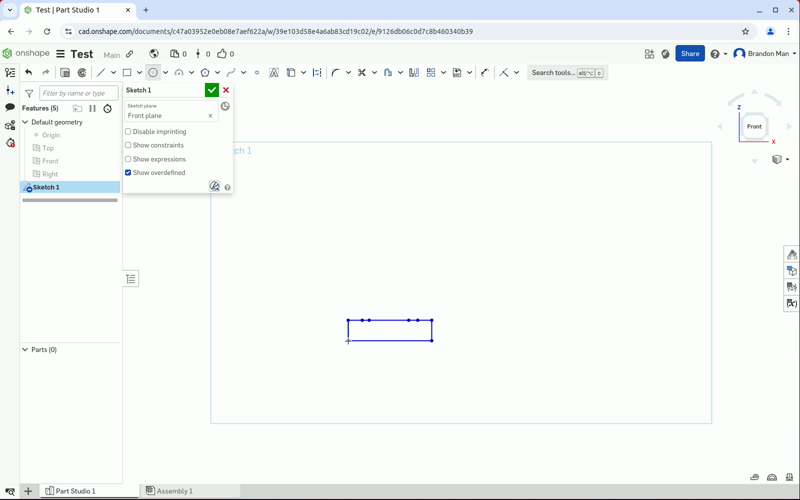
mouse_move(363, 330)
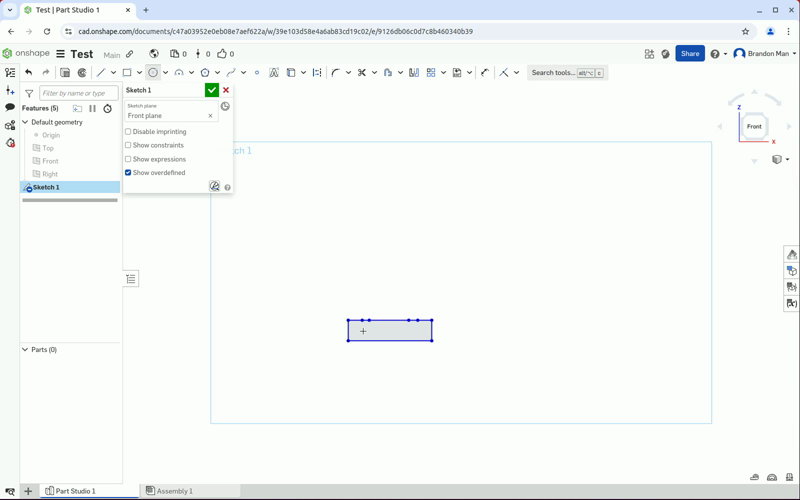
click(363, 330)
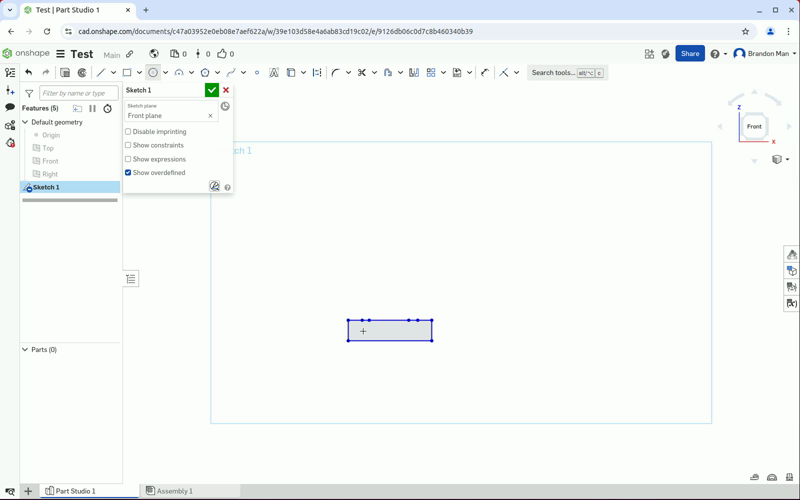
key_up(shift)
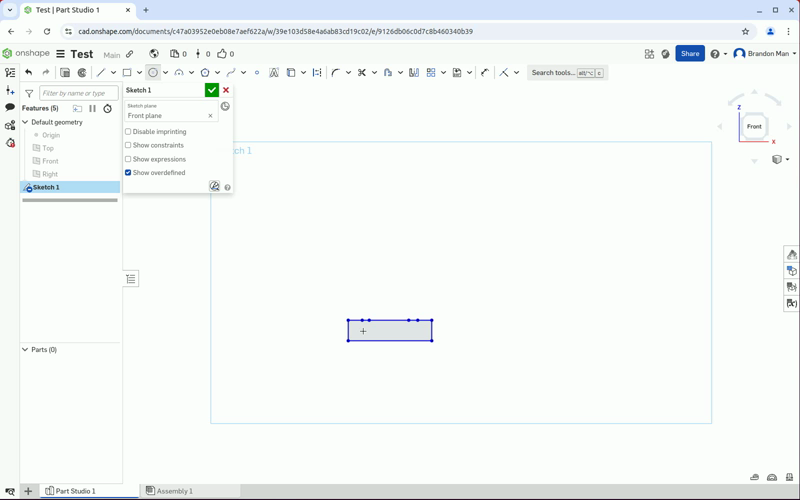
mouse_move(365, 330)
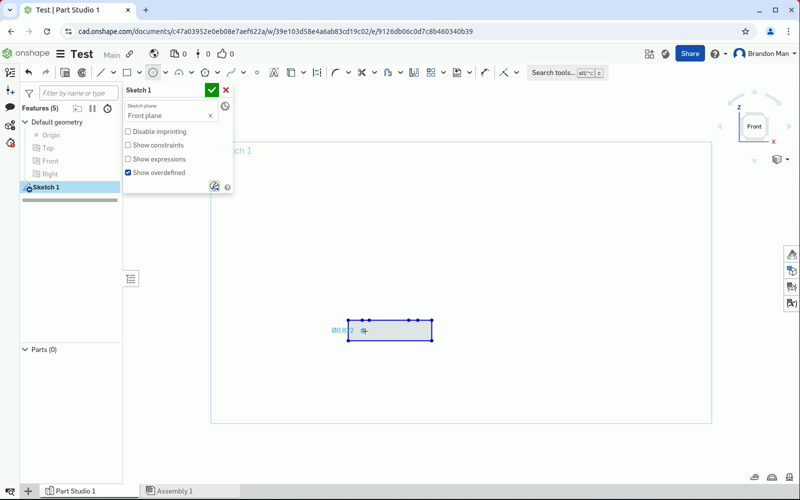
scroll(6)
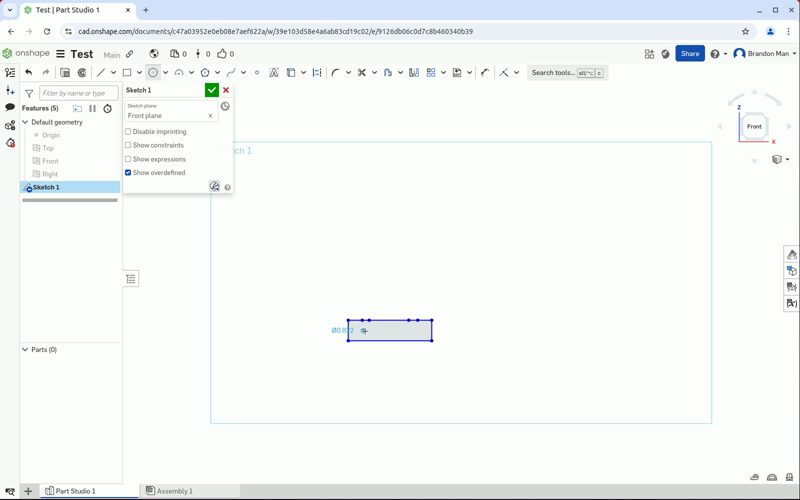
scroll(6)
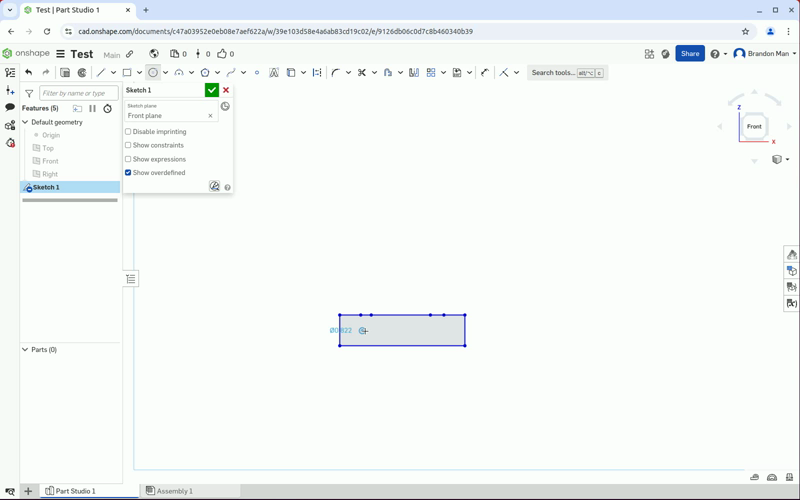
scroll(6)
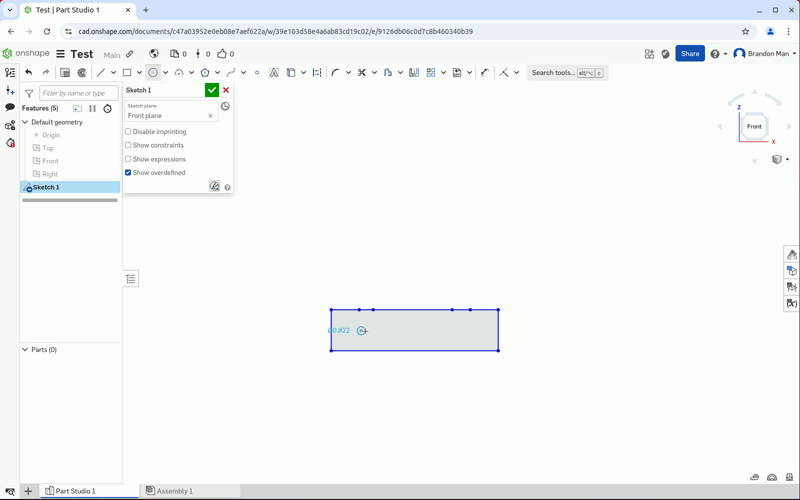
scroll(6)
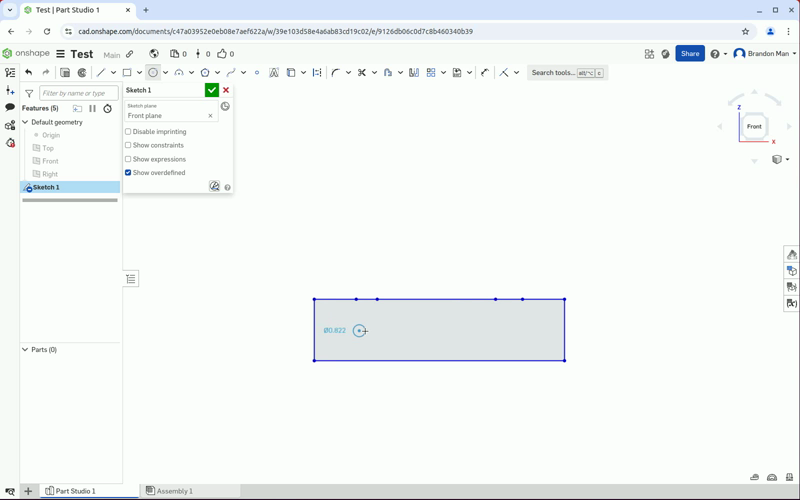
scroll(6)
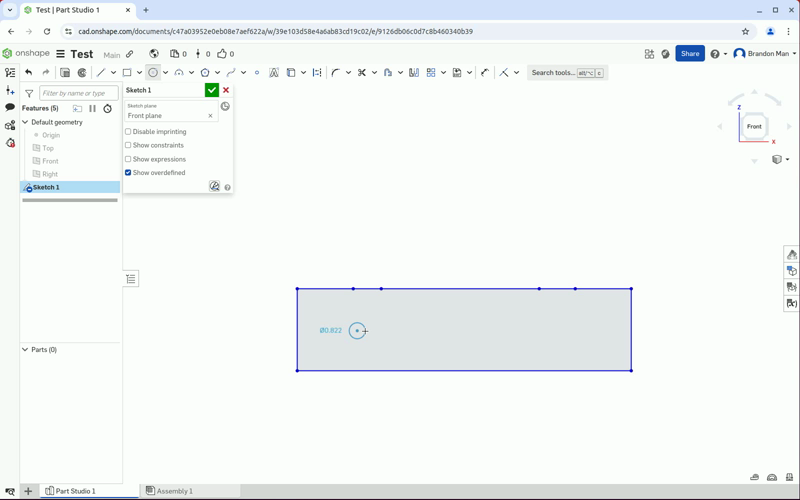
scroll(6)
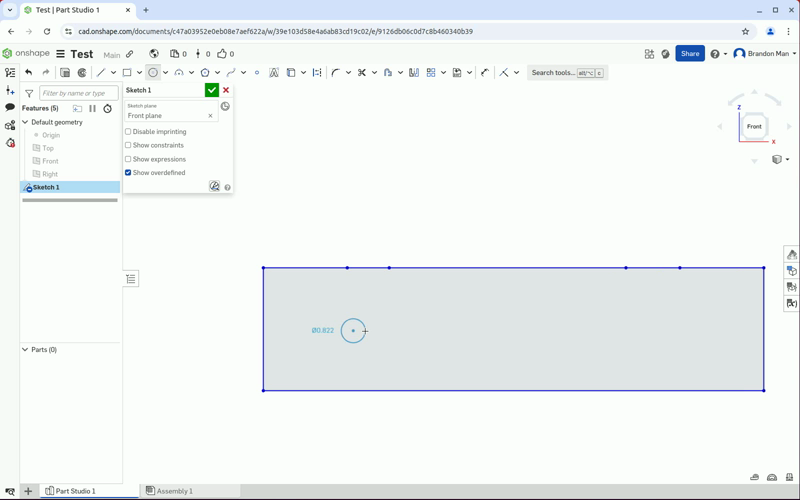
scroll(6)
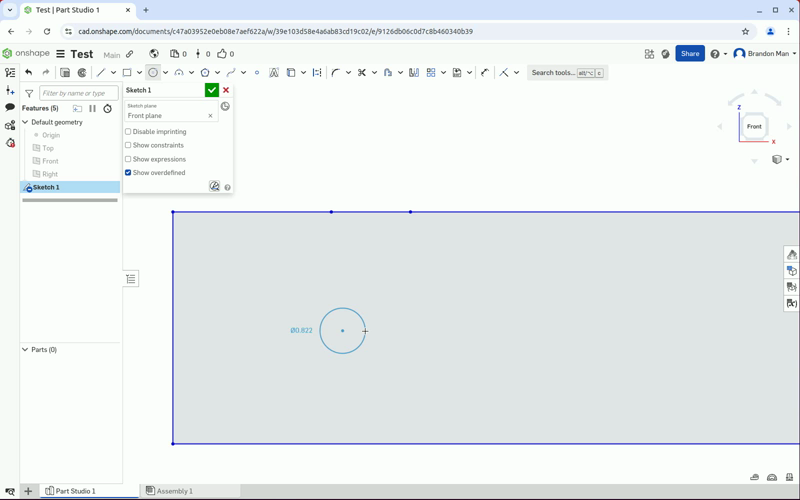
click(365, 330)
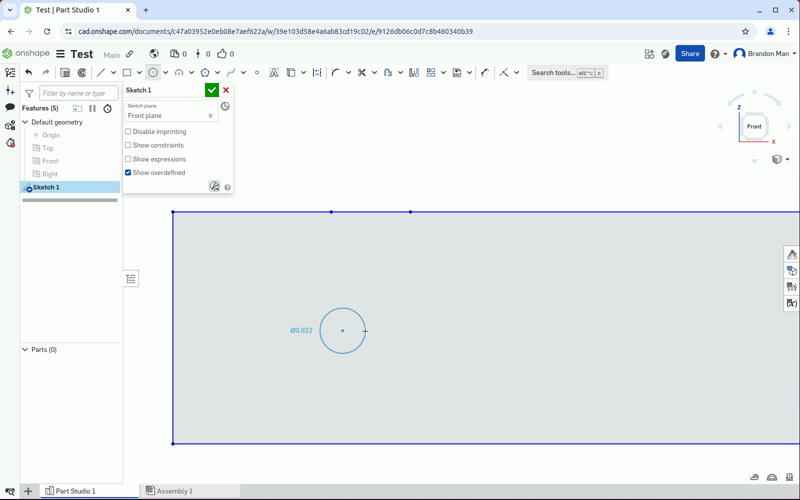
scroll(-6)
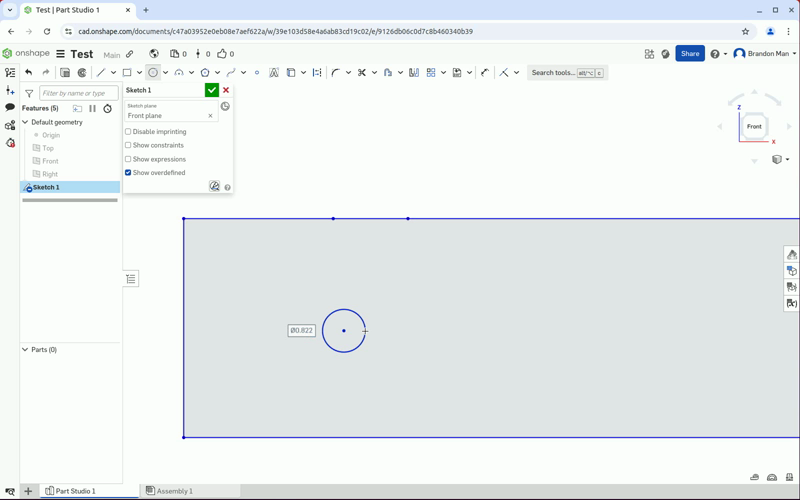
scroll(-6)
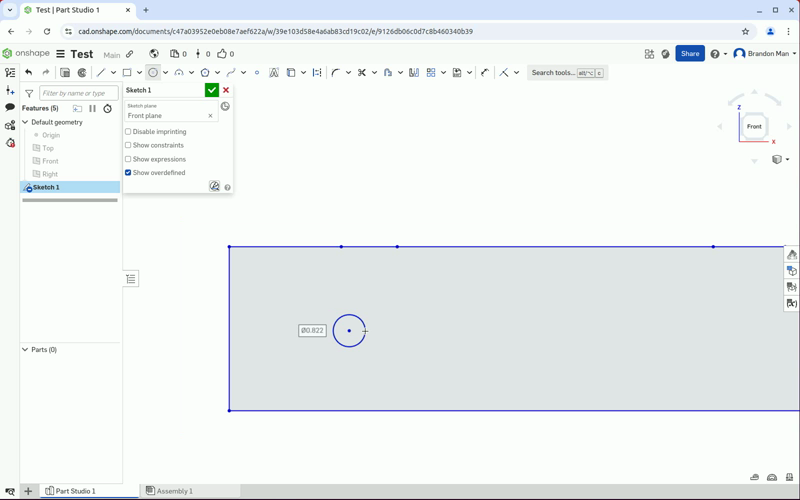
scroll(-6)
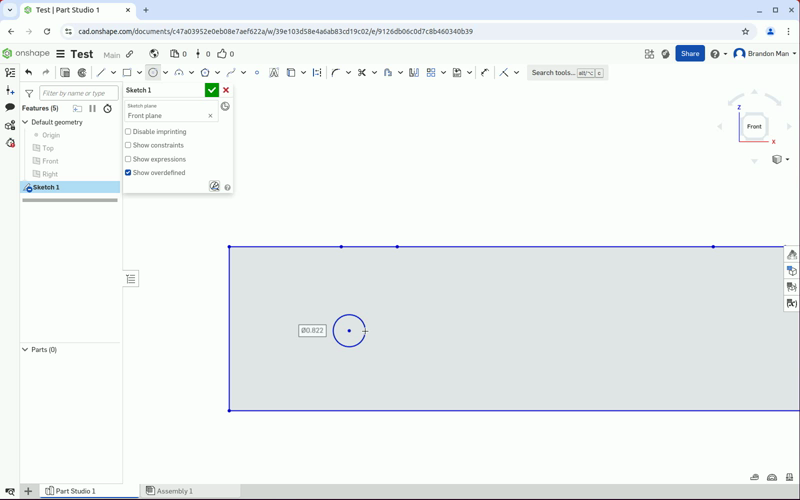
scroll(-6)
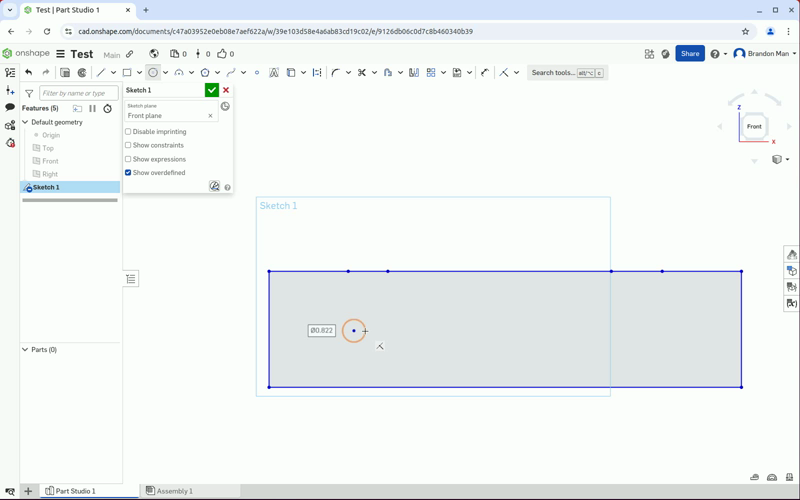
scroll(-6)
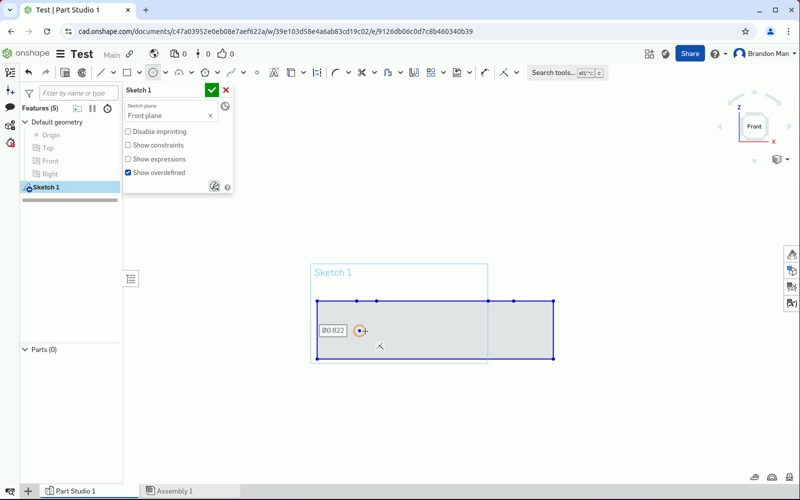
scroll(-6)
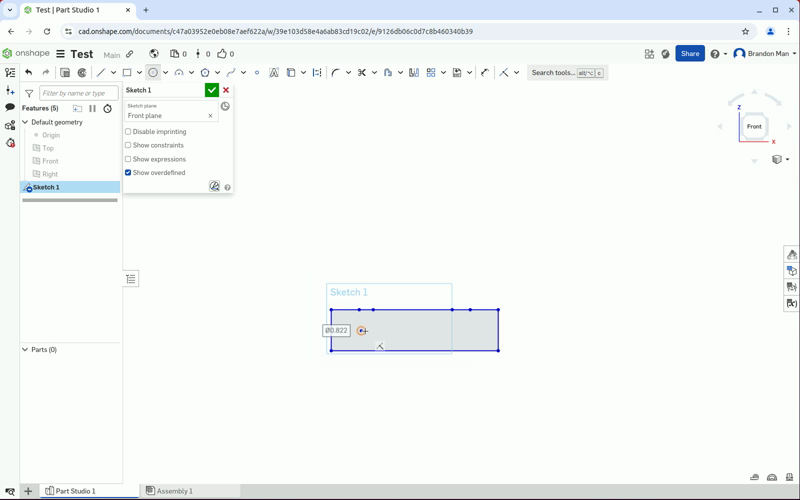
scroll(-6)
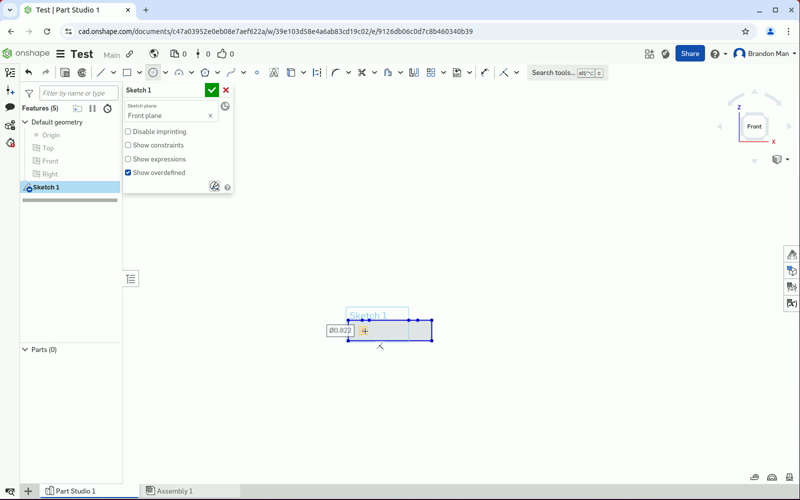
key(esc)
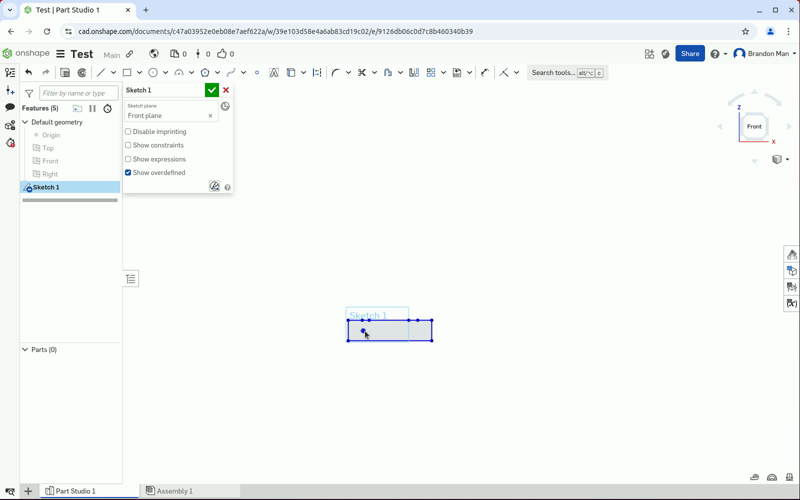
key(c)
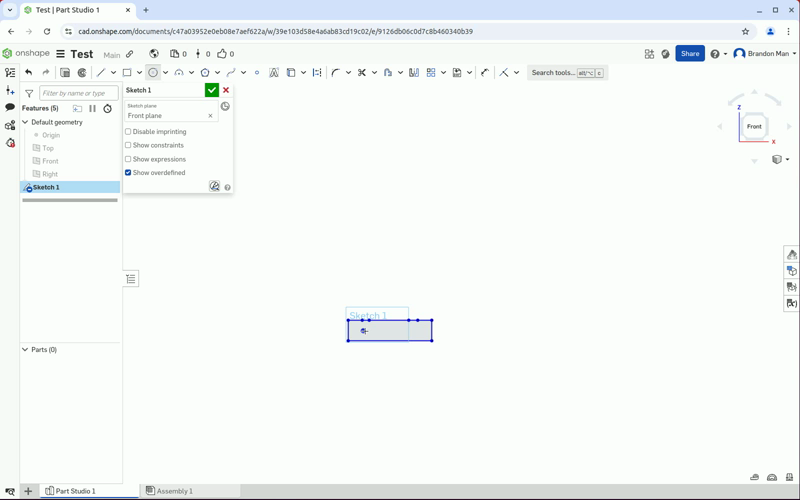
key_down(shift)
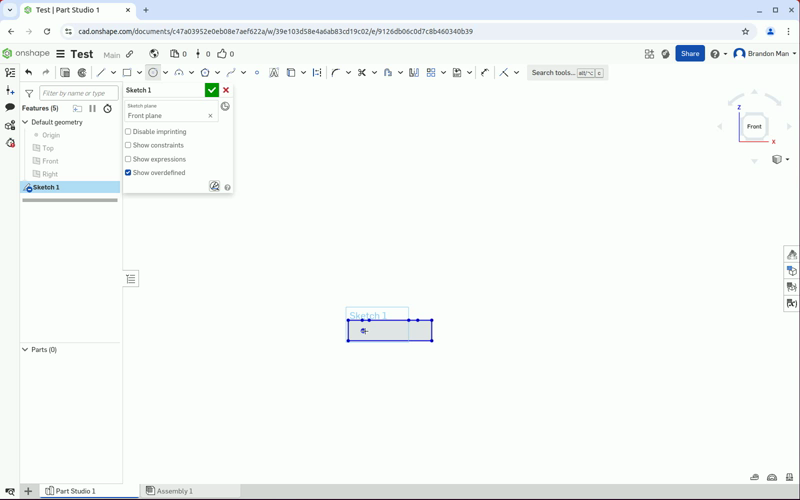
mouse_move(416, 330)
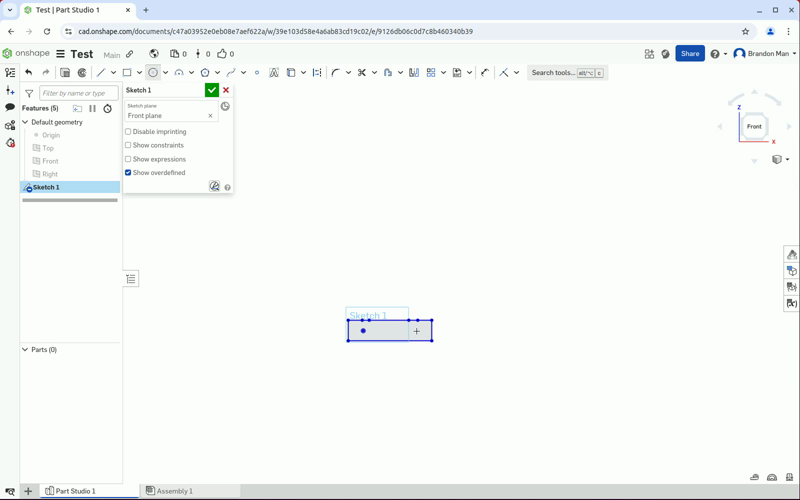
click(416, 330)
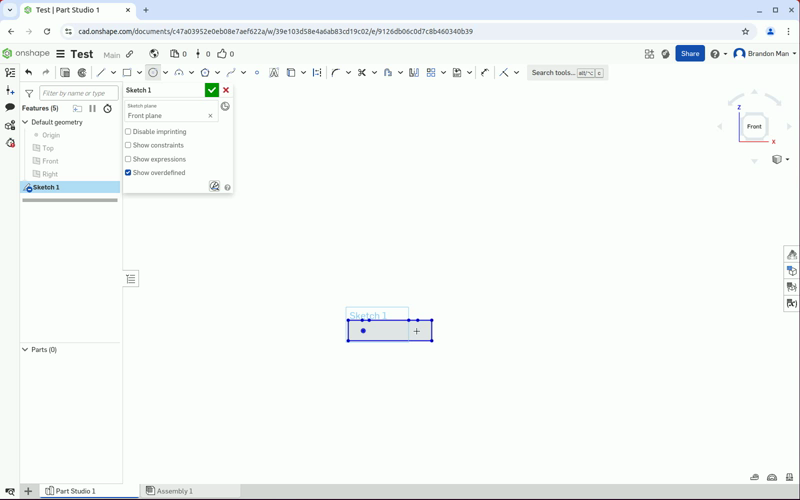
key_up(shift)
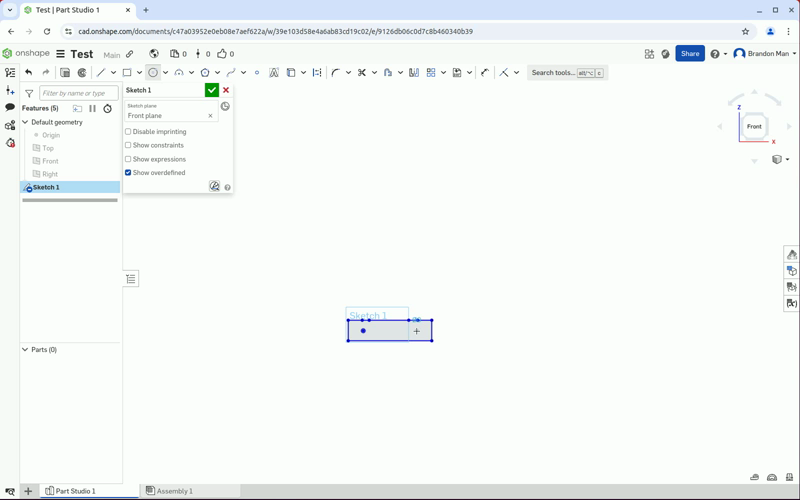
mouse_move(418, 330)
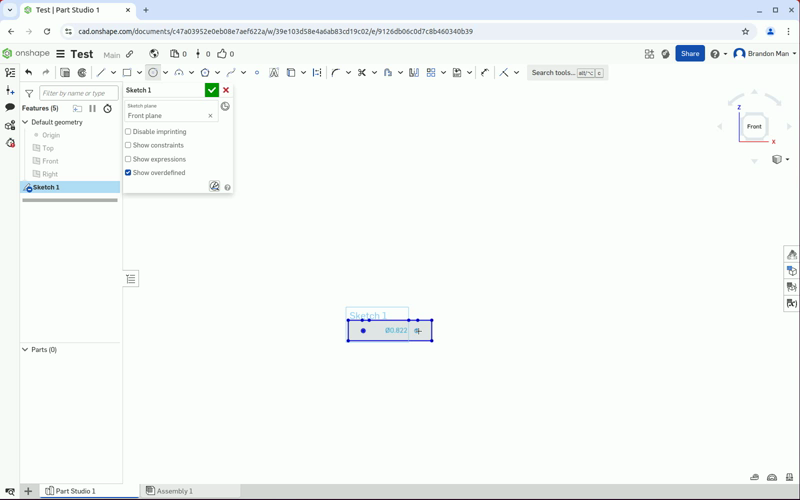
scroll(6)
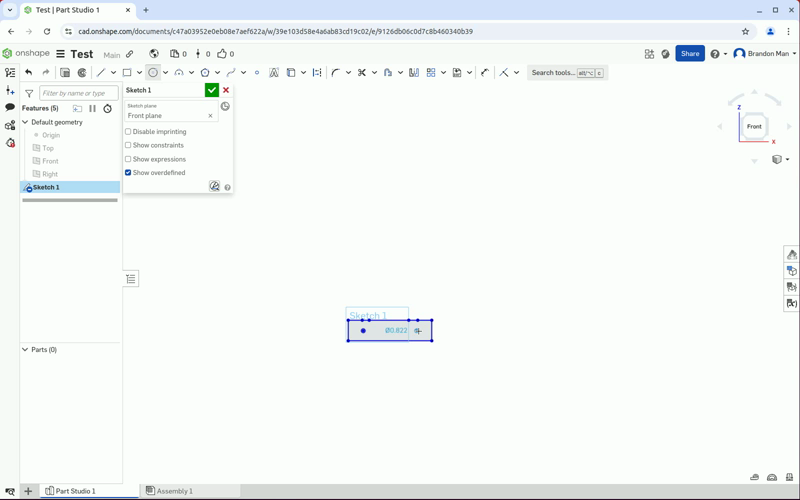
scroll(6)
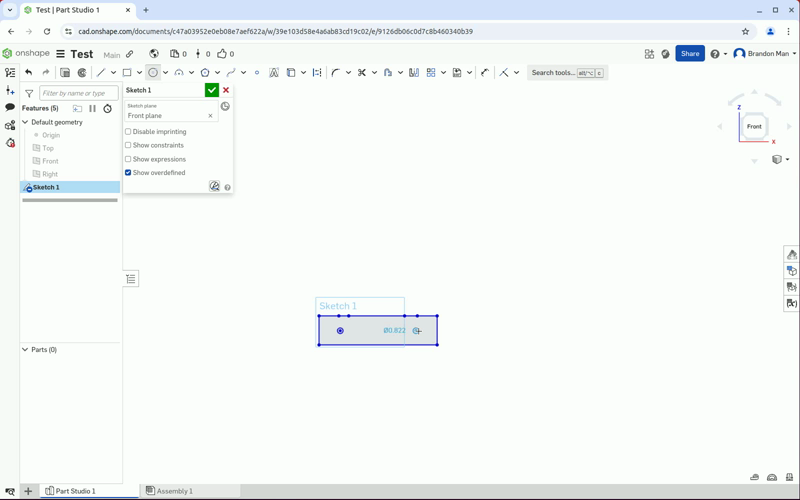
scroll(6)
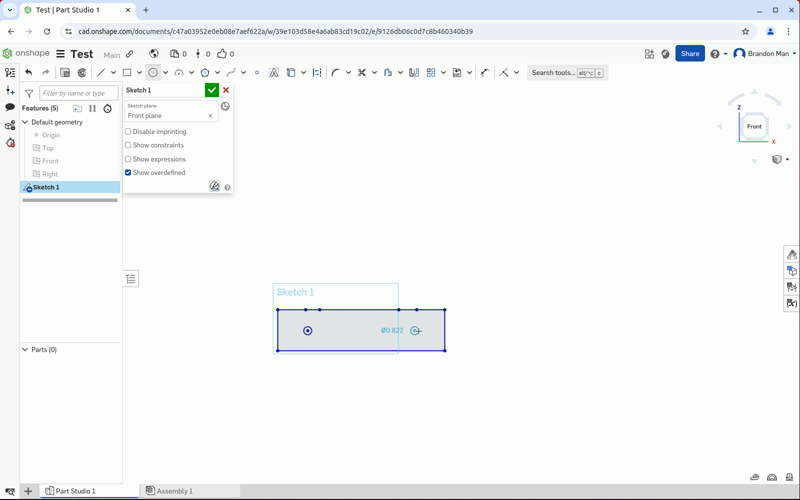
scroll(6)
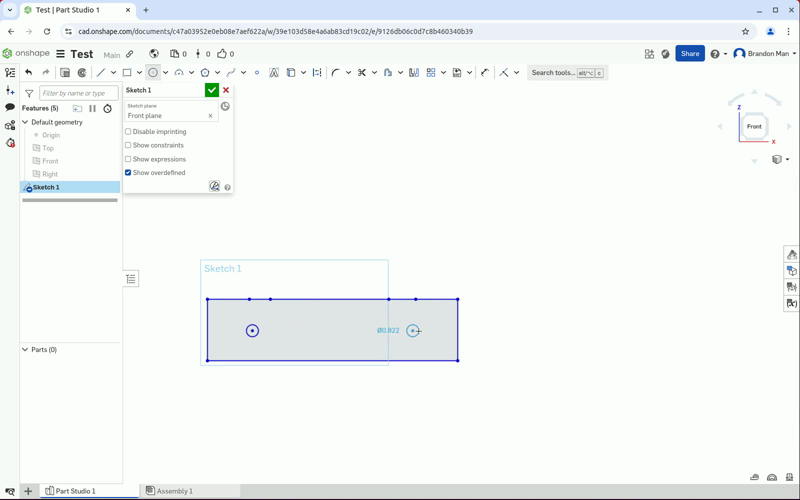
scroll(6)
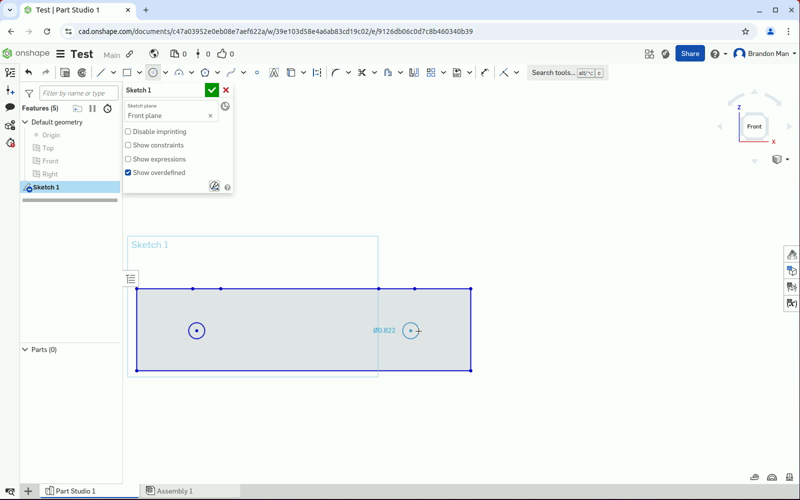
scroll(6)
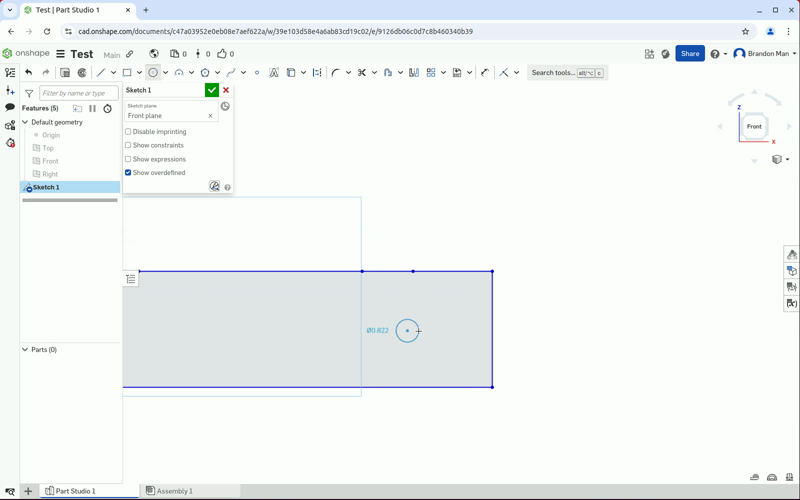
scroll(6)
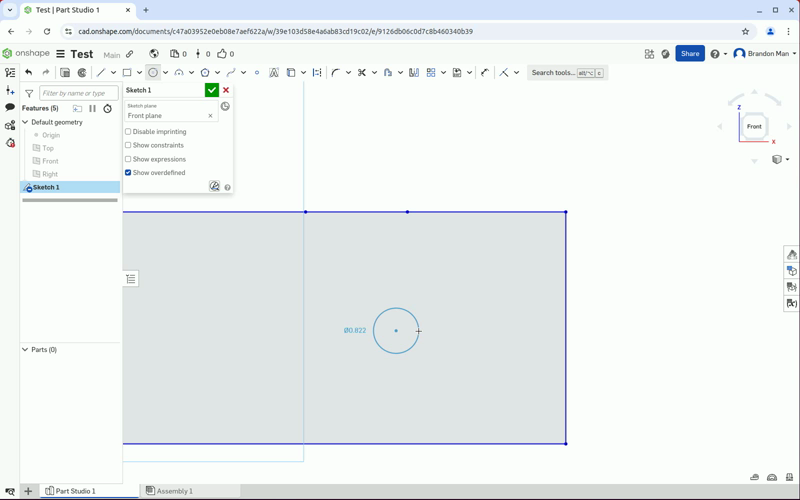
click(418, 330)
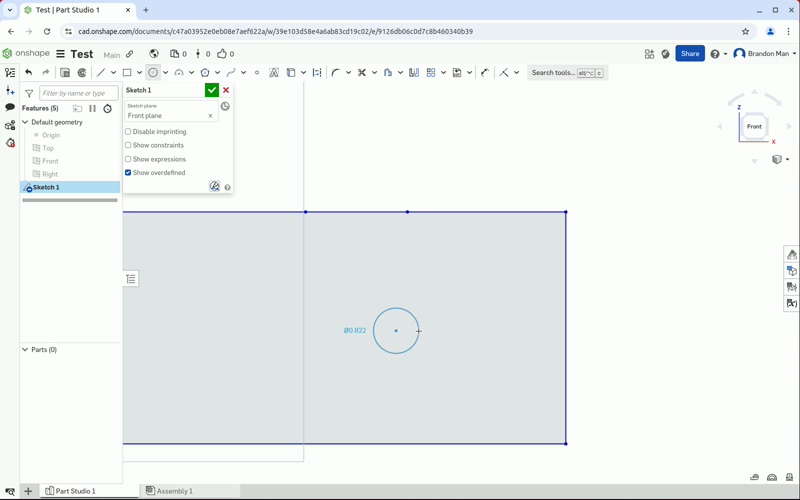
scroll(-6)
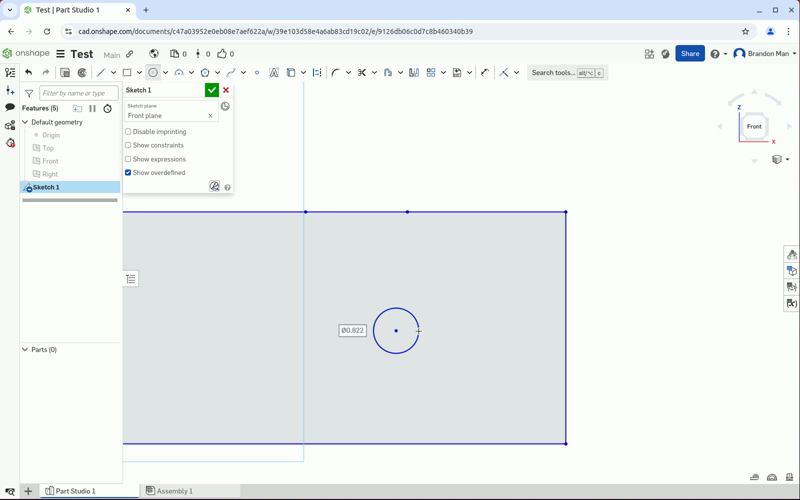
scroll(-6)
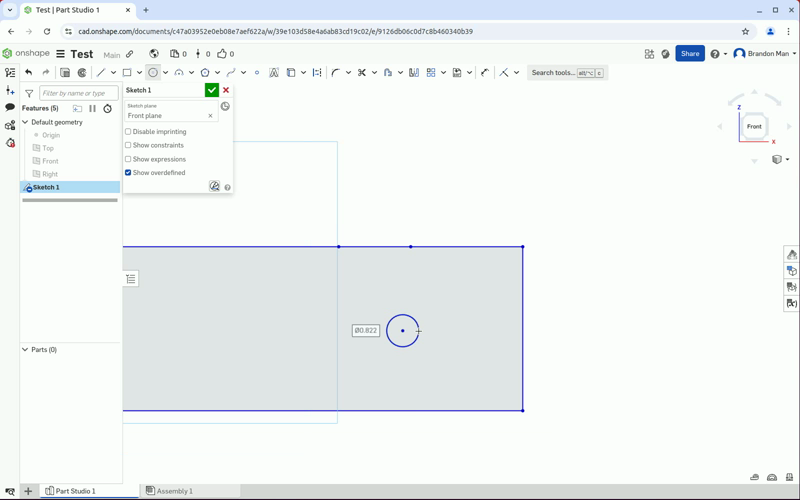
scroll(-6)
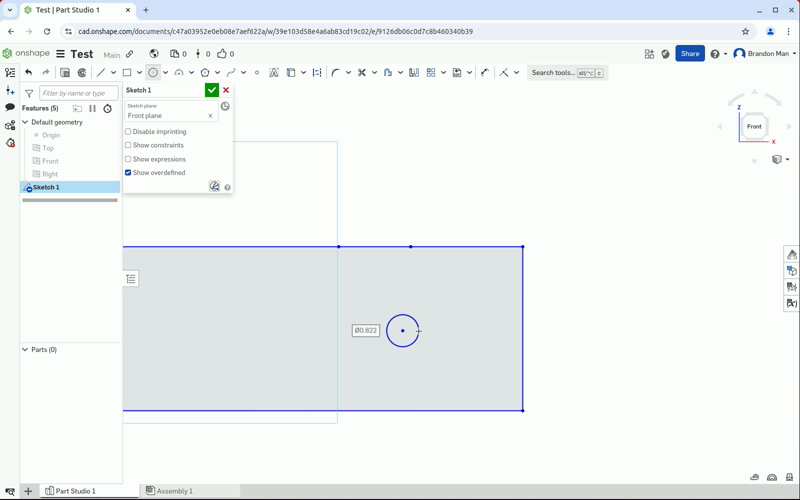
scroll(-6)
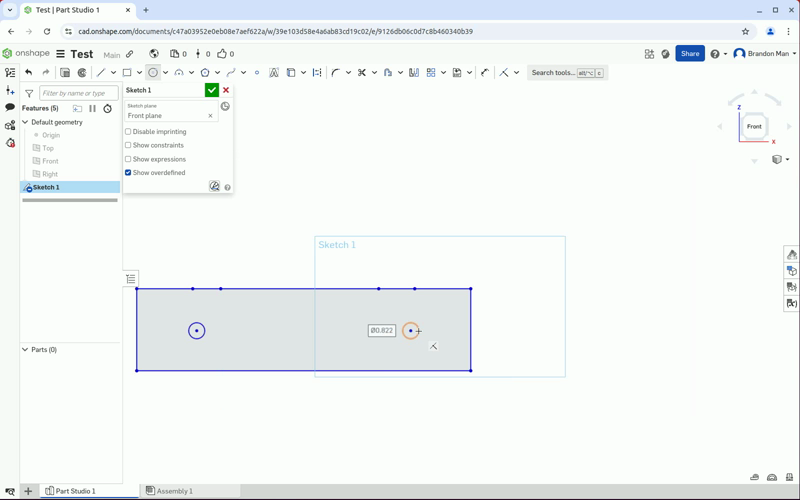
scroll(-6)
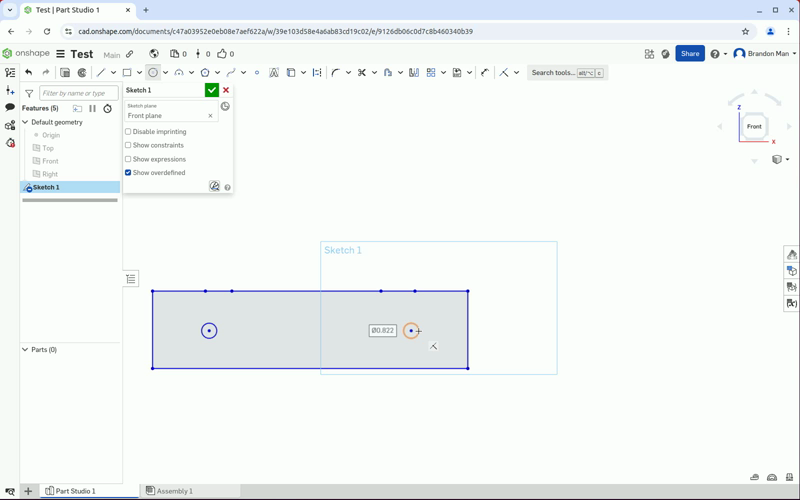
scroll(-6)
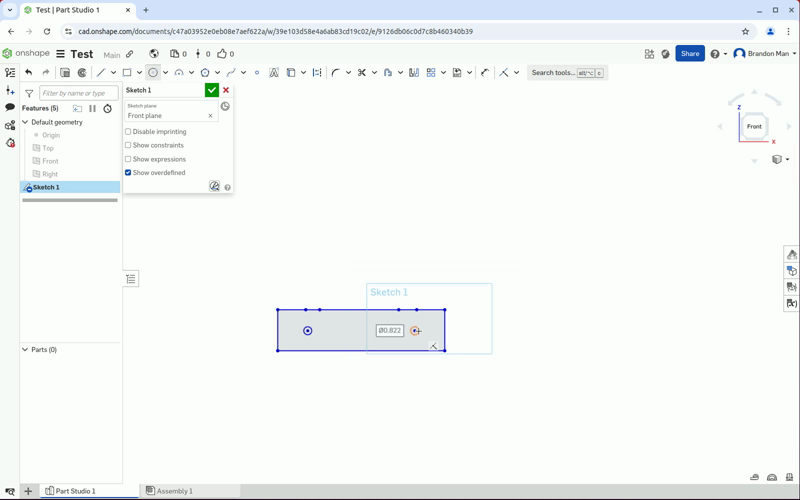
scroll(-6)
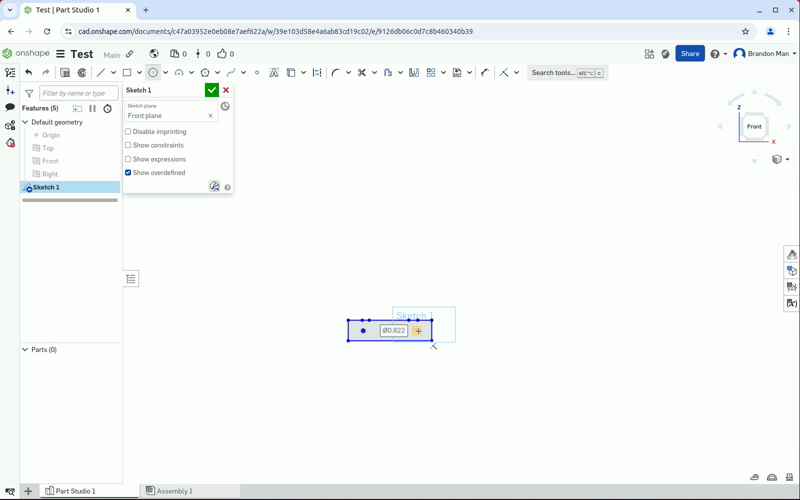
key(esc)
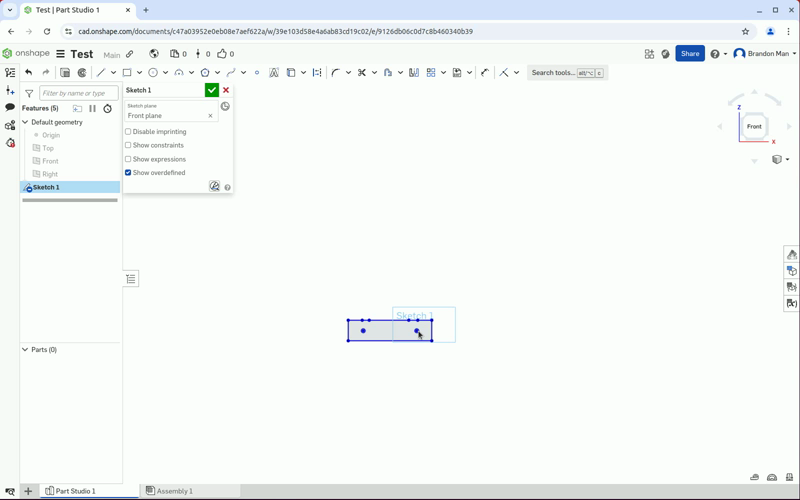
mouse_move(399, 331)
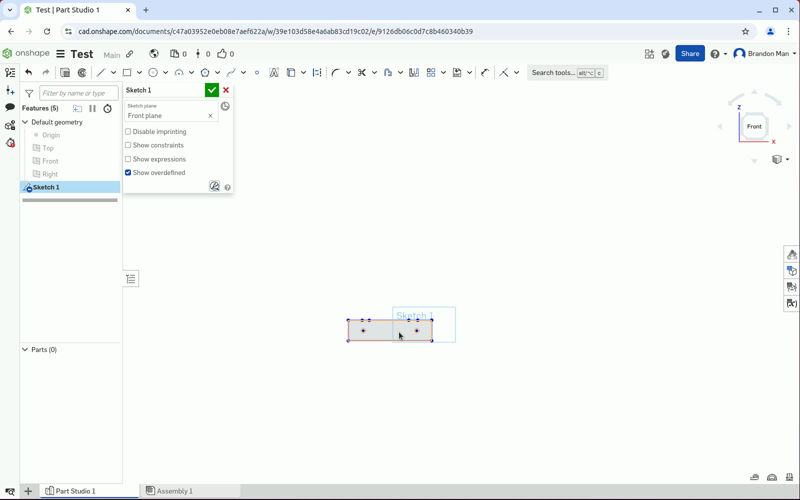
scroll(6)
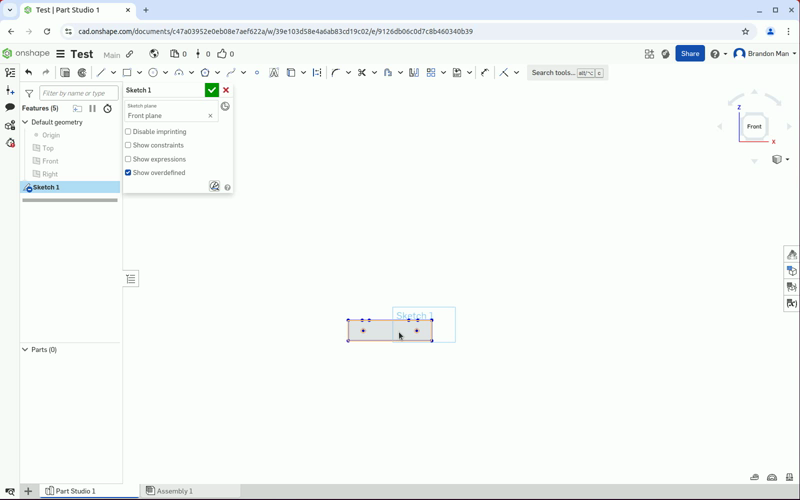
scroll(6)
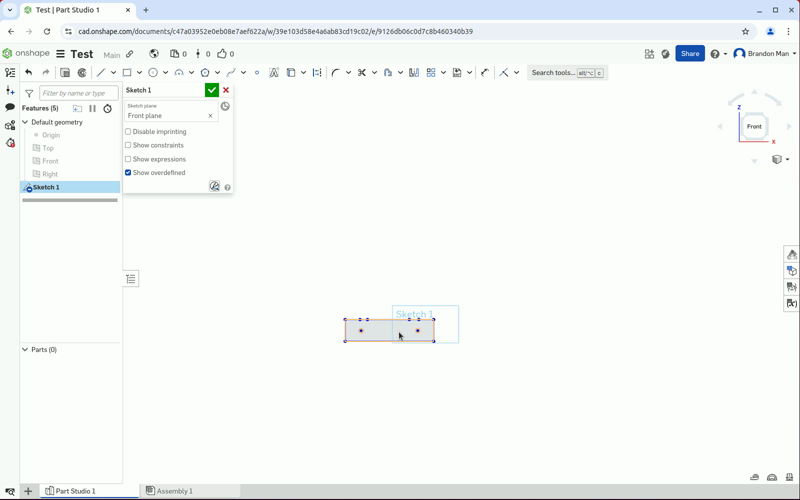
scroll(6)
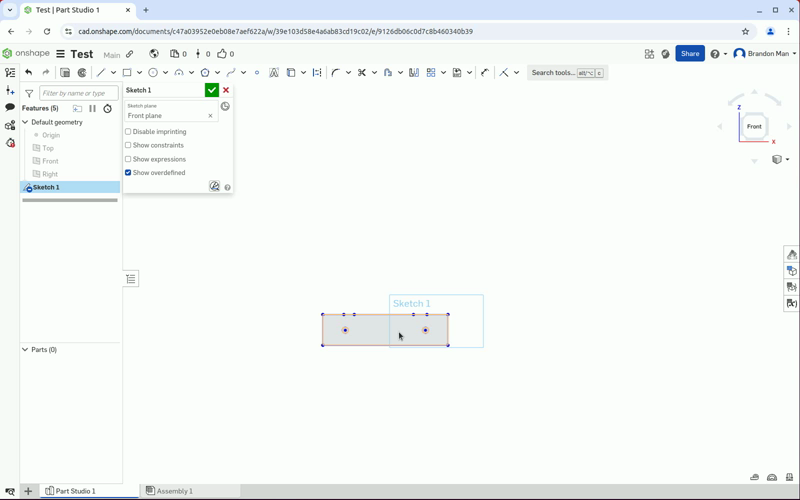
scroll(6)
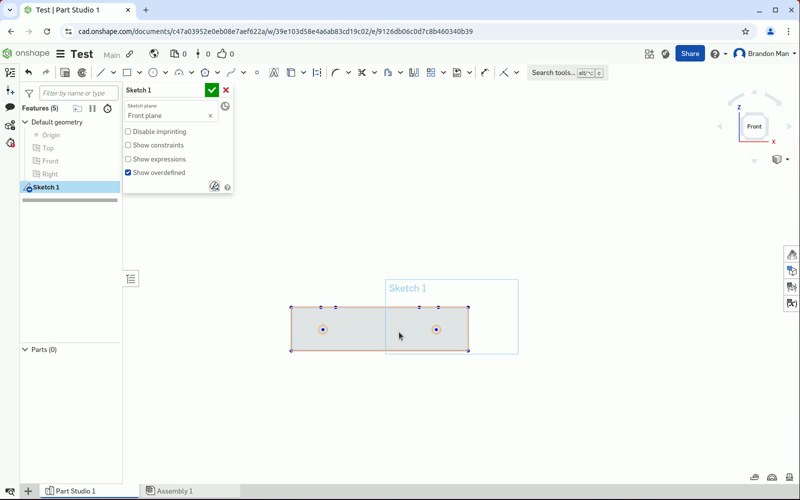
scroll(6)
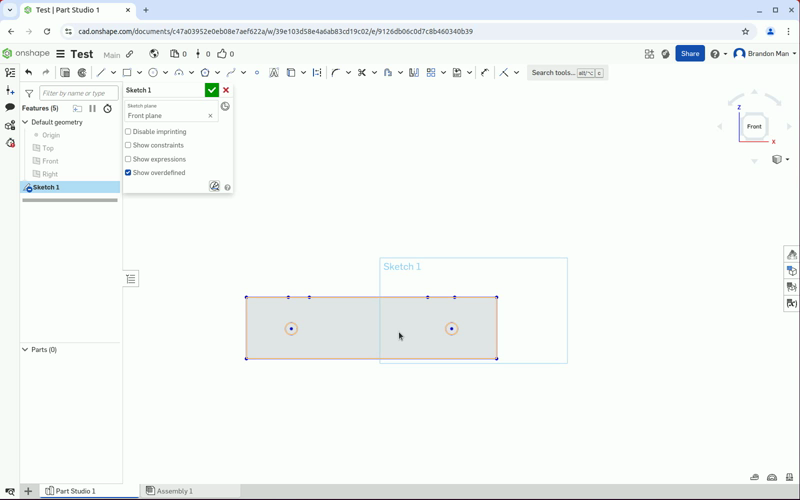
scroll(6)
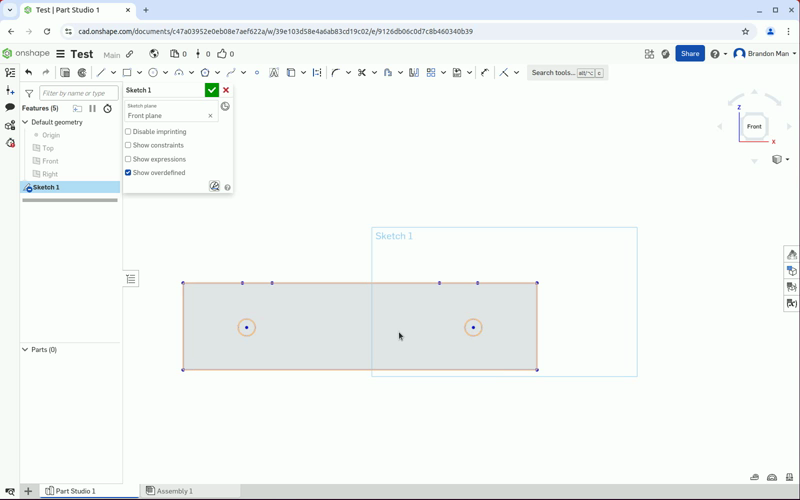
scroll(6)
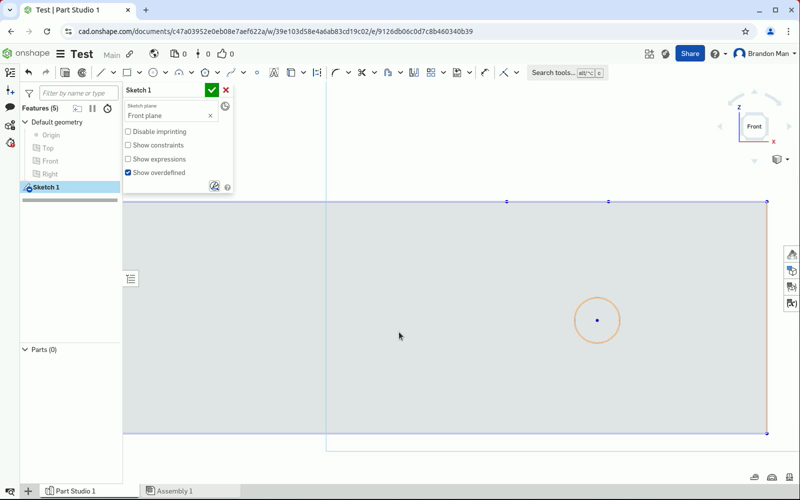
click(399, 331)
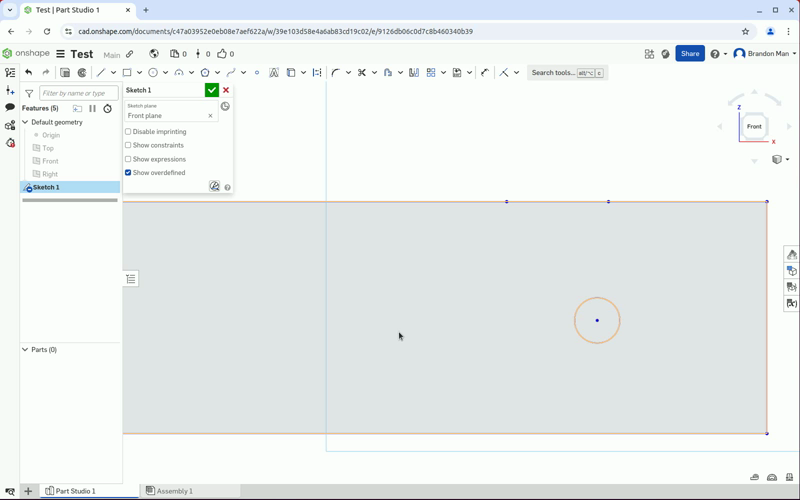
scroll(-6)
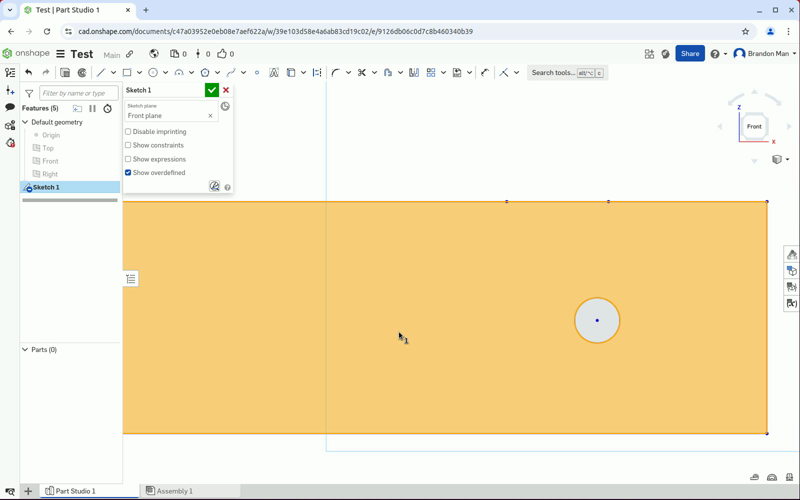
scroll(-6)
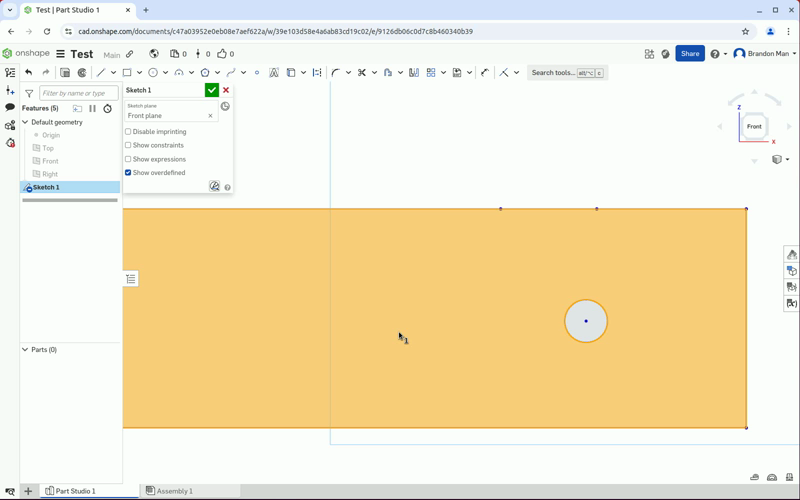
scroll(-6)
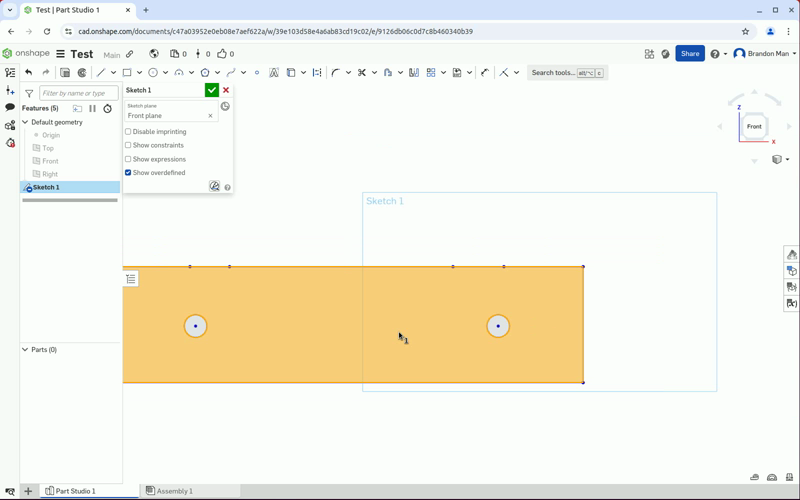
scroll(-6)
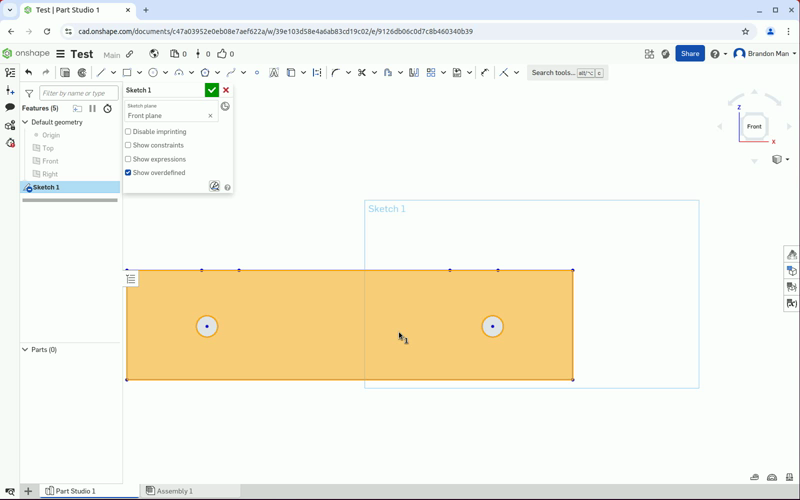
scroll(-6)
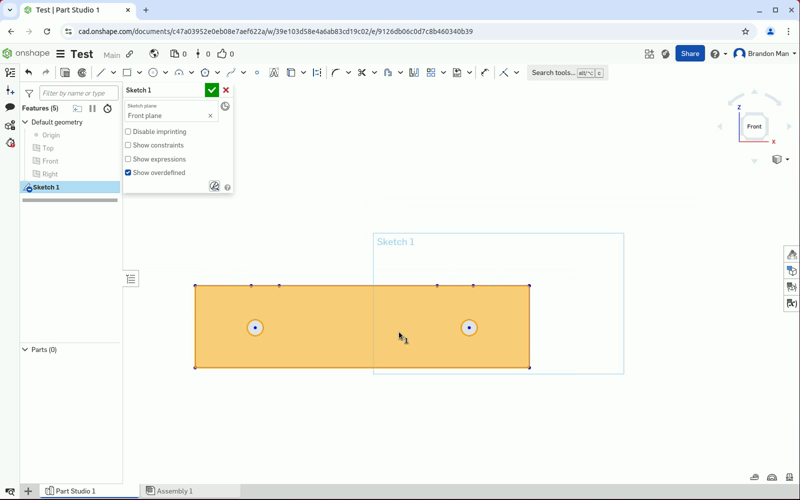
scroll(-6)
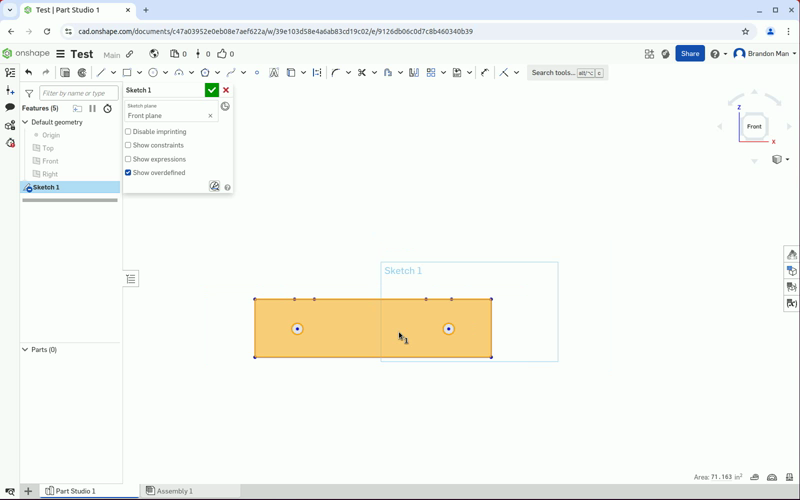
scroll(-6)
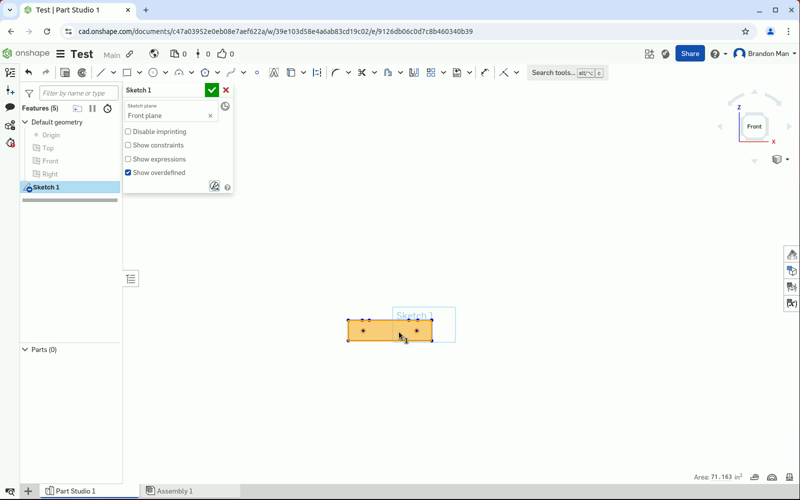
mouse_move(73, 352)
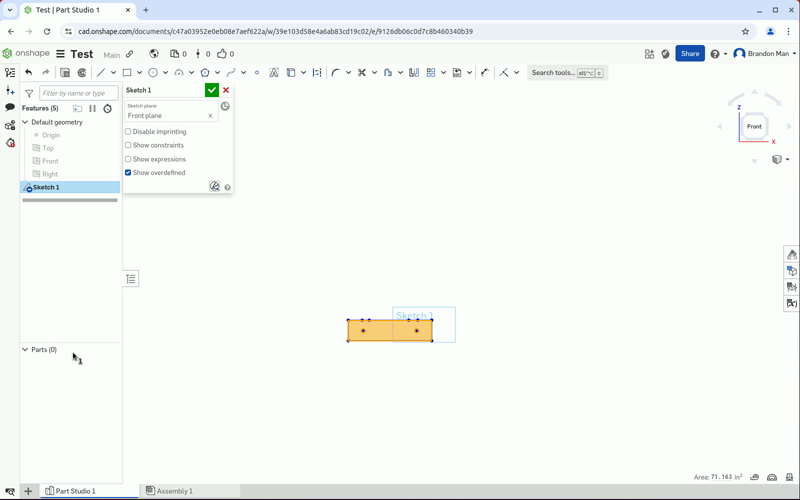
key(shift+y)
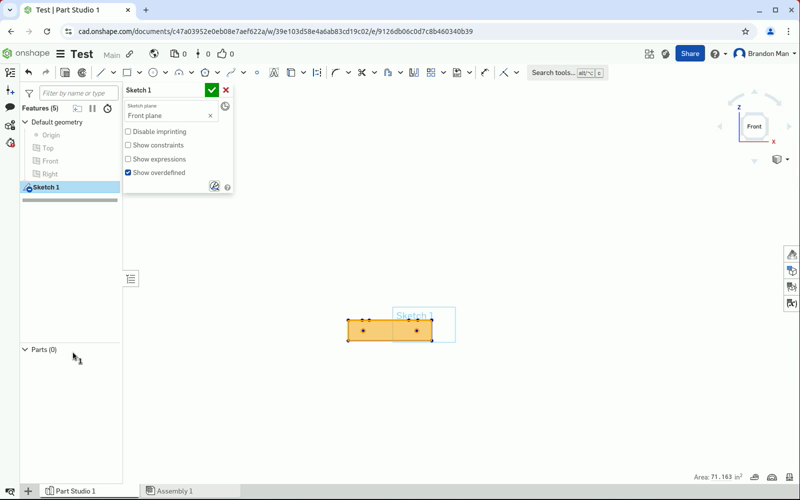
key(shift+e)
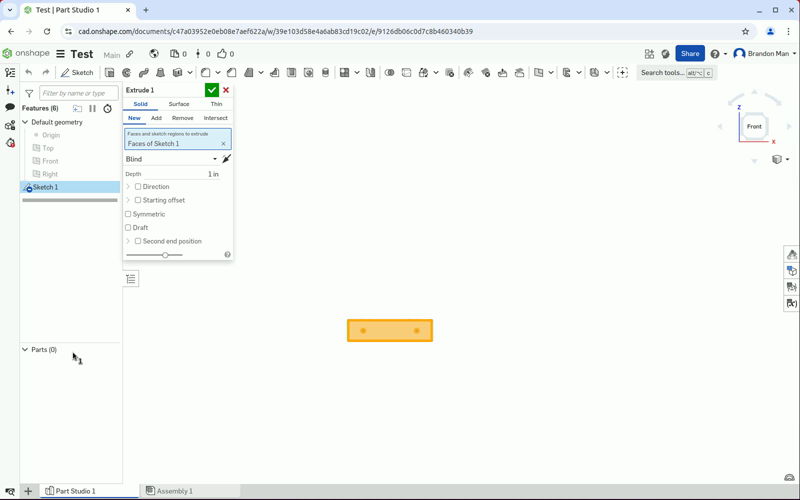
mouse_move(143, 106)
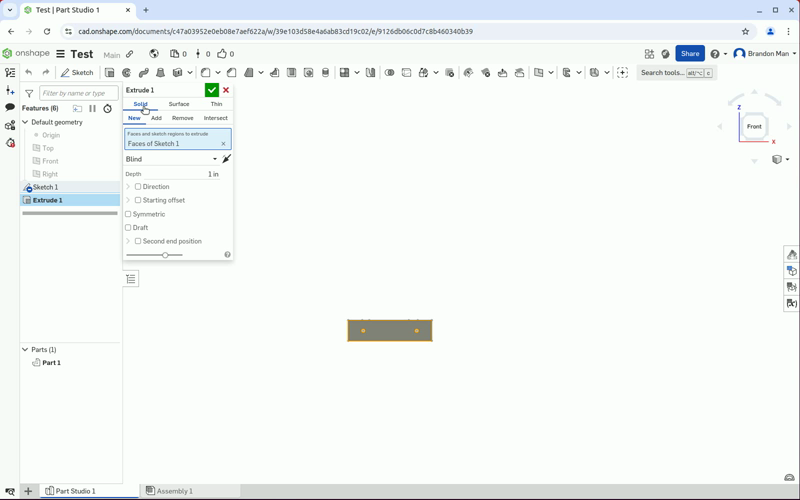
click(143, 106)
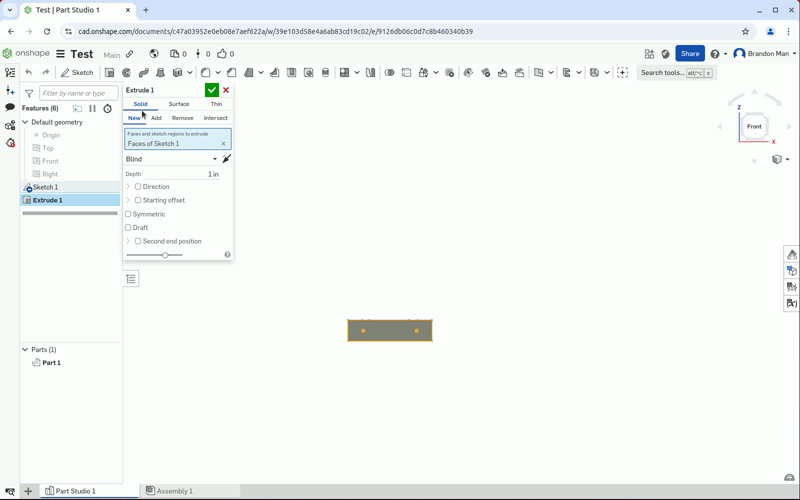
mouse_move(137, 120)
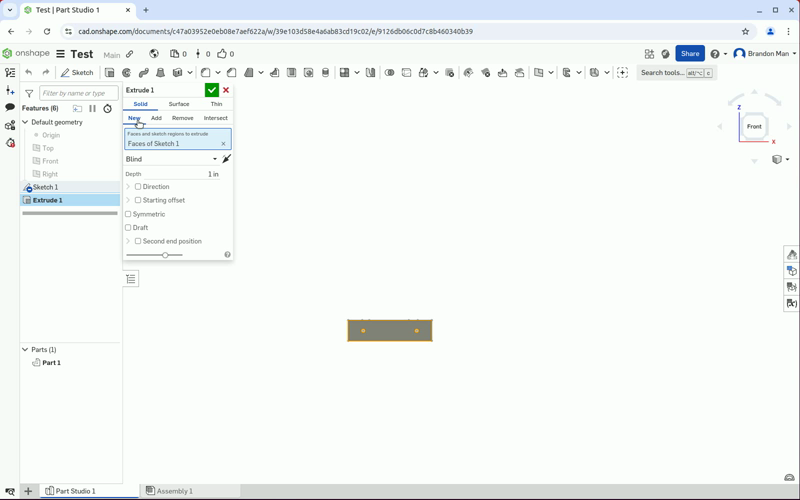
click(137, 120)
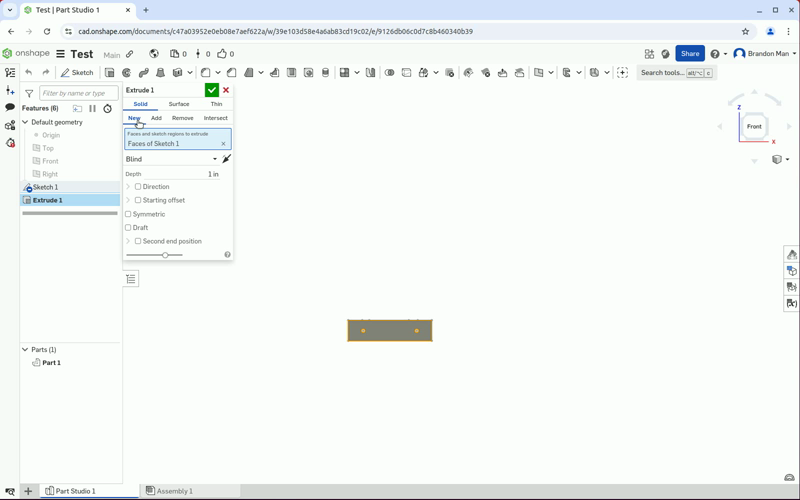
key(tab, 4)
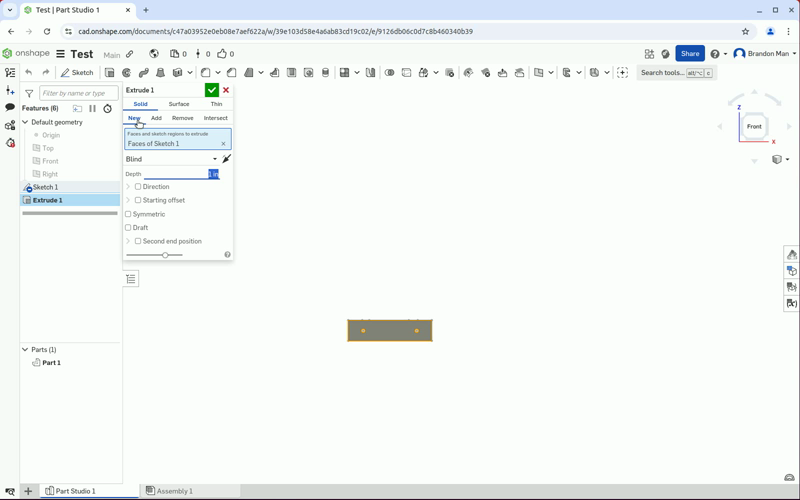
text(0.722)
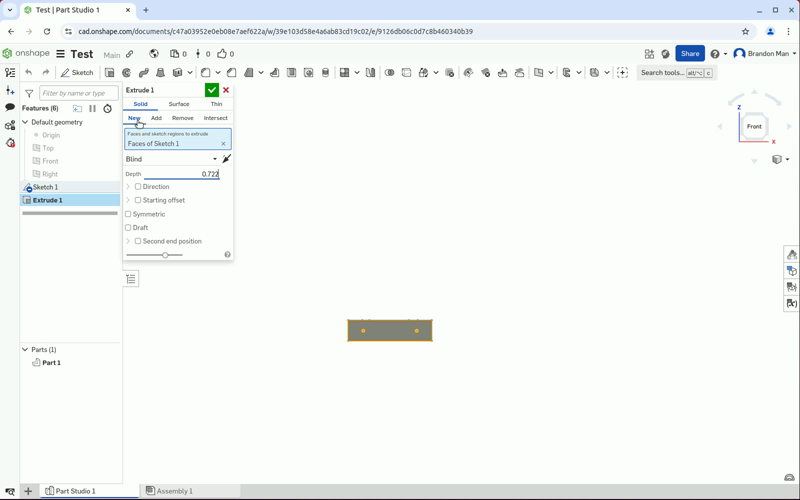
key(enter)
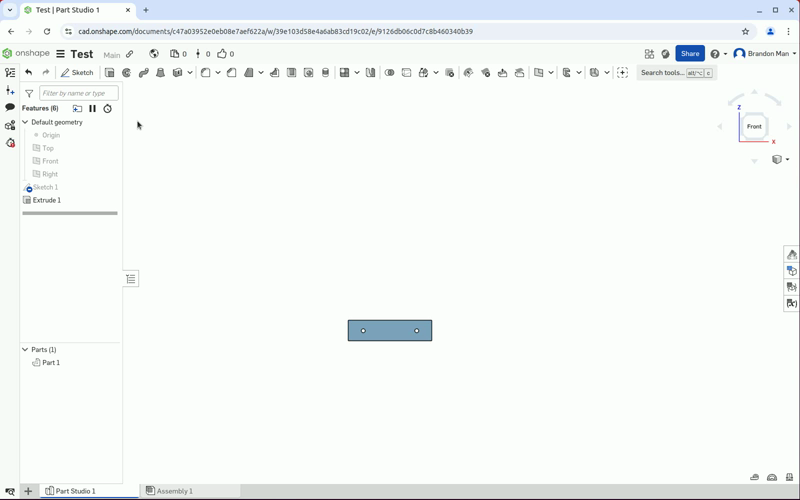
key(shift+h)
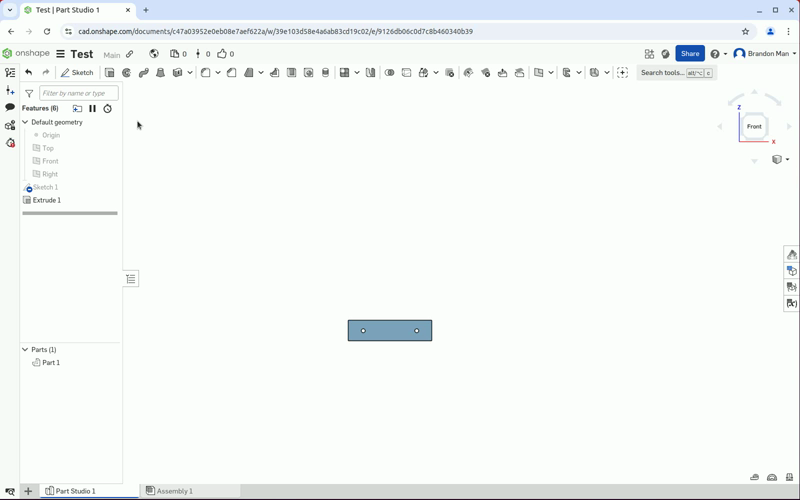
key(shift+h)
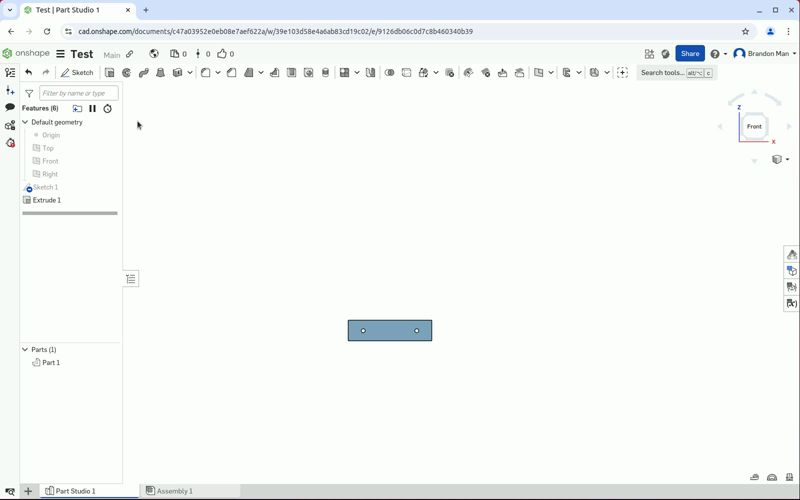
mouse_move(73, 189)
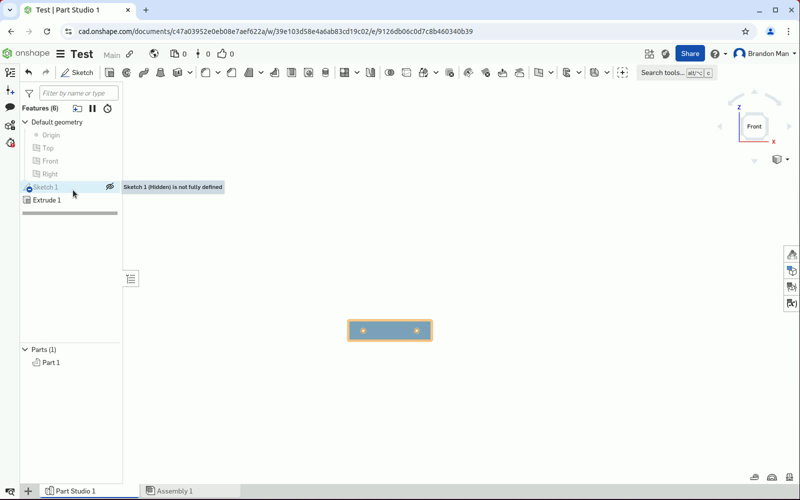
click(73, 189)
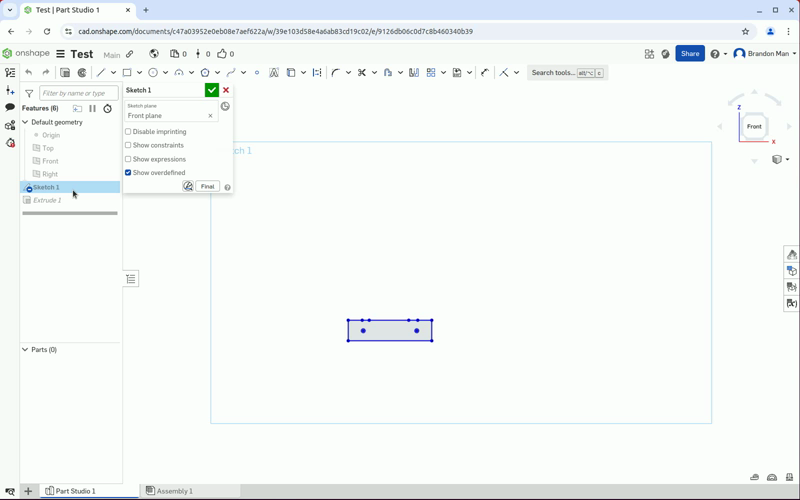
mouse_move(229, 92)
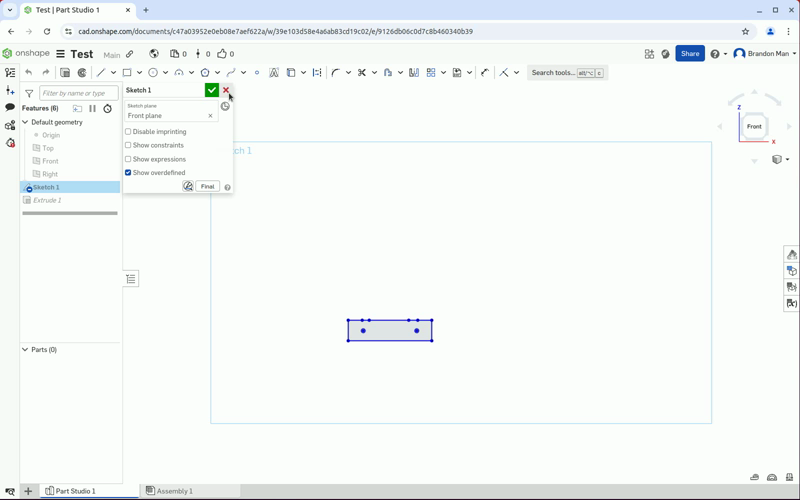
click(229, 92)
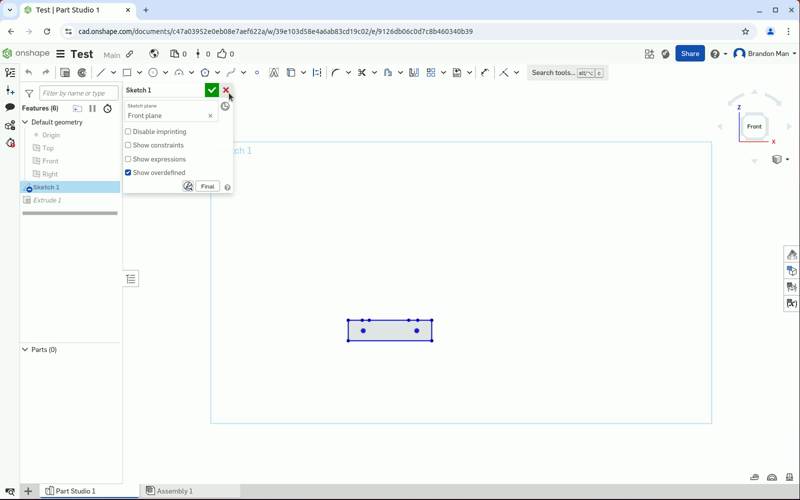
key(shift+s)
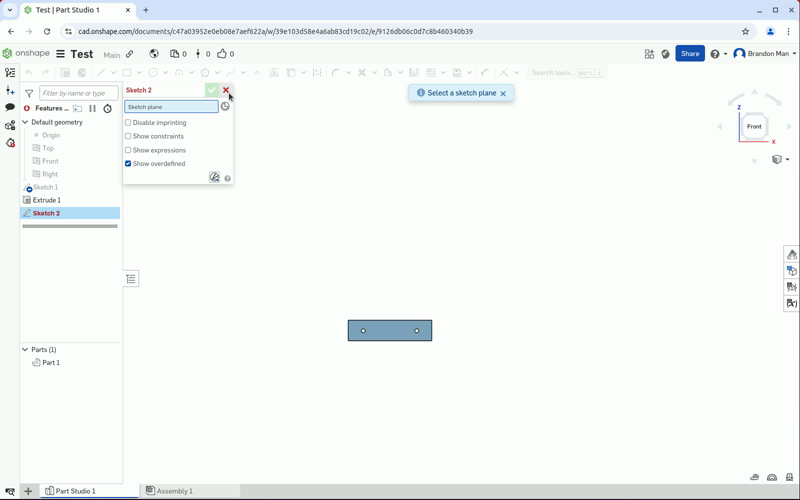
mouse_move(73, 163)
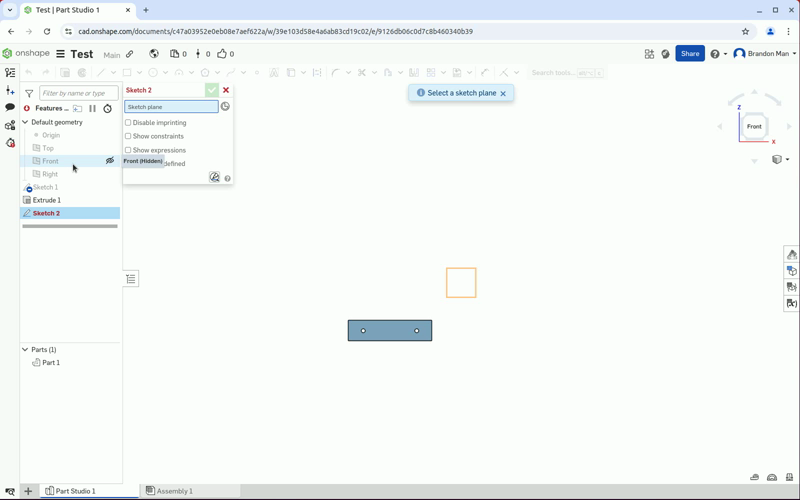
click(73, 163)
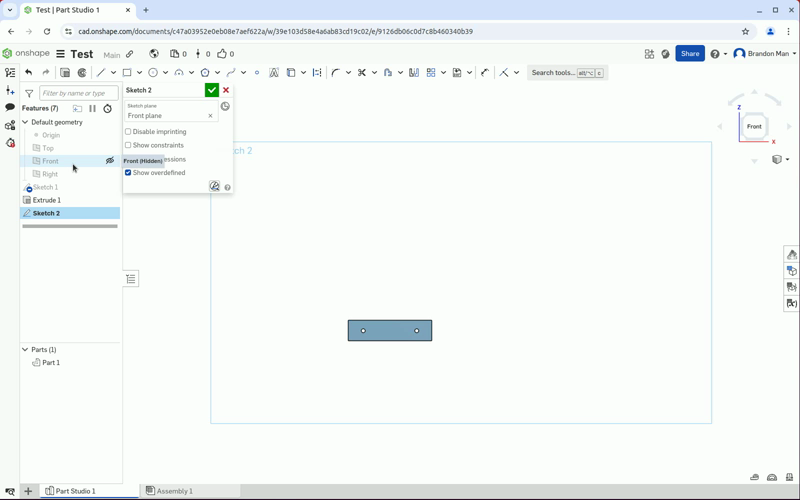
mouse_move(73, 352)
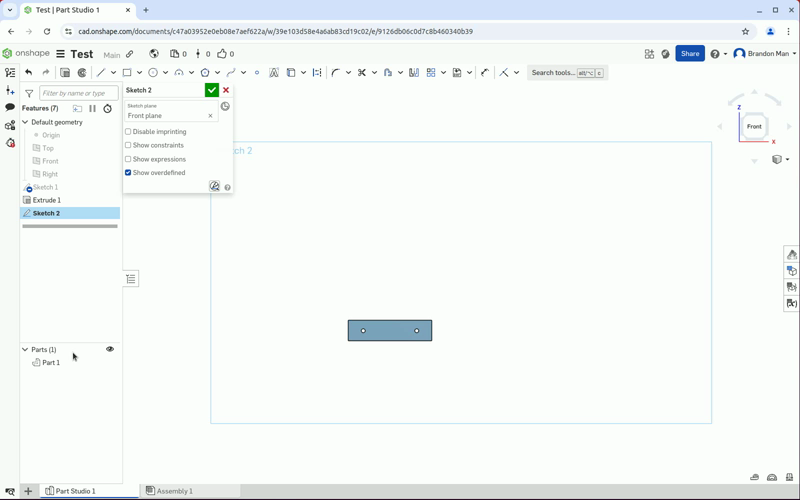
key(y)
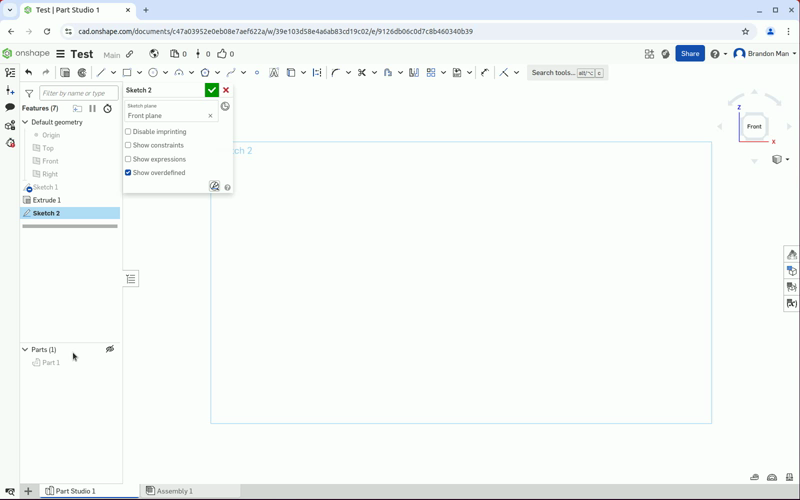
key(c)
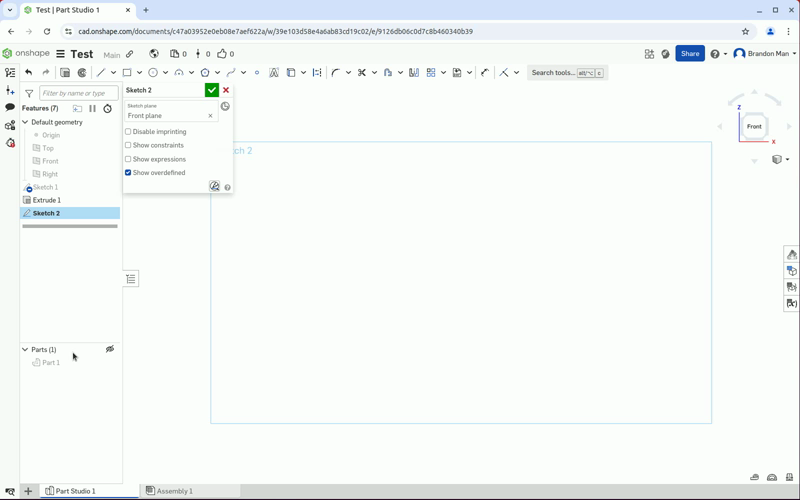
key_down(shift)
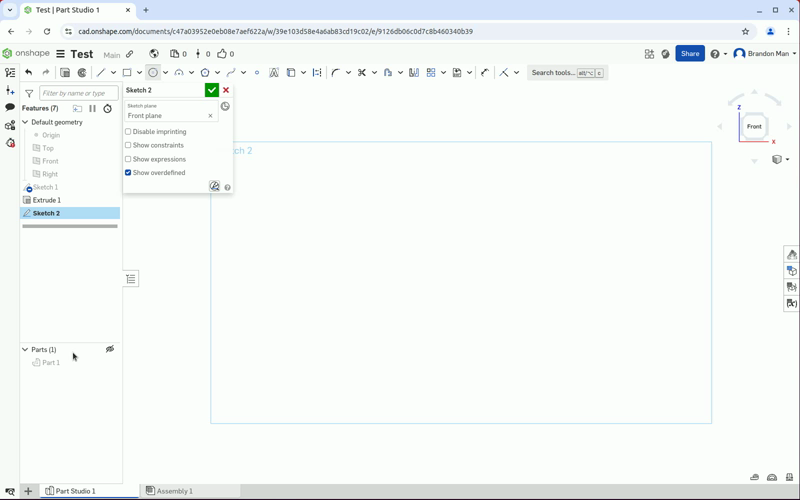
mouse_move(364, 330)
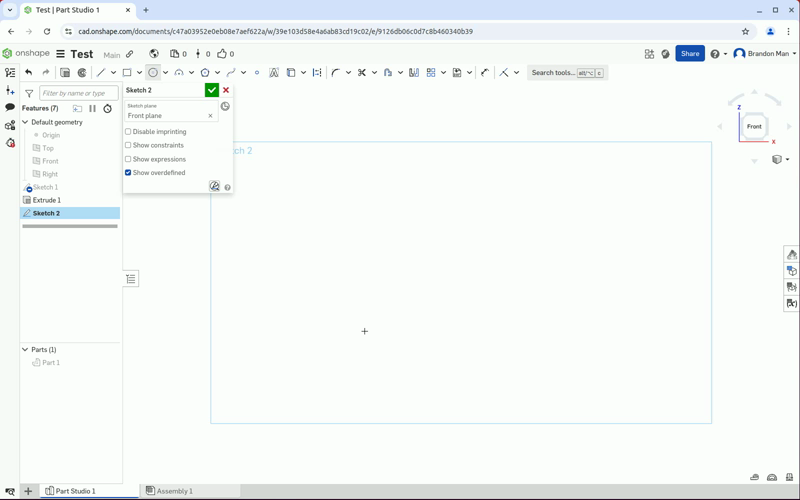
click(364, 330)
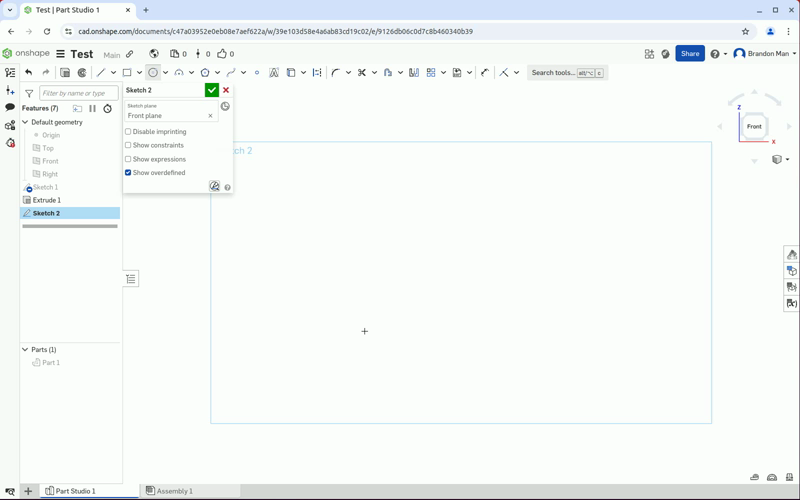
key_up(shift)
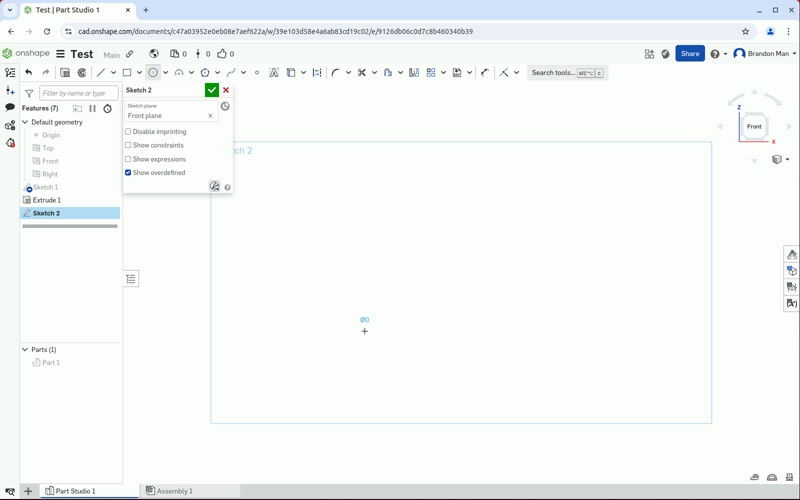
mouse_move(367, 330)
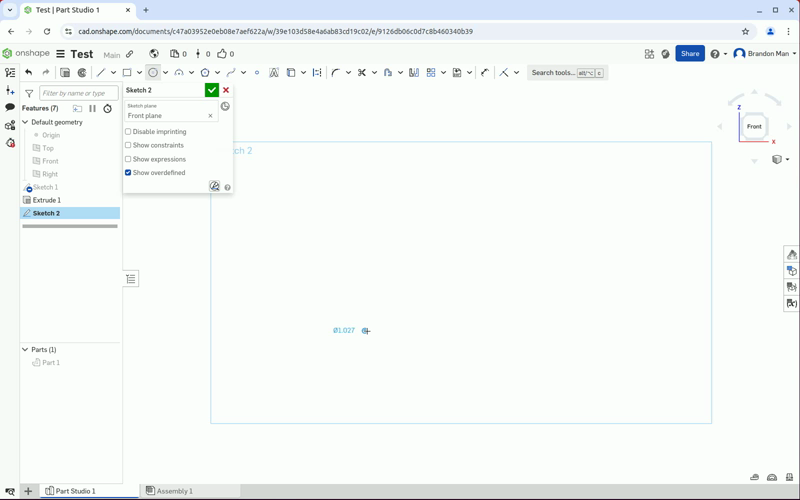
scroll(6)
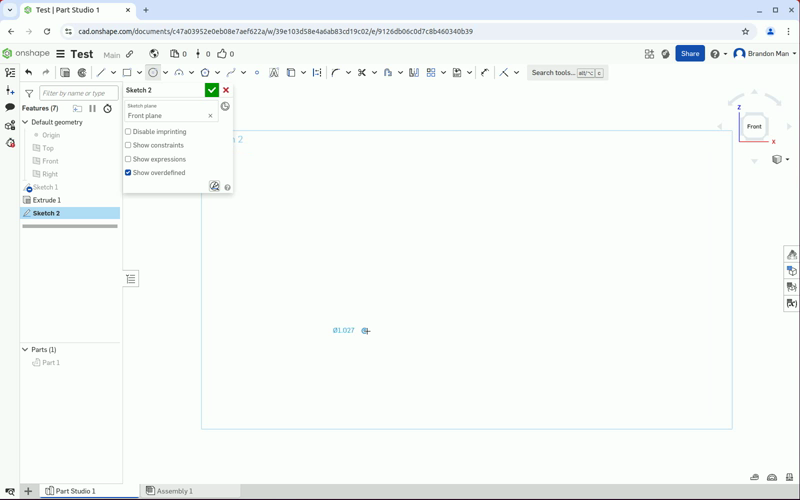
scroll(6)
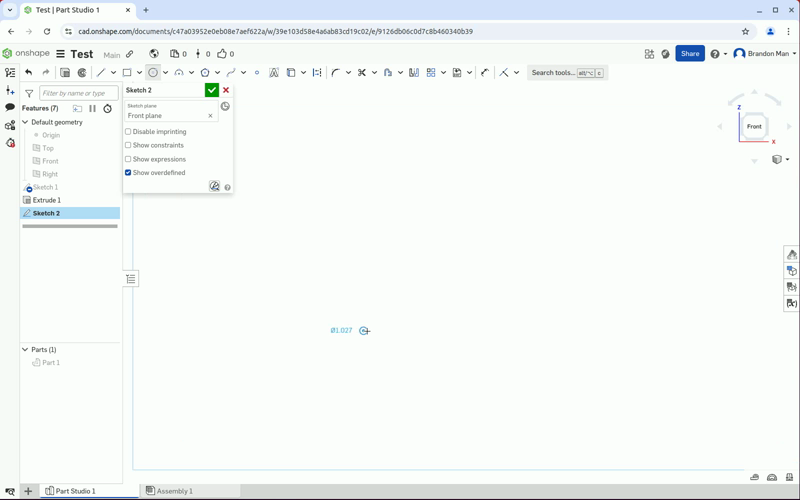
scroll(6)
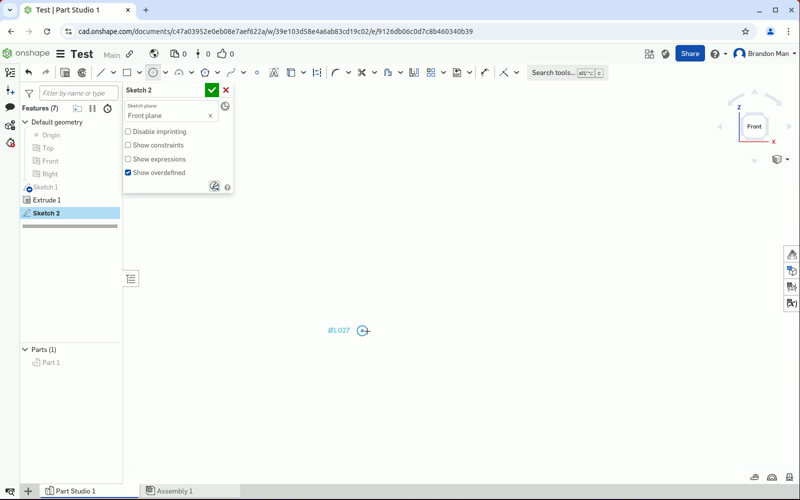
scroll(6)
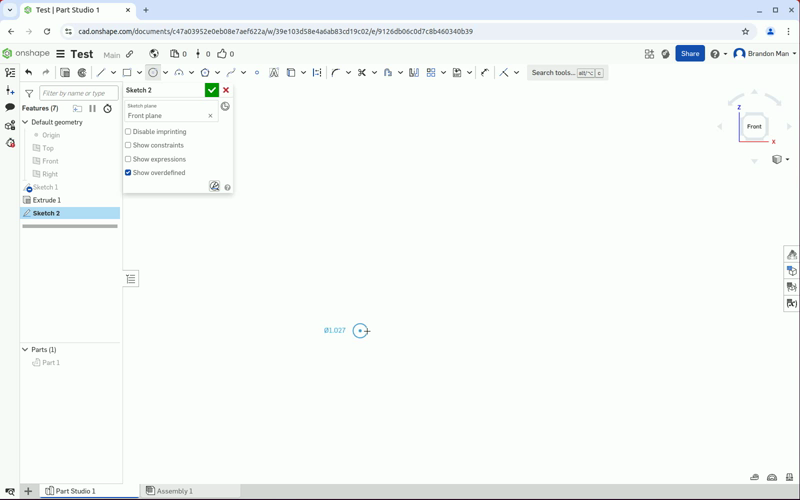
scroll(6)
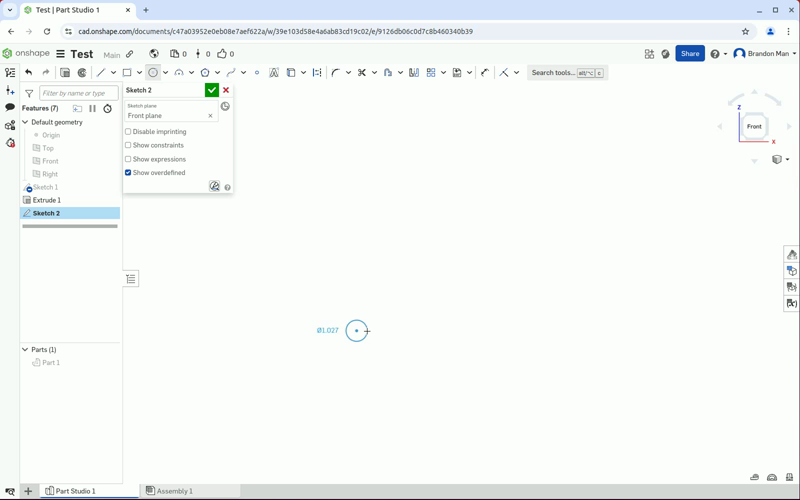
scroll(6)
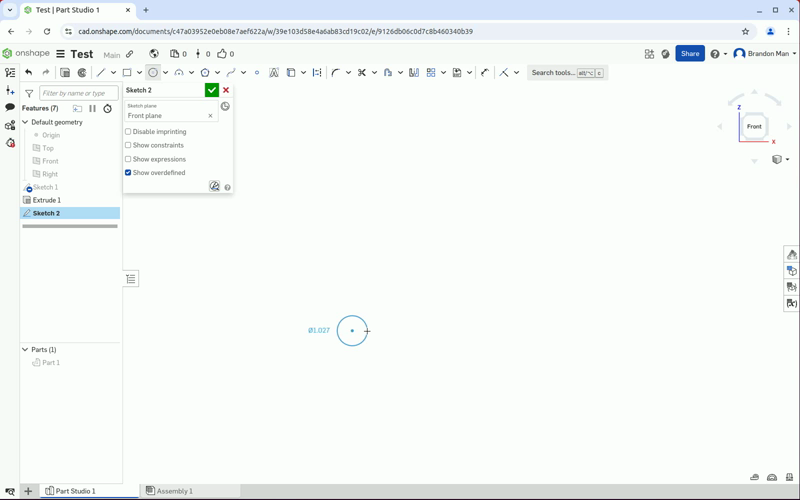
scroll(6)
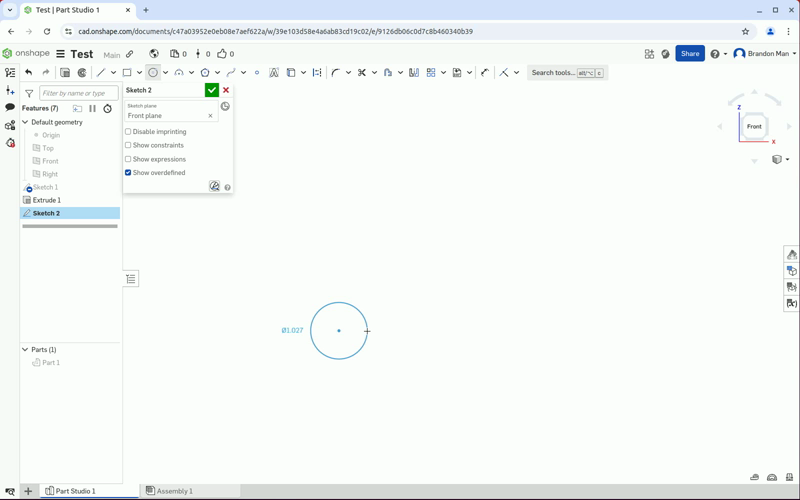
click(367, 330)
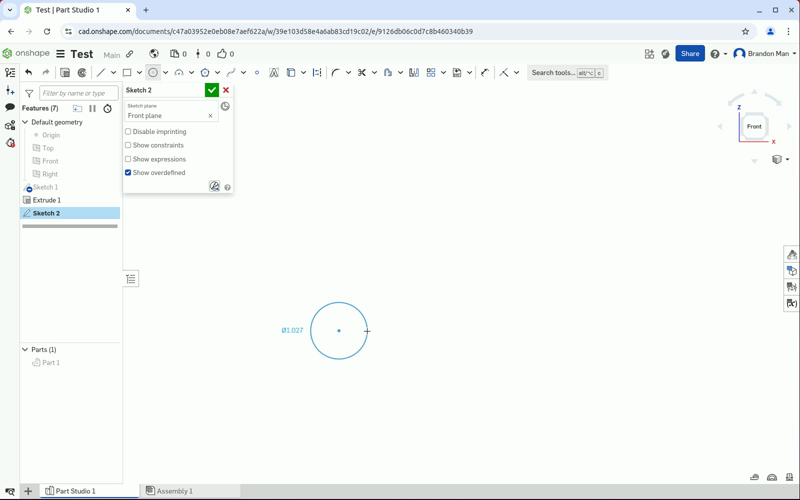
scroll(-6)
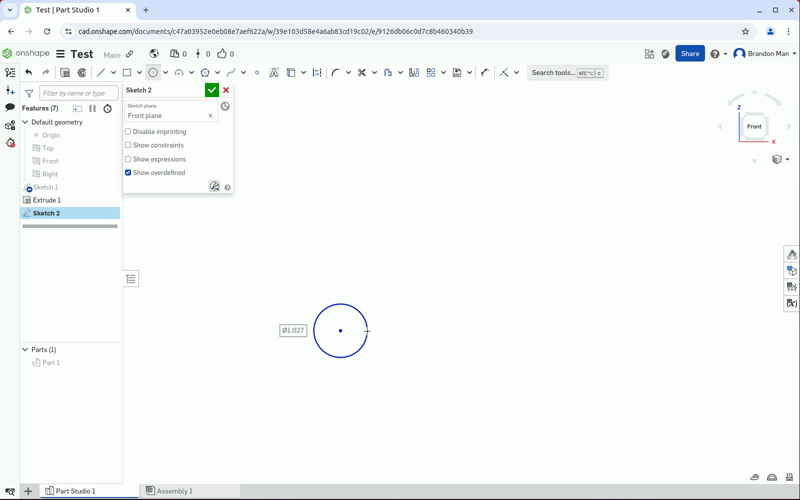
scroll(-6)
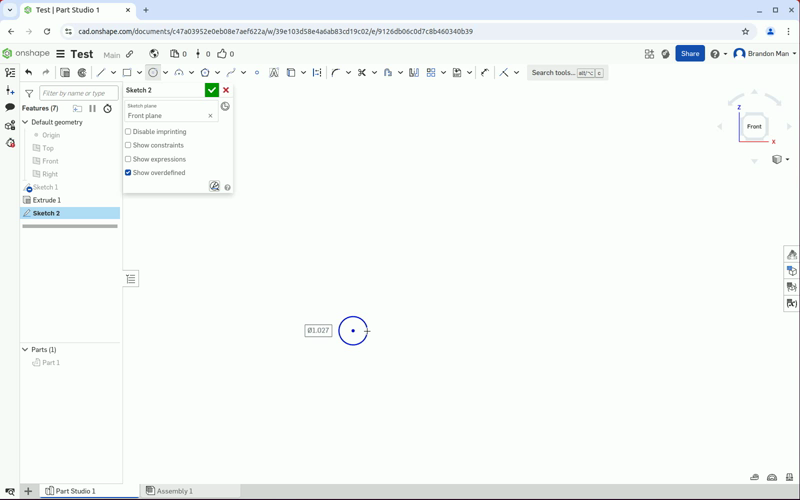
scroll(-6)
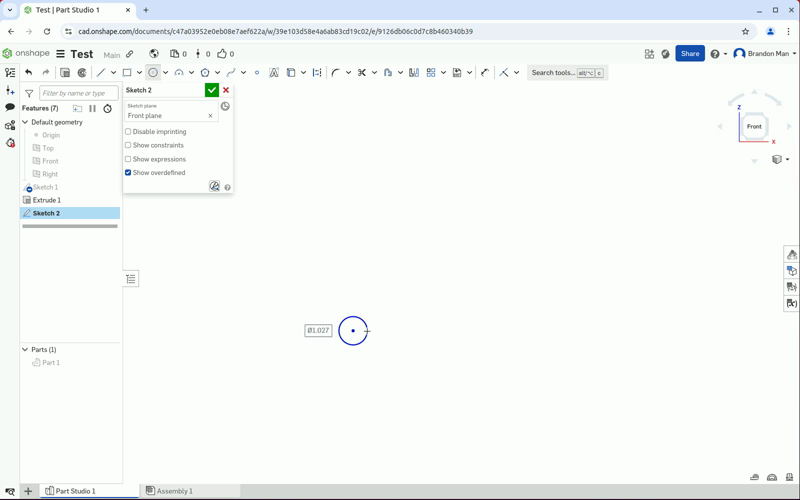
scroll(-6)
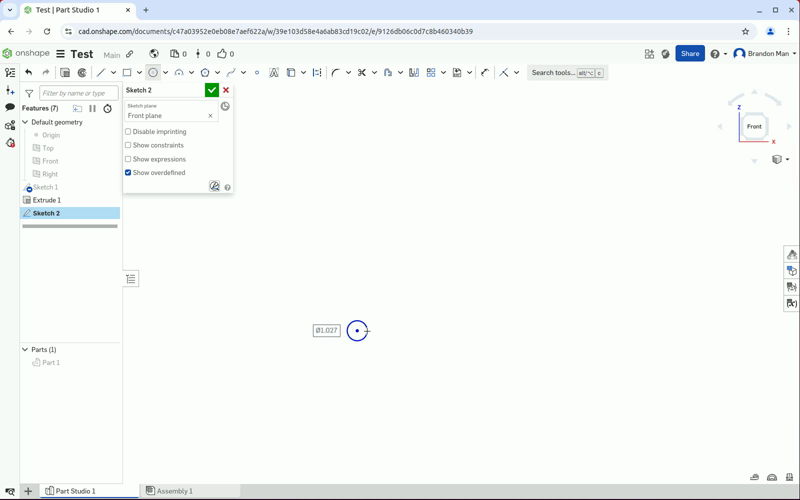
scroll(-6)
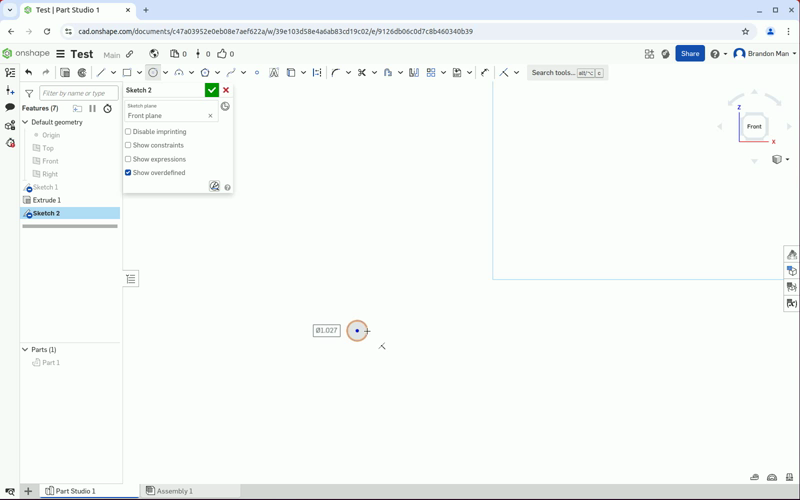
scroll(-6)
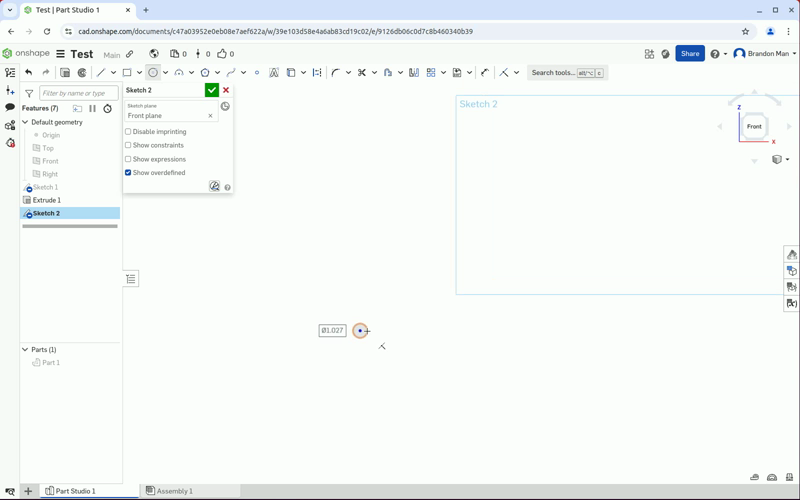
scroll(-6)
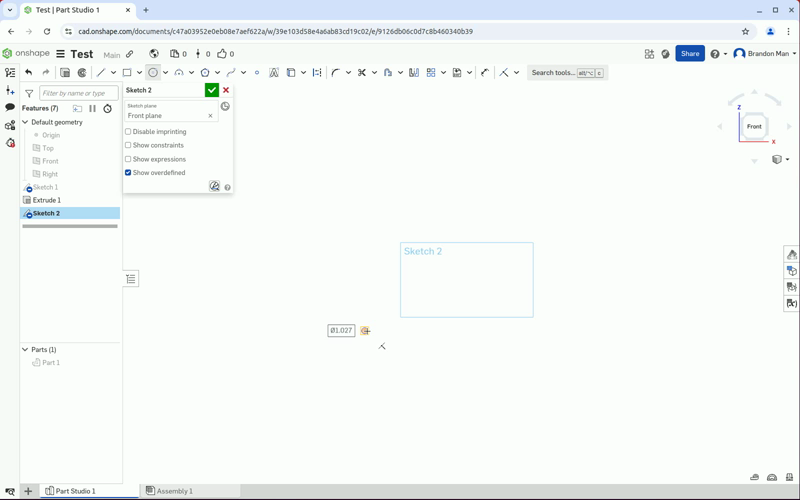
key(esc)
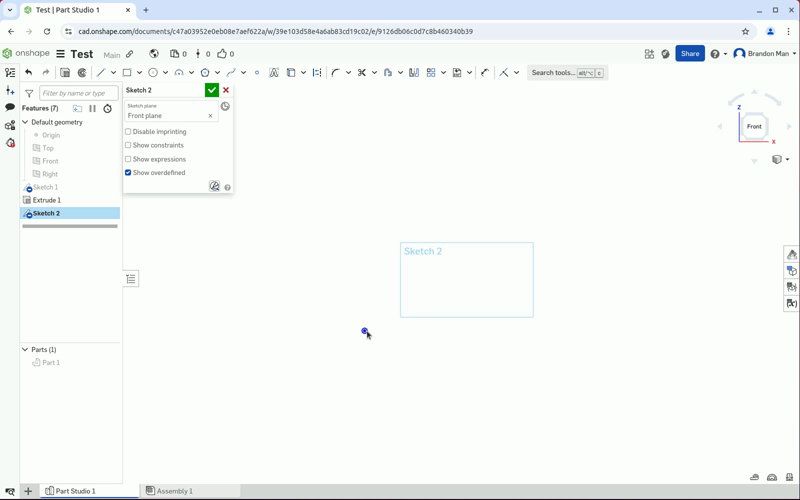
mouse_move(363, 331)
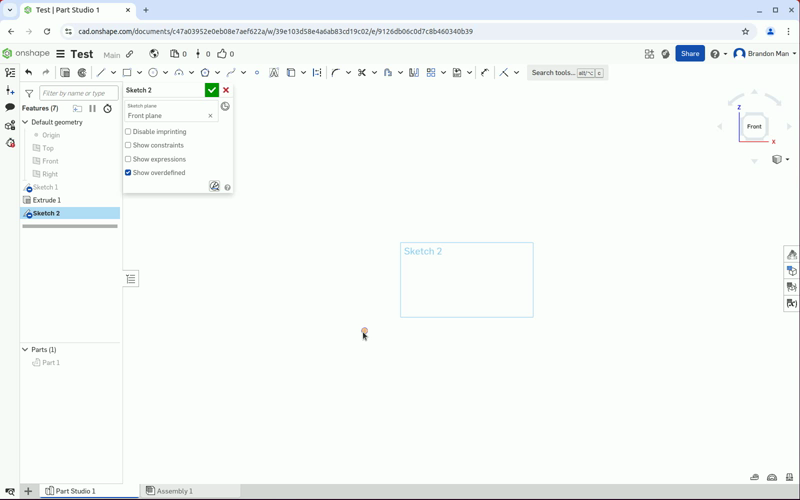
scroll(6)
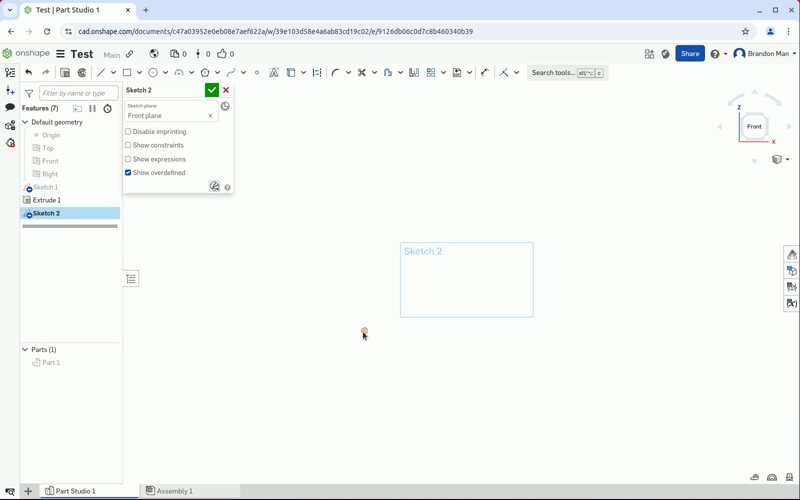
scroll(6)
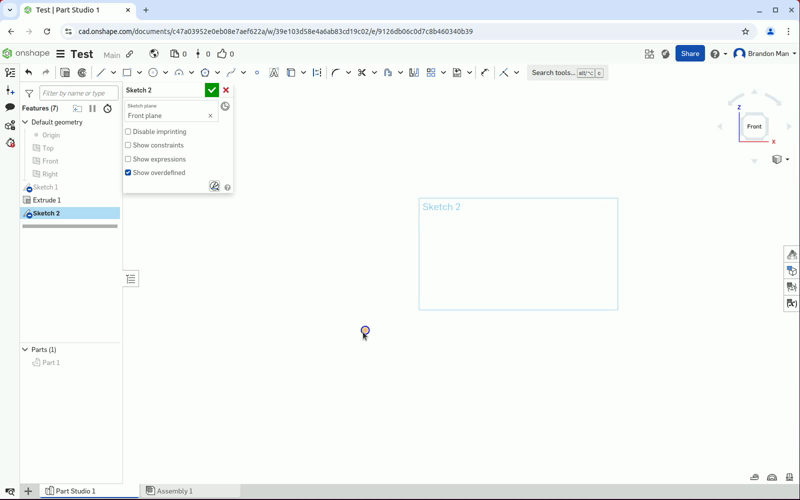
scroll(6)
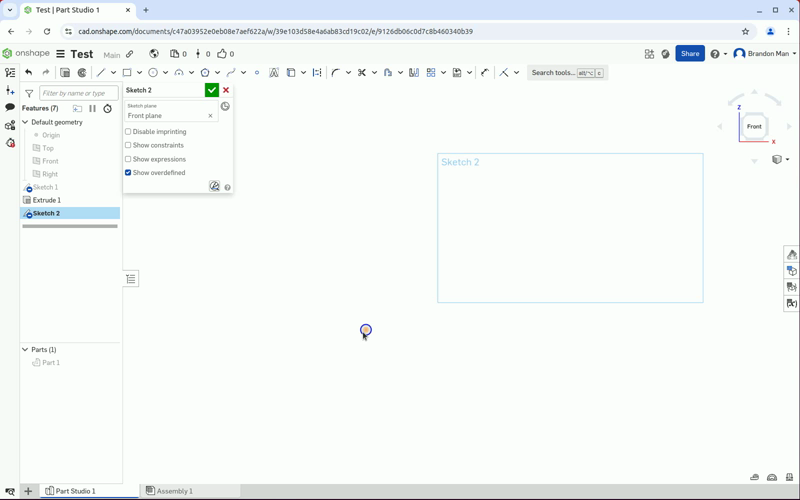
scroll(6)
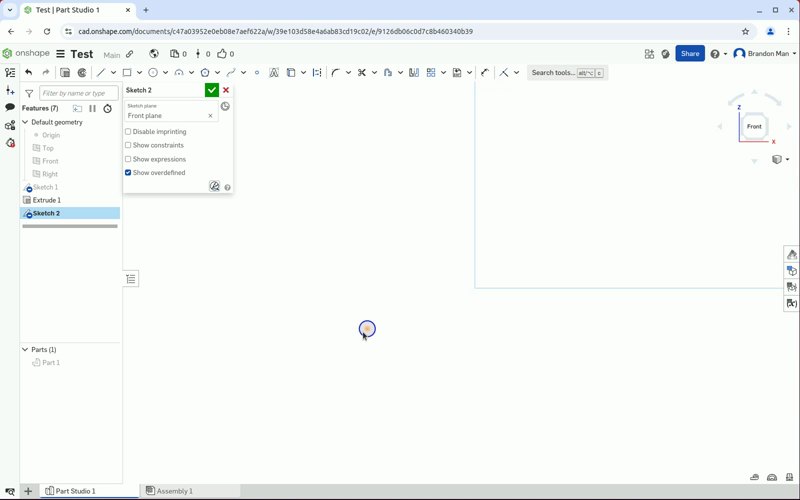
scroll(6)
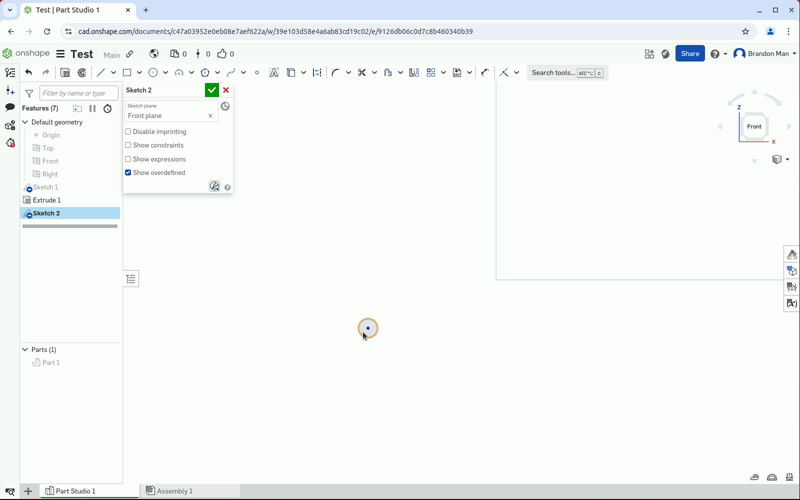
scroll(6)
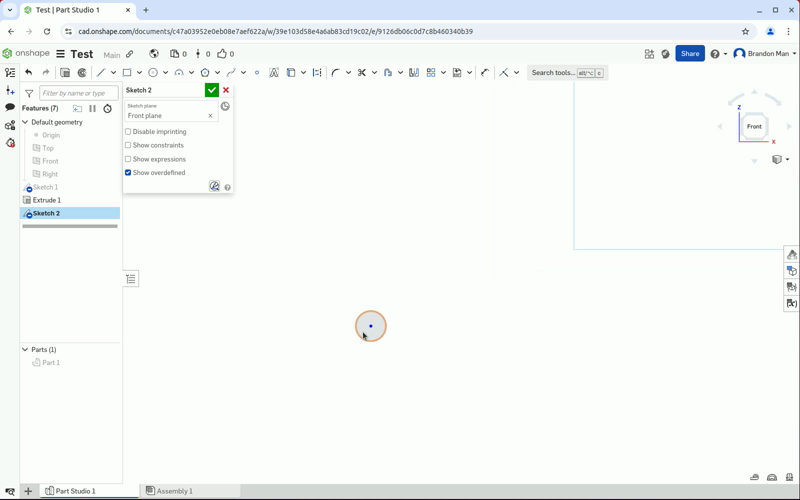
scroll(6)
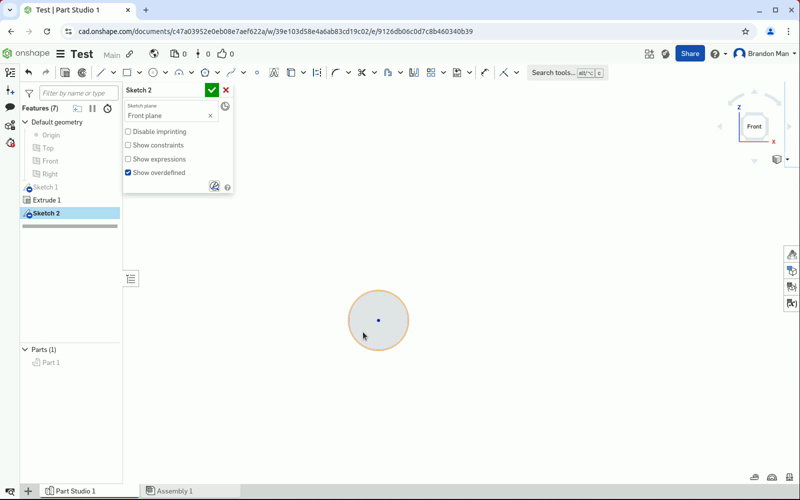
click(363, 331)
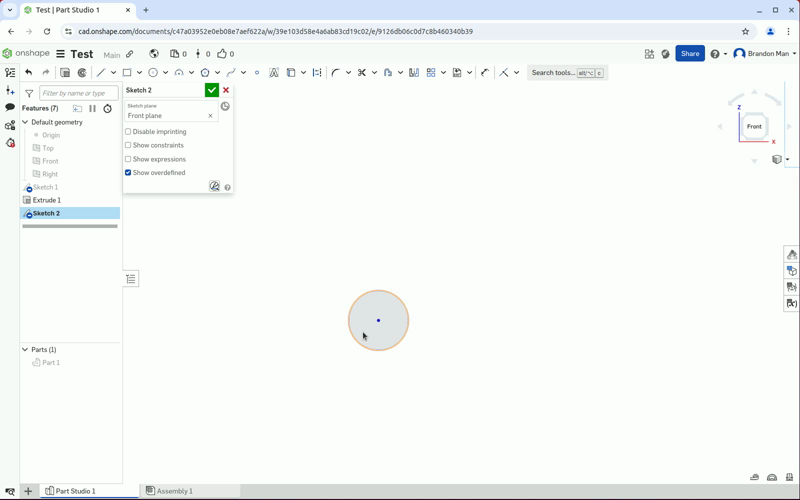
scroll(-6)
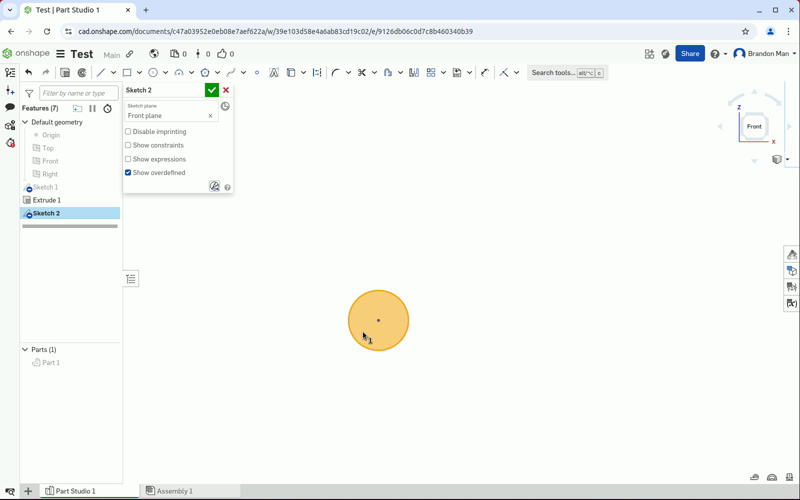
scroll(-6)
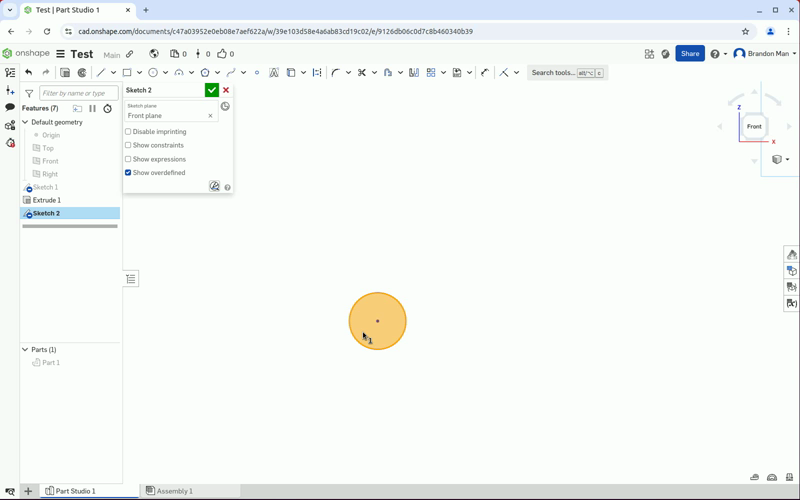
scroll(-6)
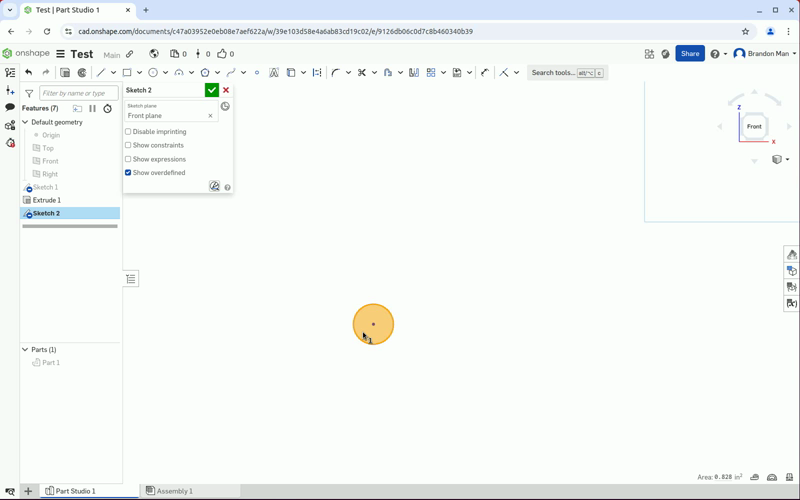
scroll(-6)
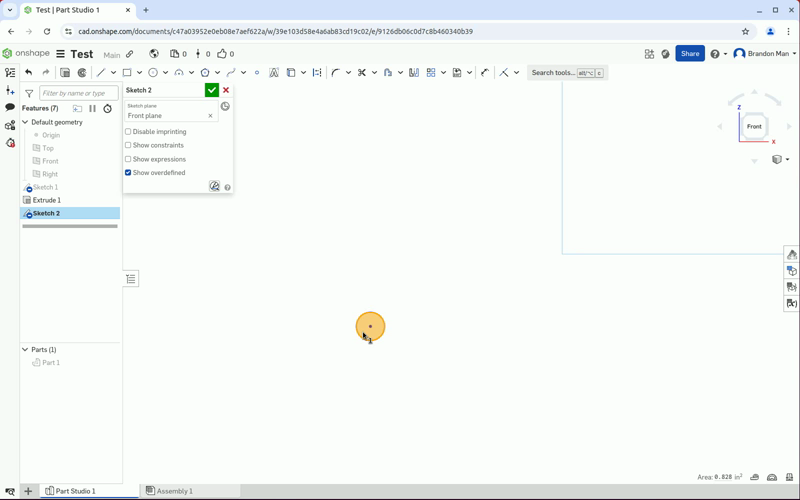
scroll(-6)
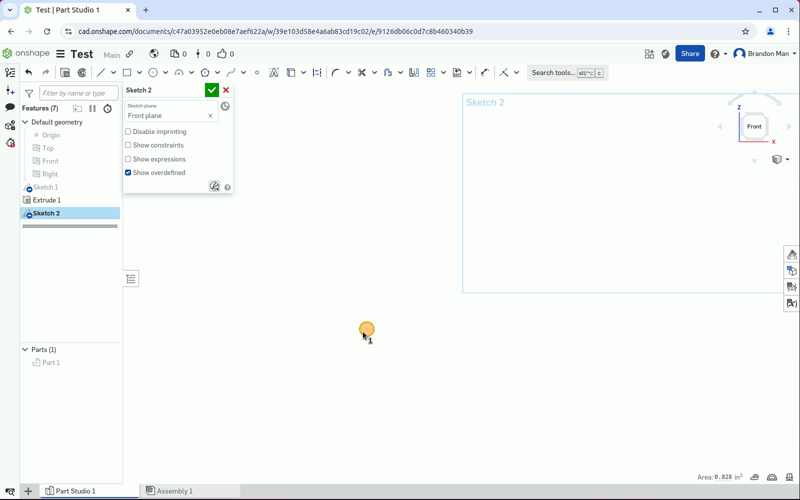
scroll(-6)
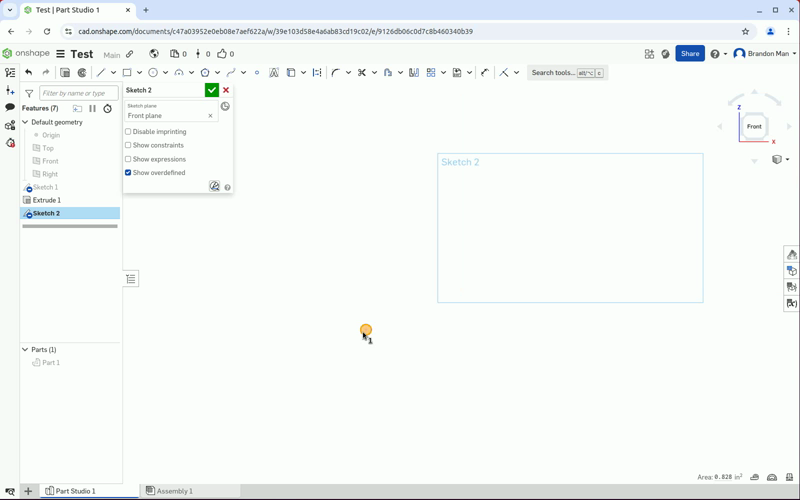
scroll(-6)
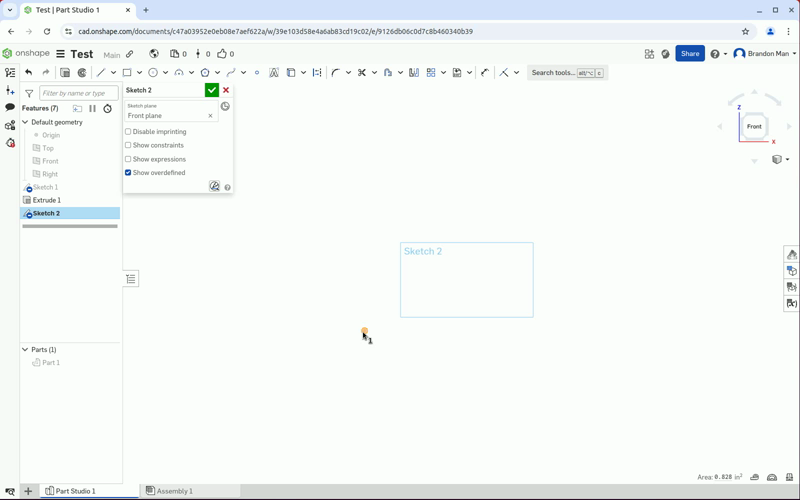
mouse_move(73, 352)
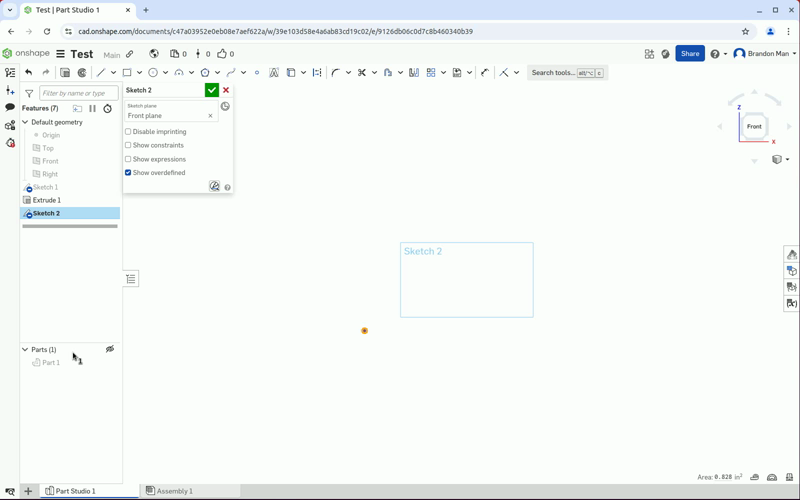
key(shift+y)
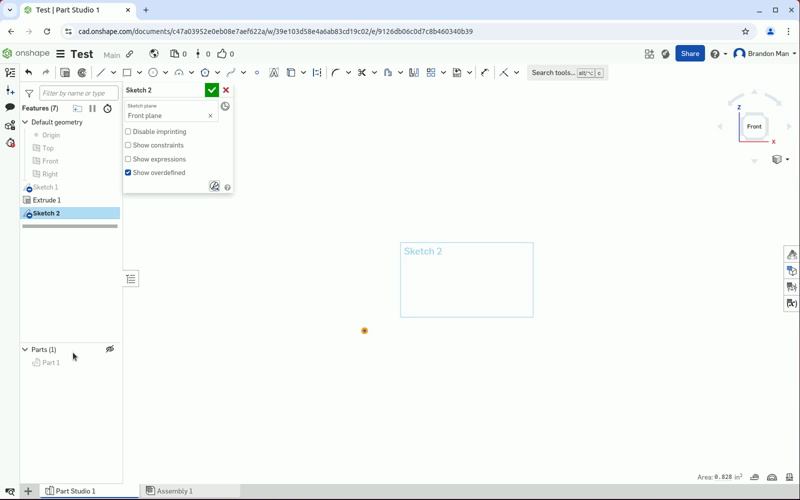
key(shift+e)
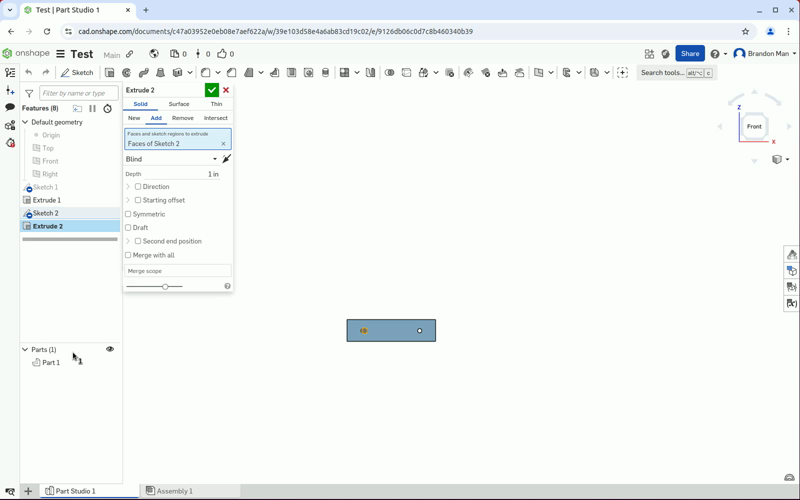
mouse_move(143, 106)
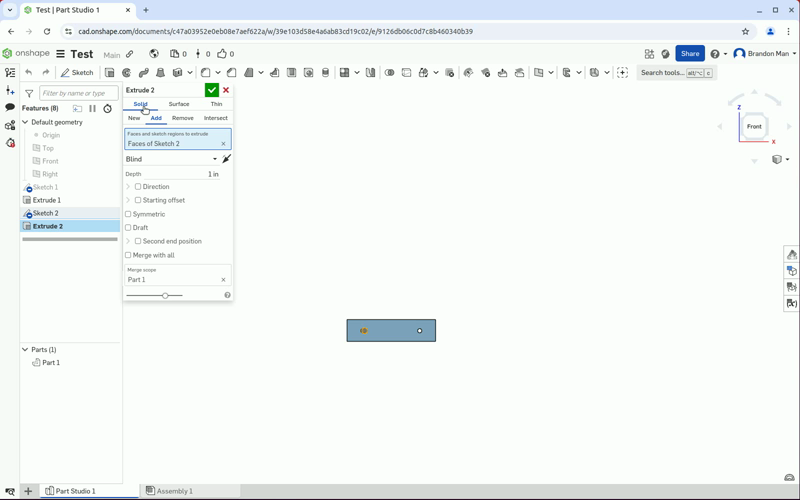
click(143, 106)
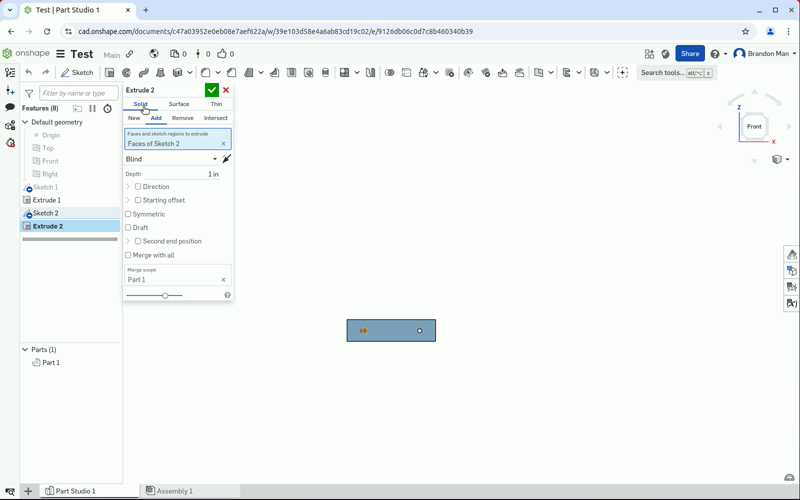
mouse_move(137, 120)
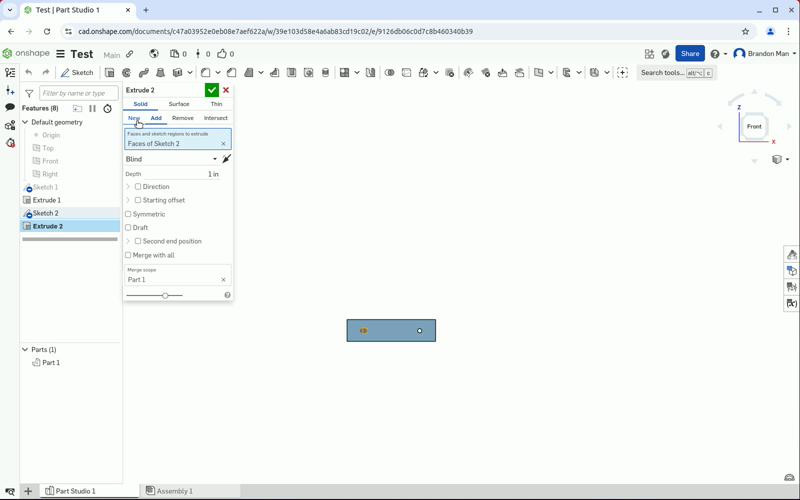
click(137, 120)
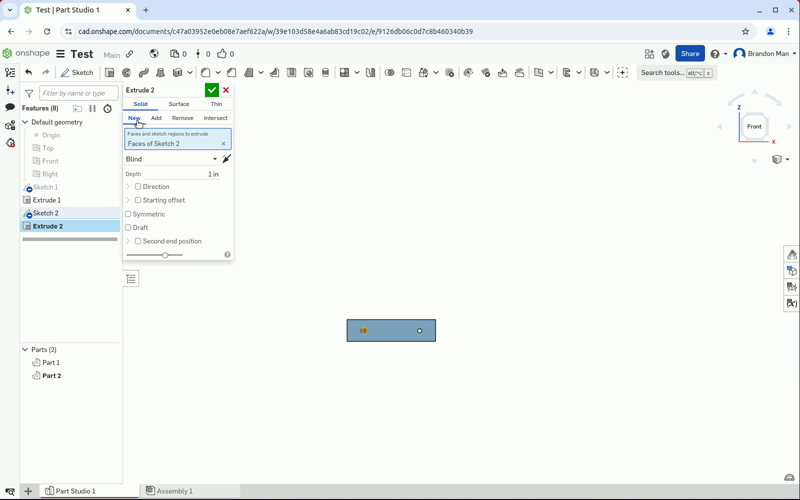
key(tab, 4)
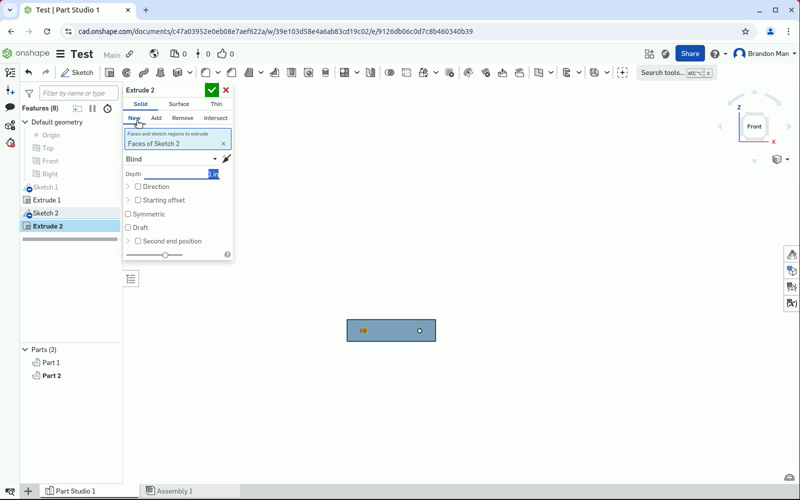
text(0.722)
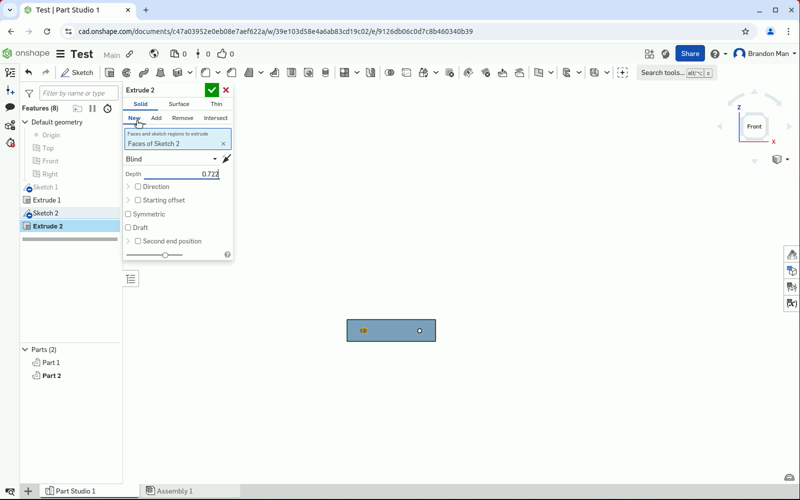
key(enter)
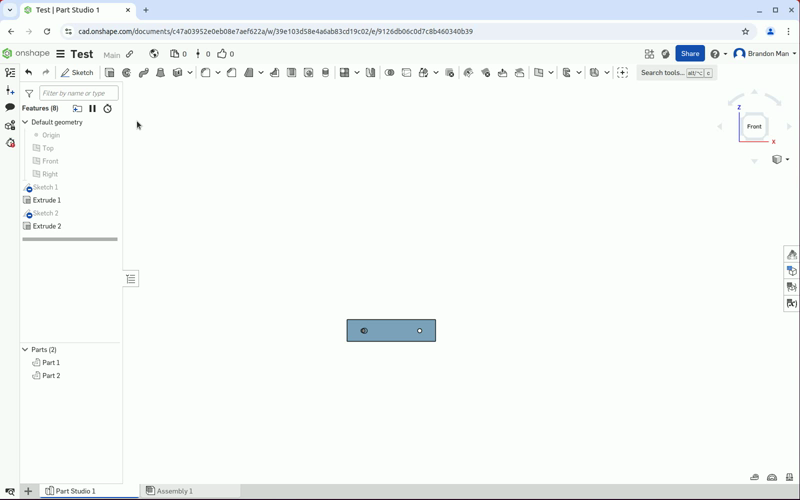
key(shift+h)
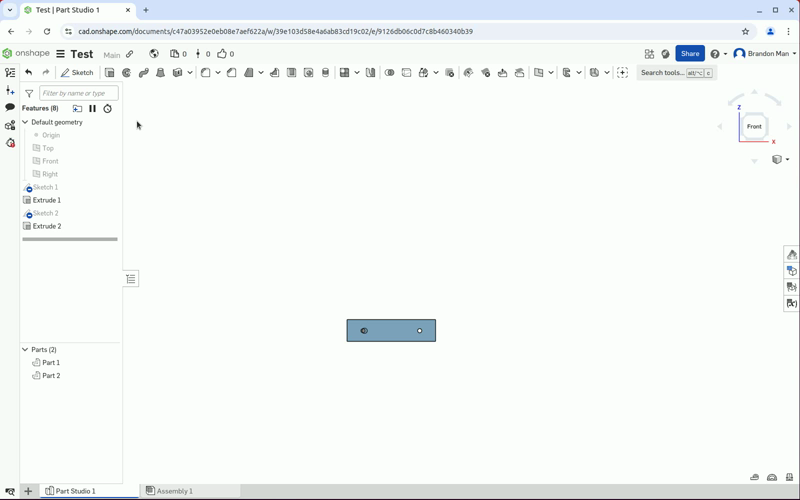
key(shift+h)
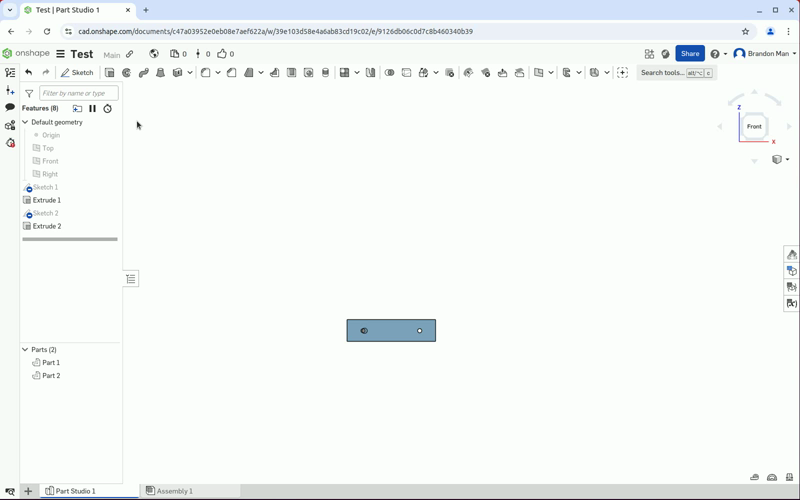
mouse_move(73, 189)
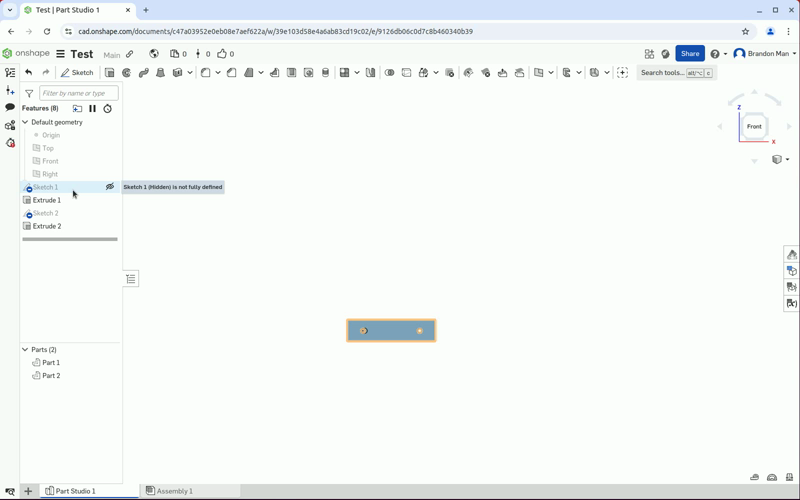
click(73, 189)
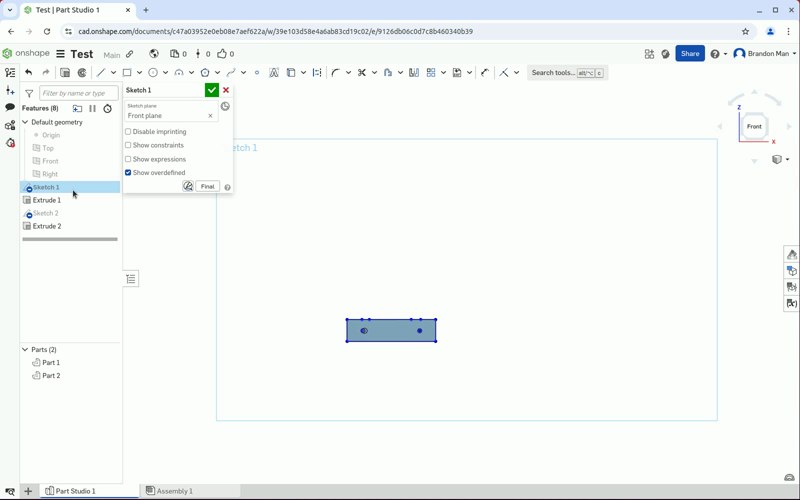
mouse_move(229, 92)
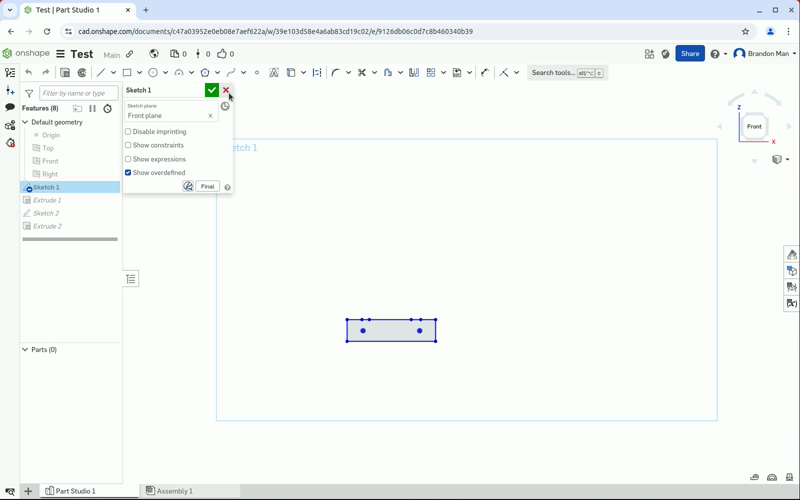
click(229, 92)
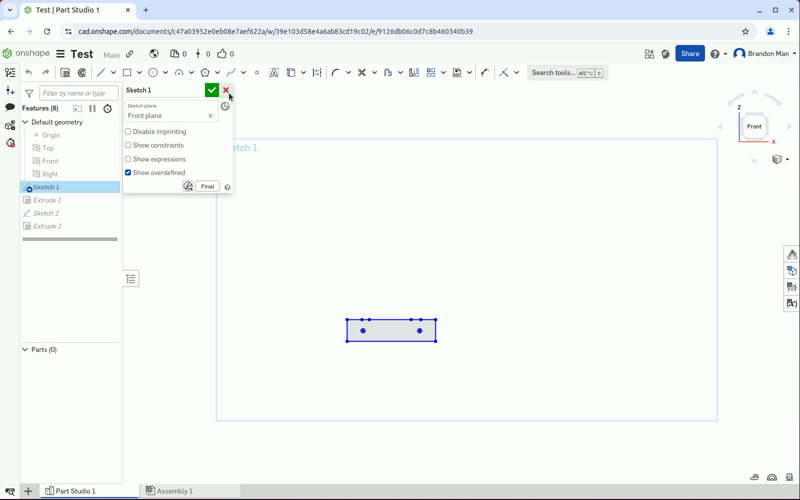
key(shift+s)
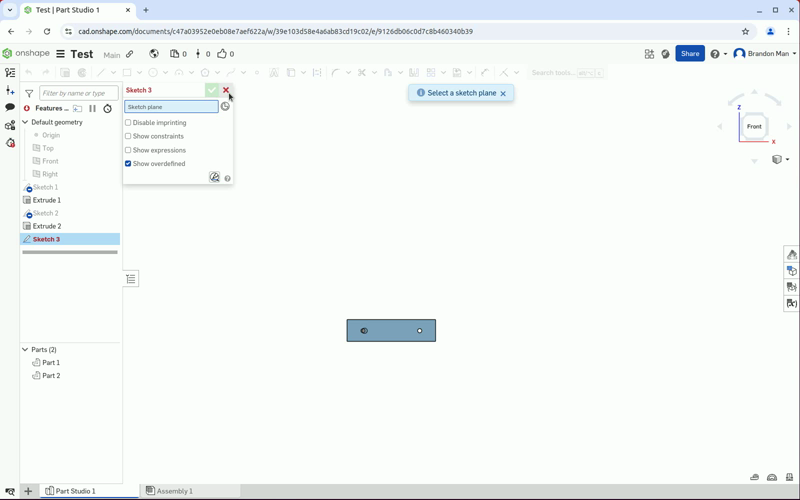
mouse_move(73, 163)
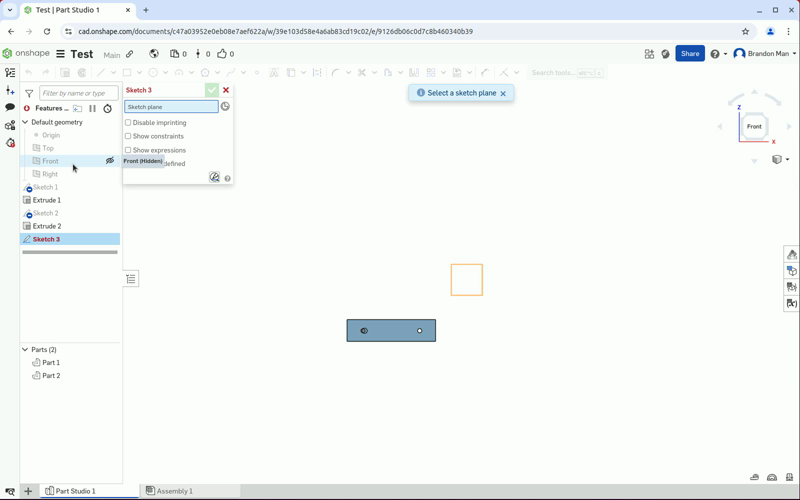
click(73, 163)
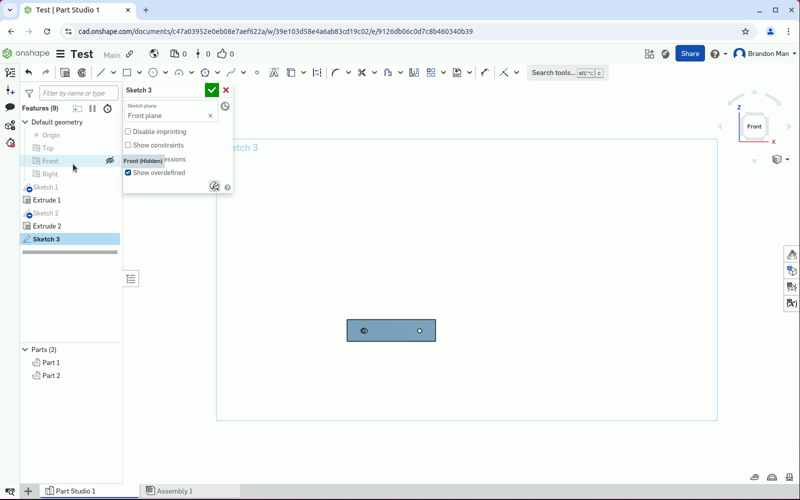
mouse_move(73, 352)
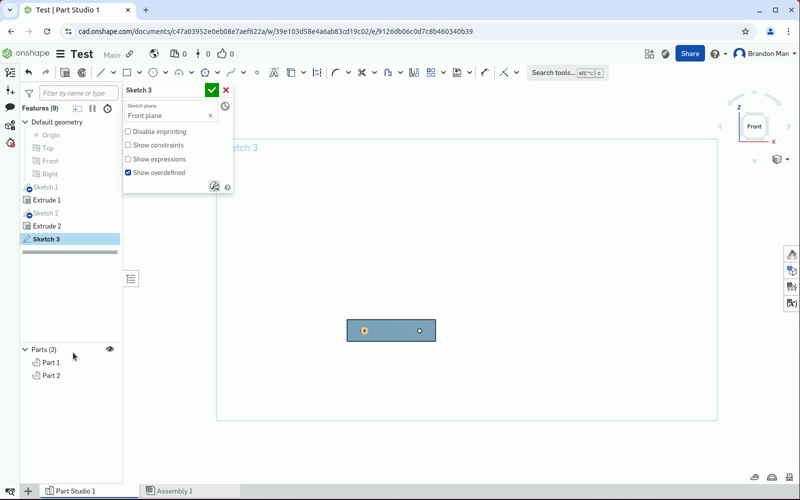
key(y)
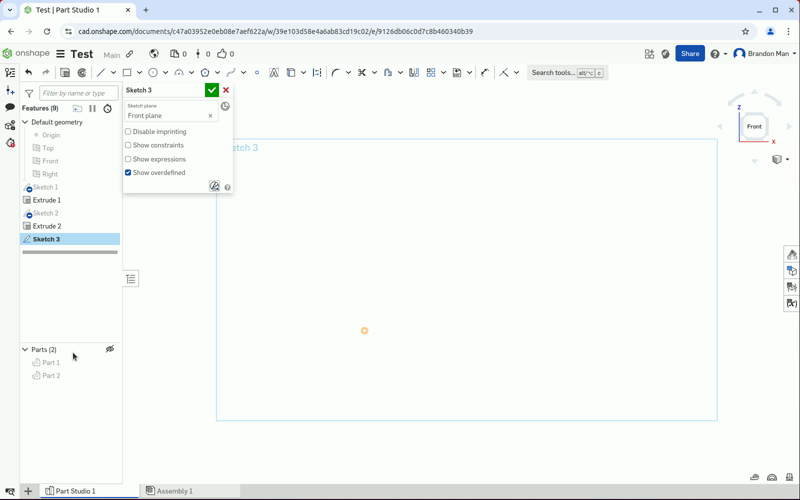
key(c)
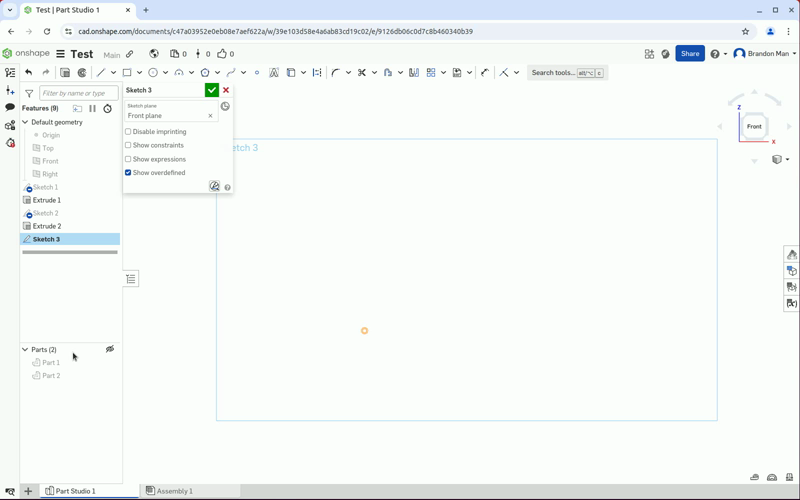
key_down(shift)
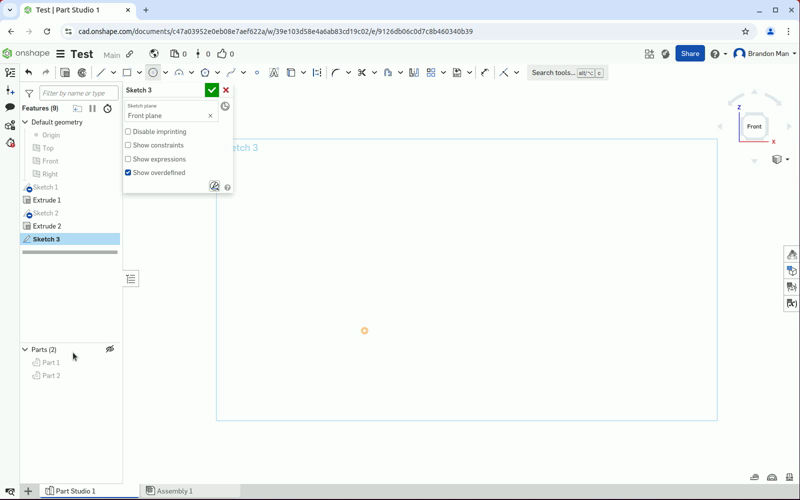
mouse_move(417, 330)
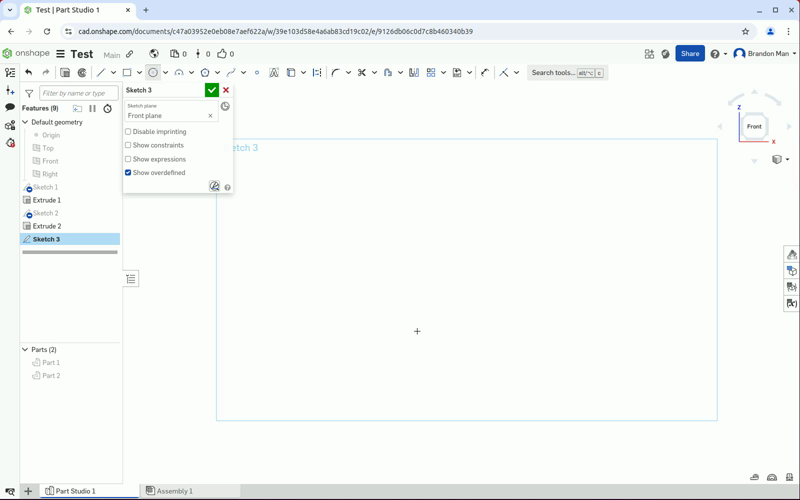
click(417, 330)
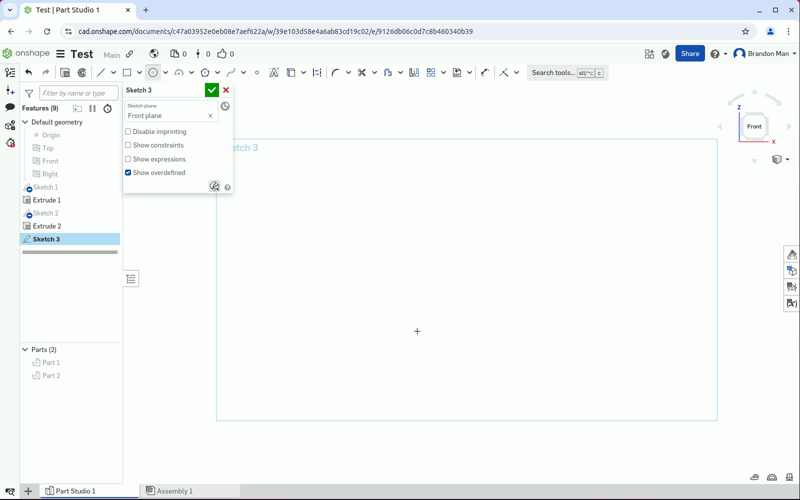
key_up(shift)
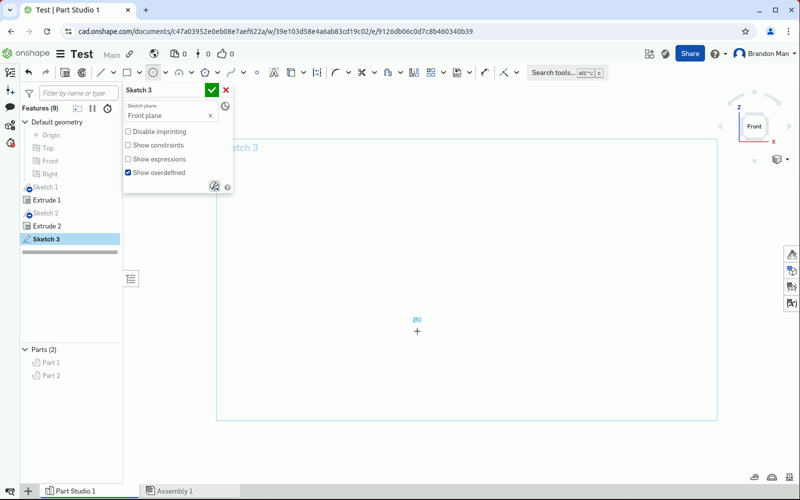
mouse_move(419, 330)
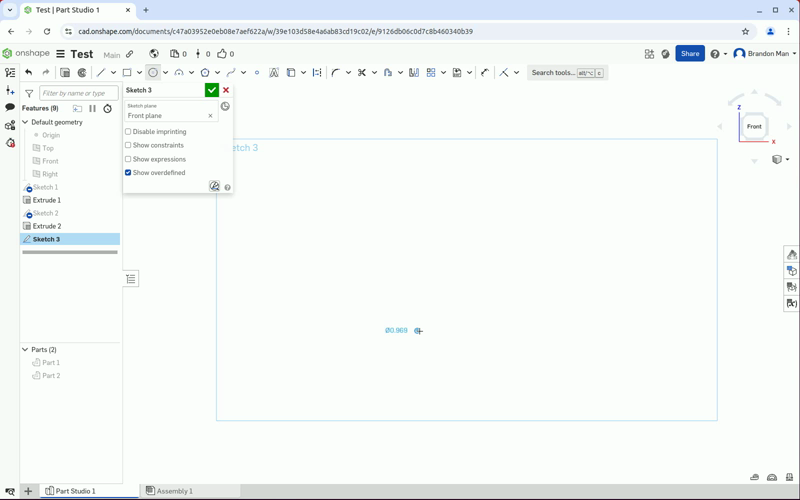
scroll(6)
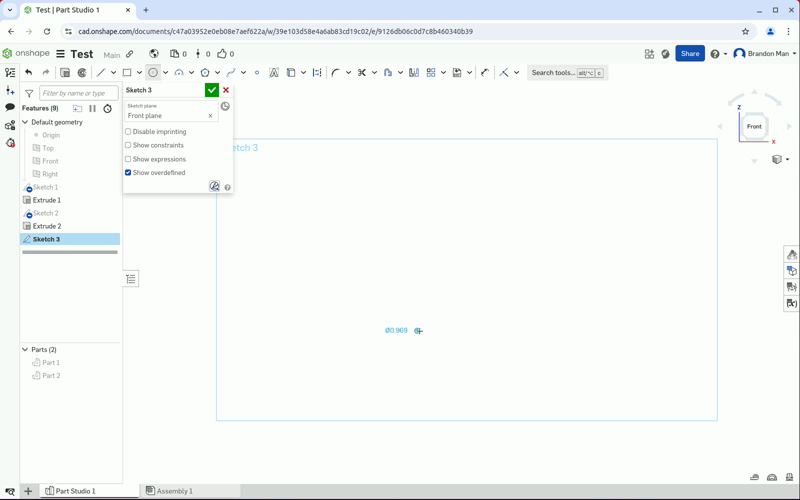
scroll(6)
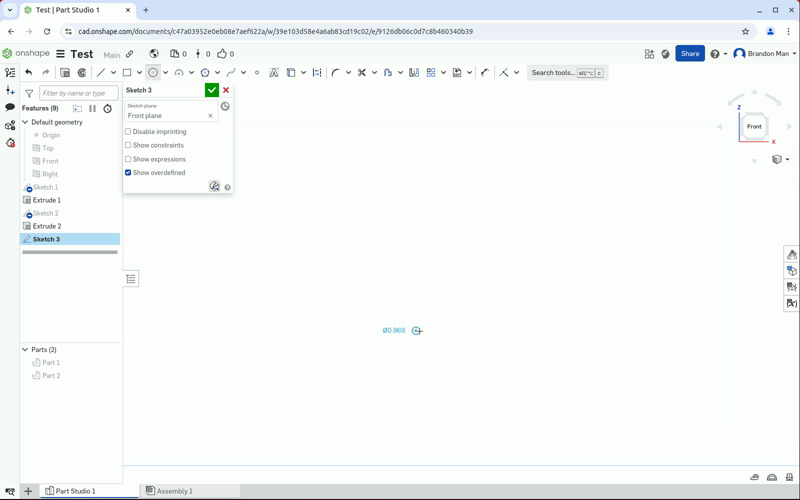
scroll(6)
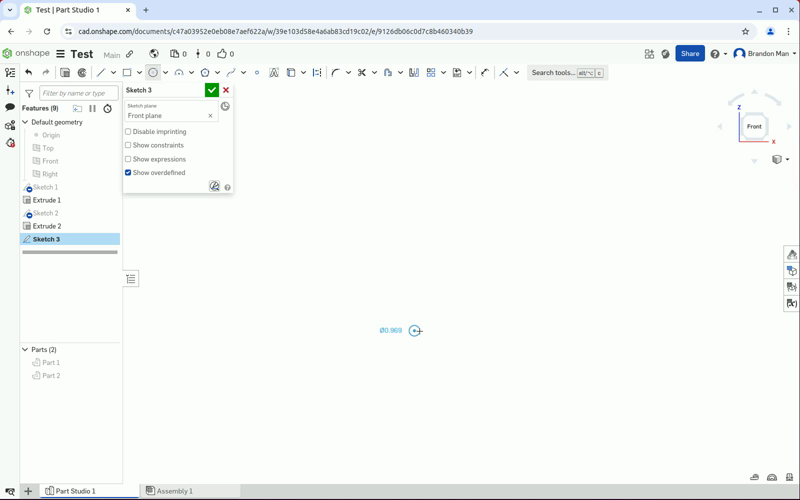
scroll(6)
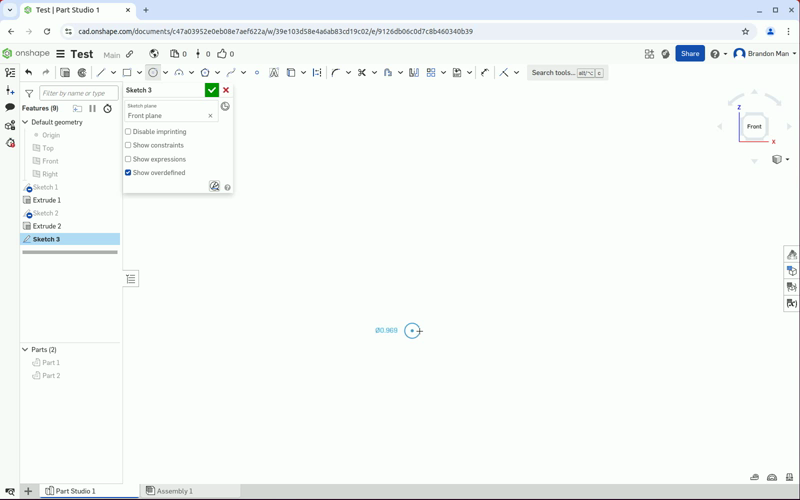
scroll(6)
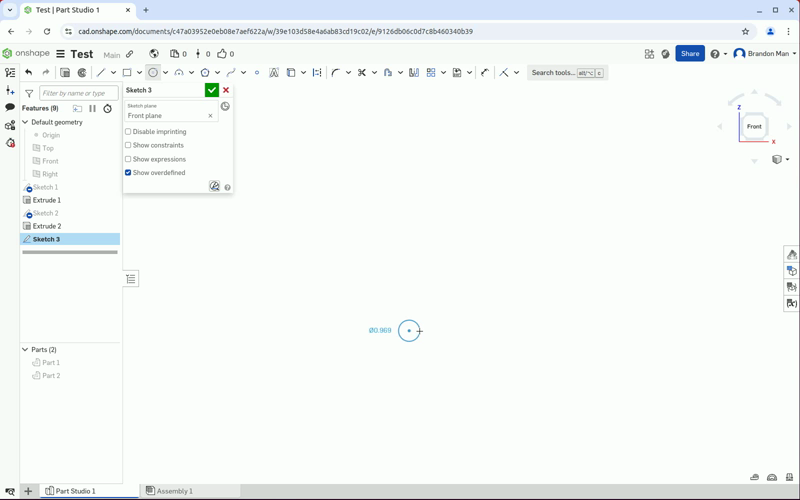
scroll(6)
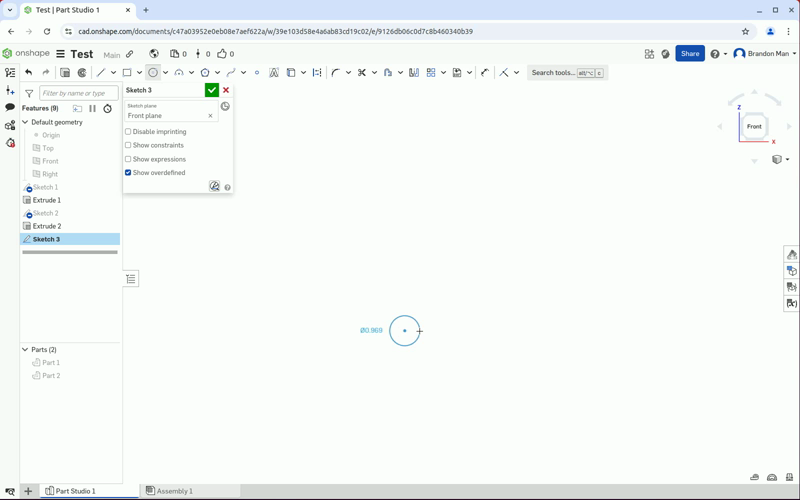
scroll(6)
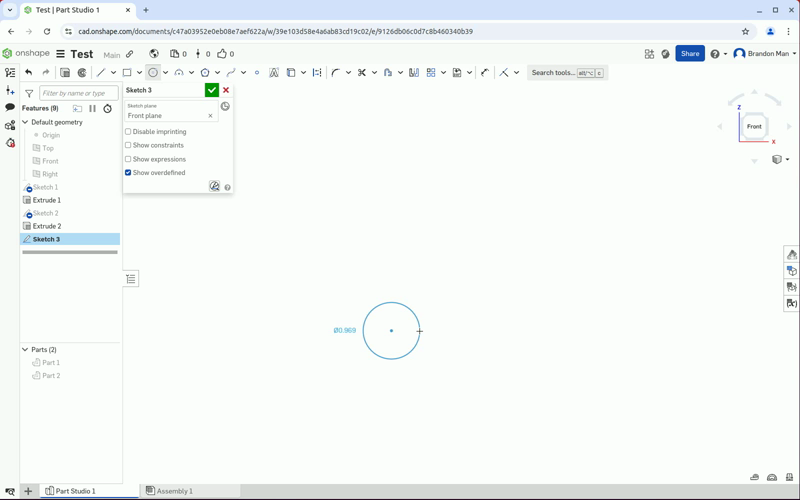
click(419, 330)
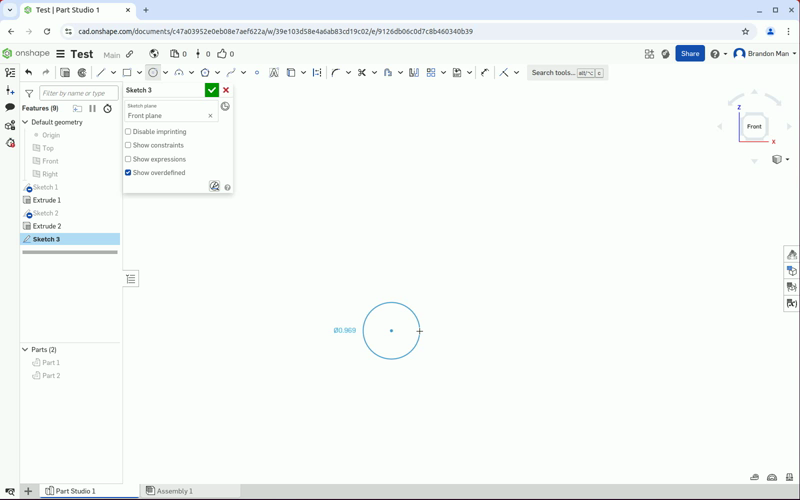
scroll(-6)
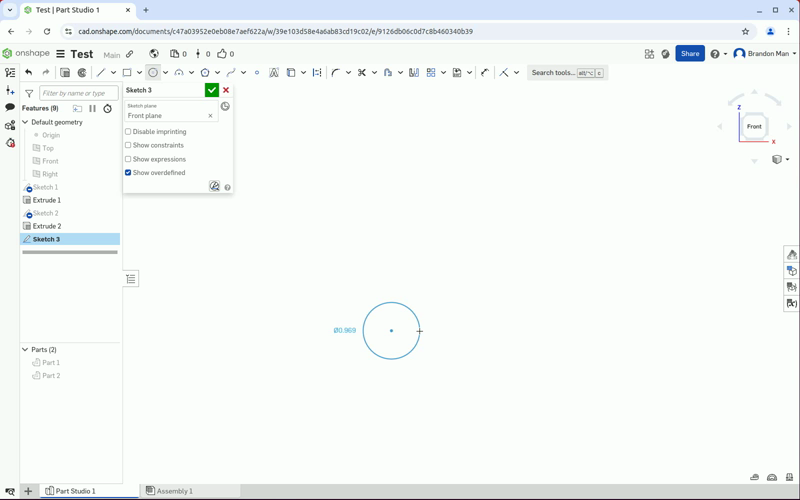
scroll(-6)
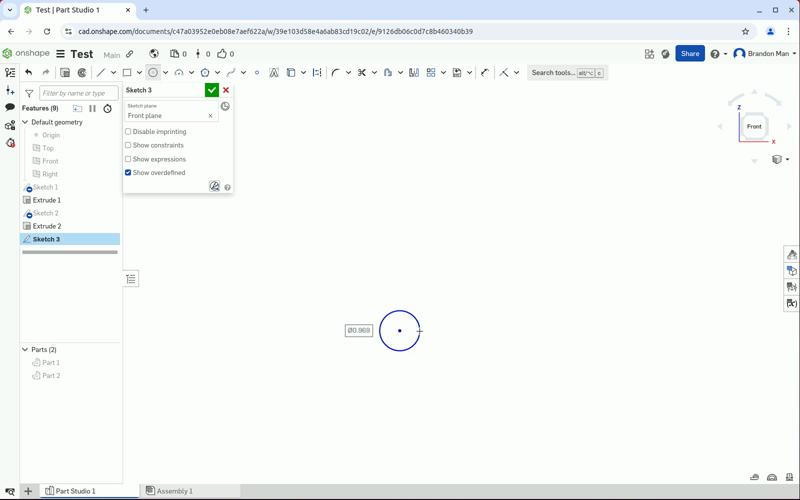
scroll(-6)
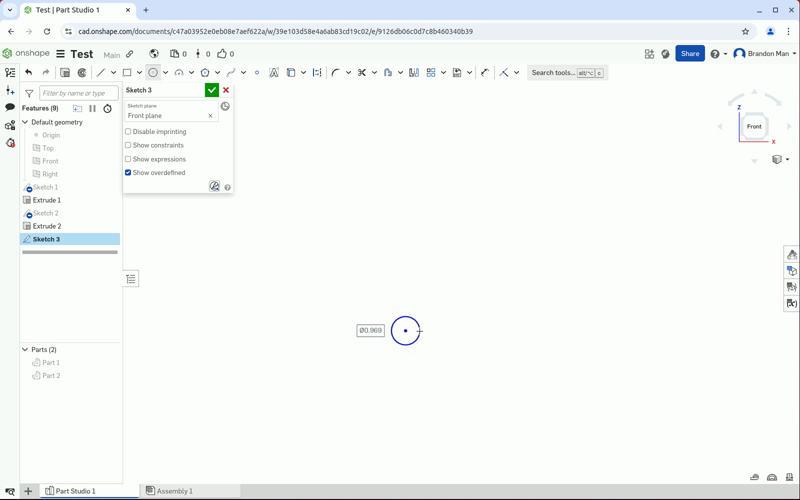
scroll(-6)
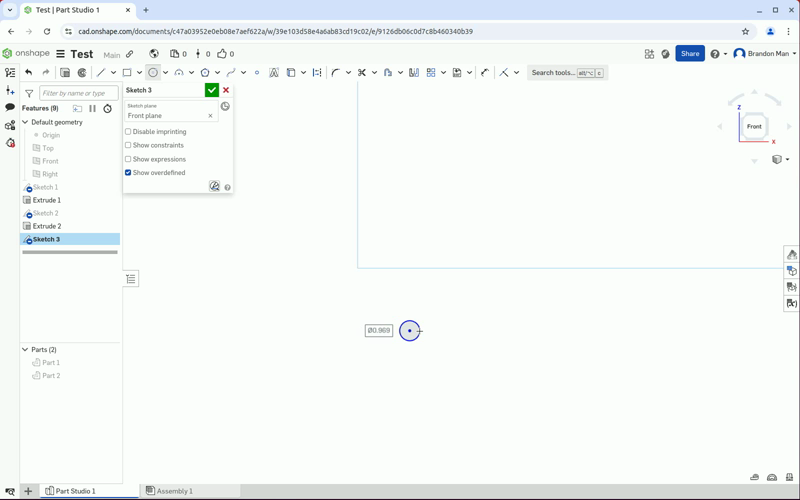
scroll(-6)
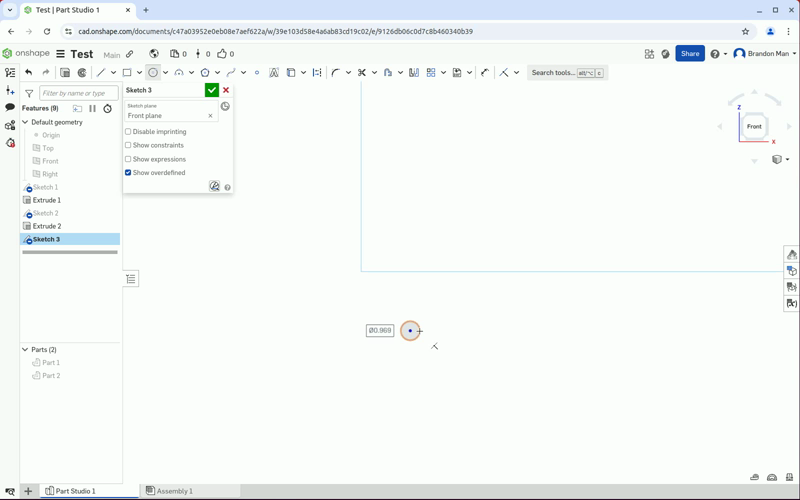
scroll(-6)
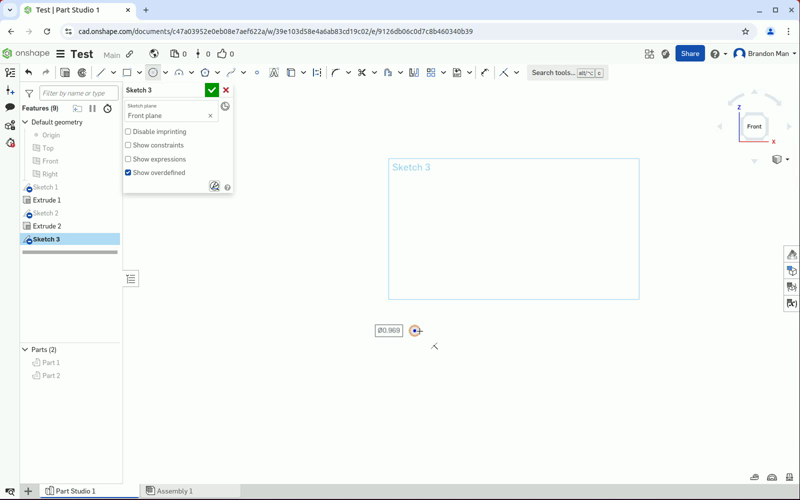
scroll(-6)
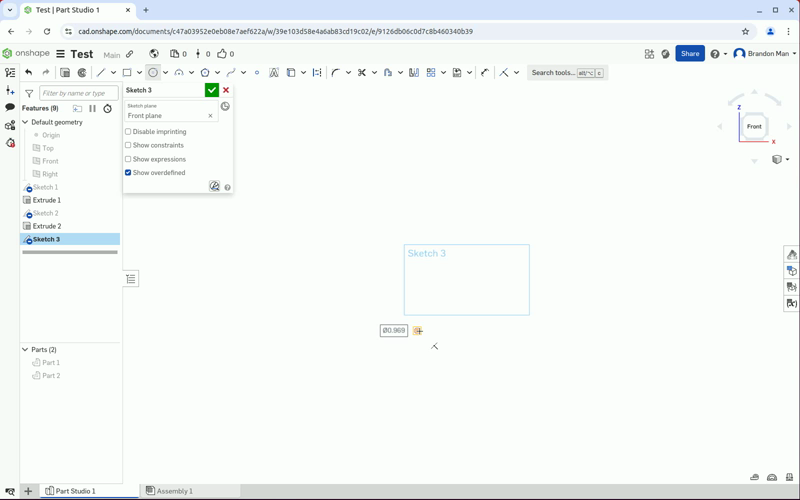
key(esc)
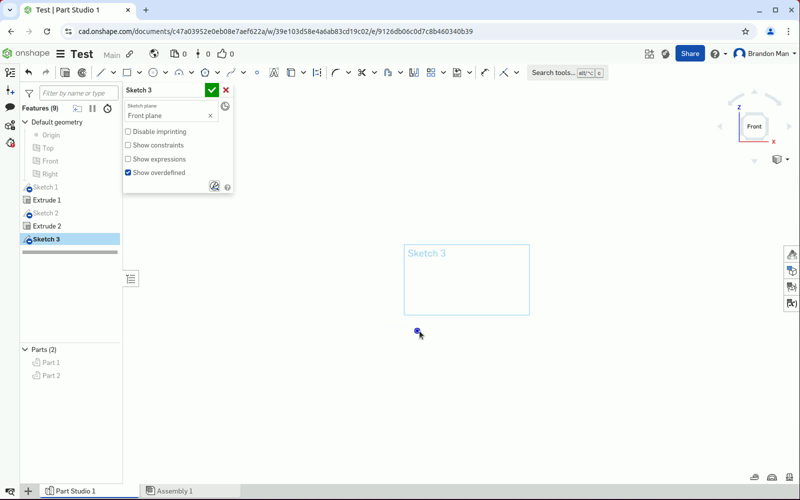
mouse_move(419, 331)
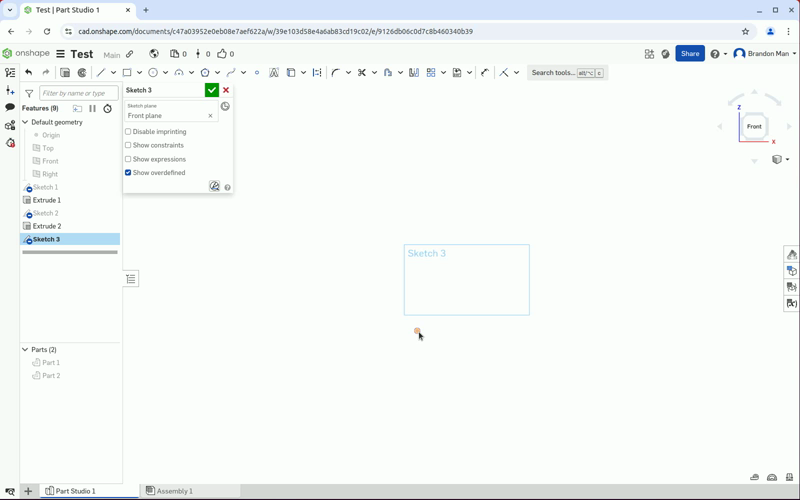
scroll(6)
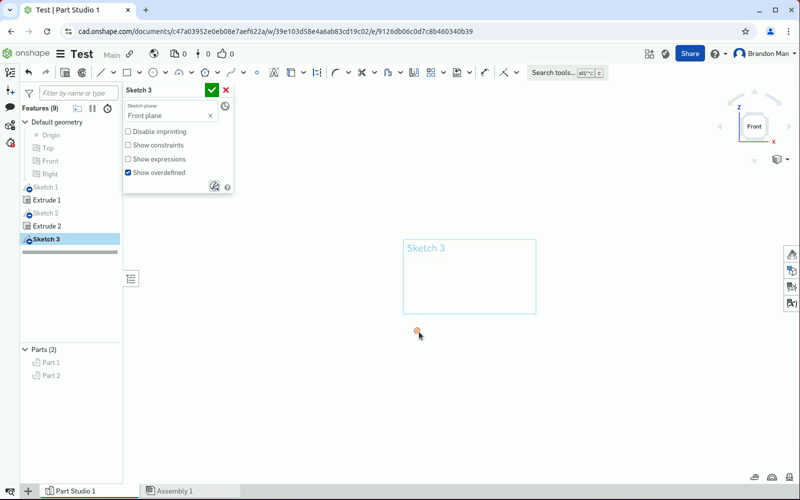
scroll(6)
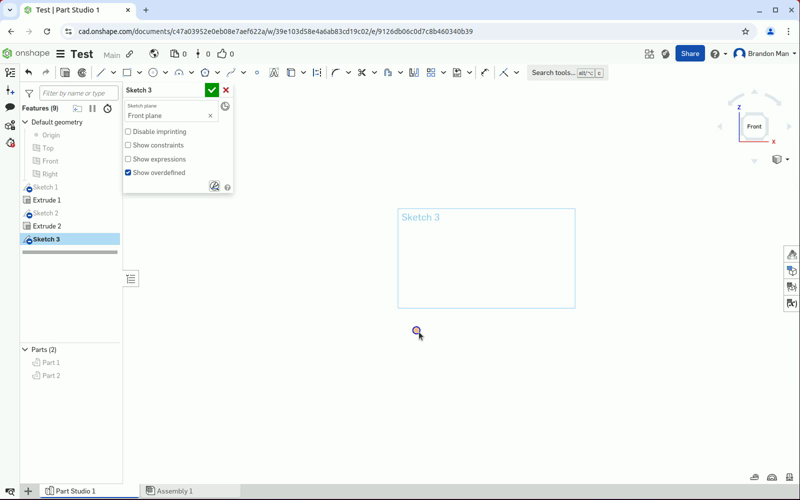
scroll(6)
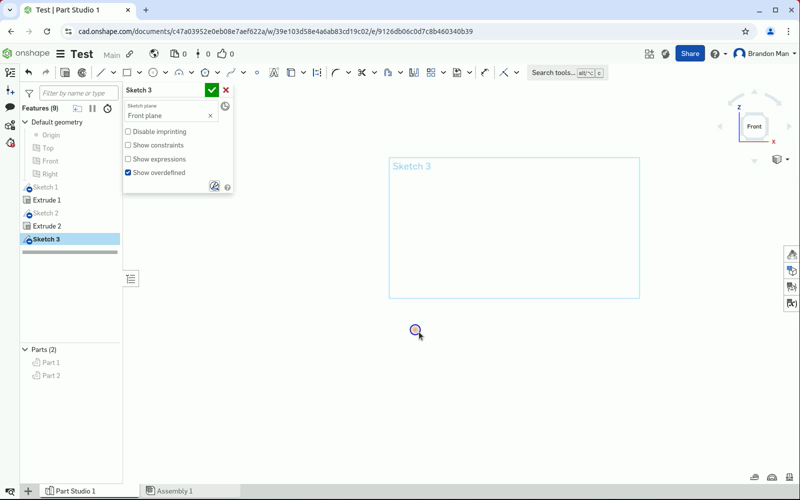
scroll(6)
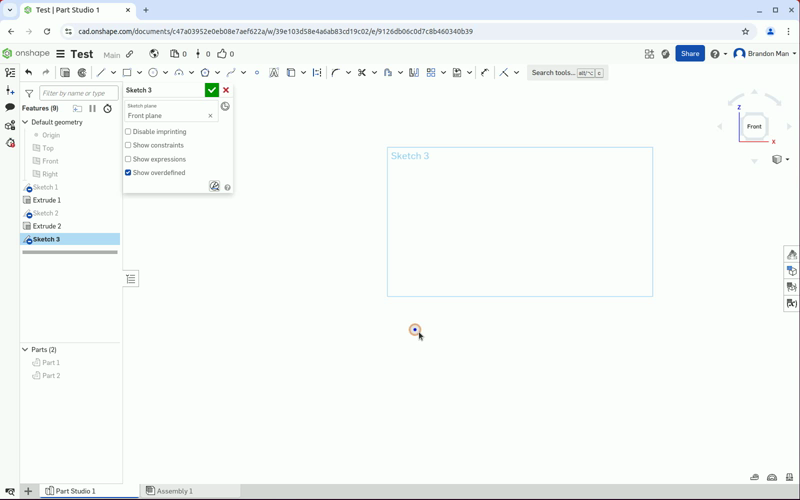
scroll(6)
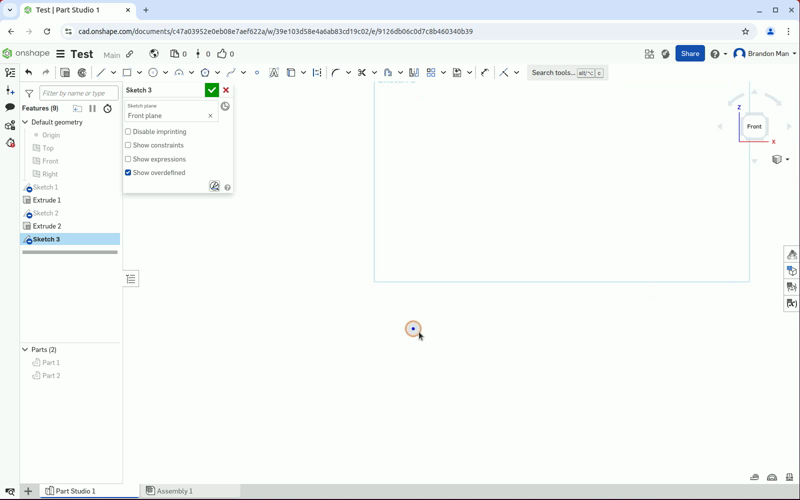
scroll(6)
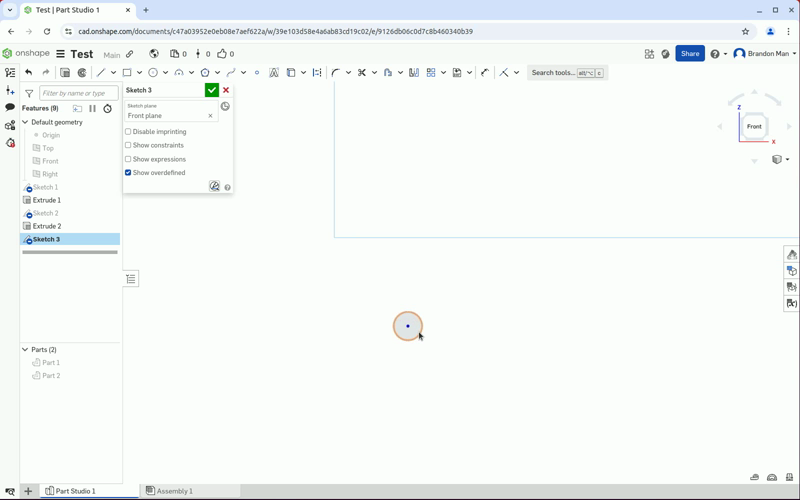
scroll(6)
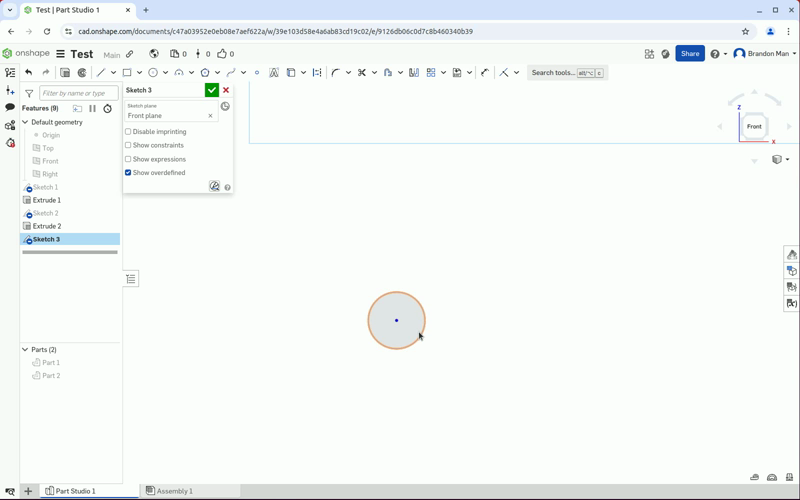
click(419, 331)
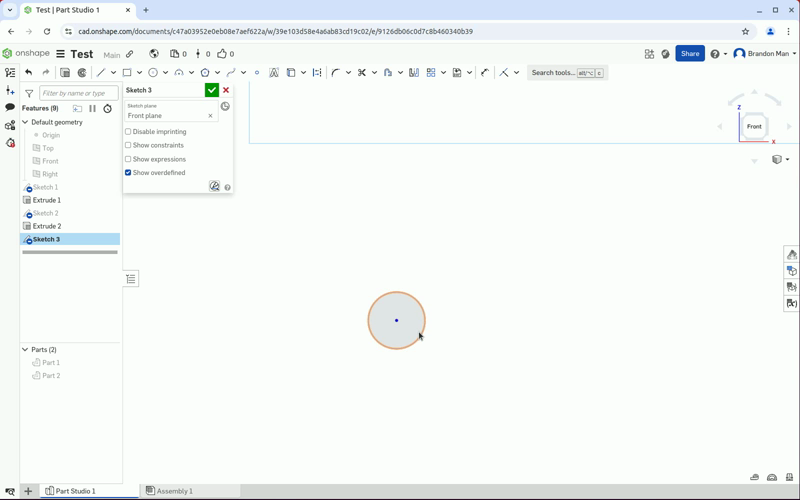
scroll(-6)
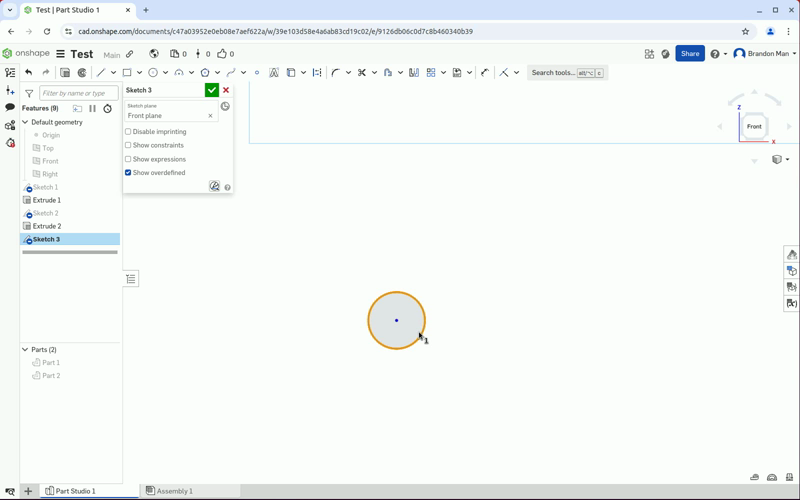
scroll(-6)
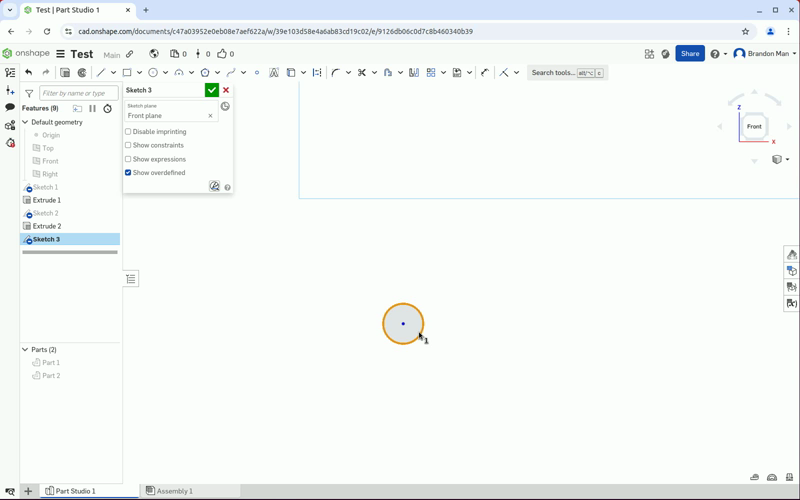
scroll(-6)
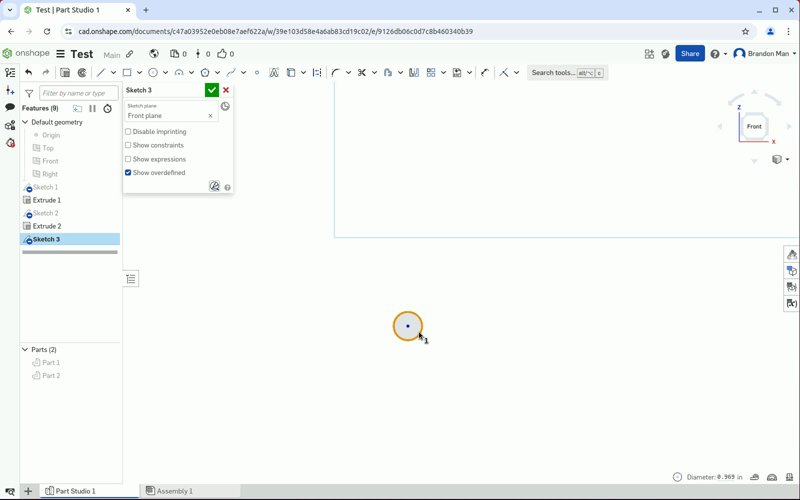
scroll(-6)
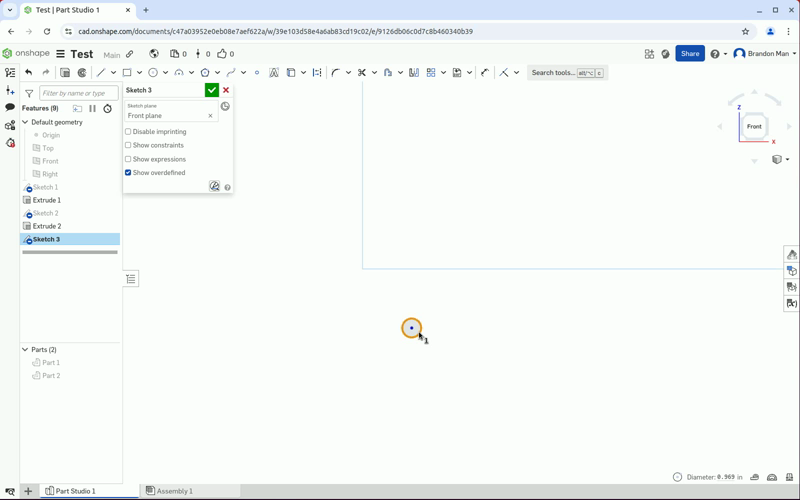
scroll(-6)
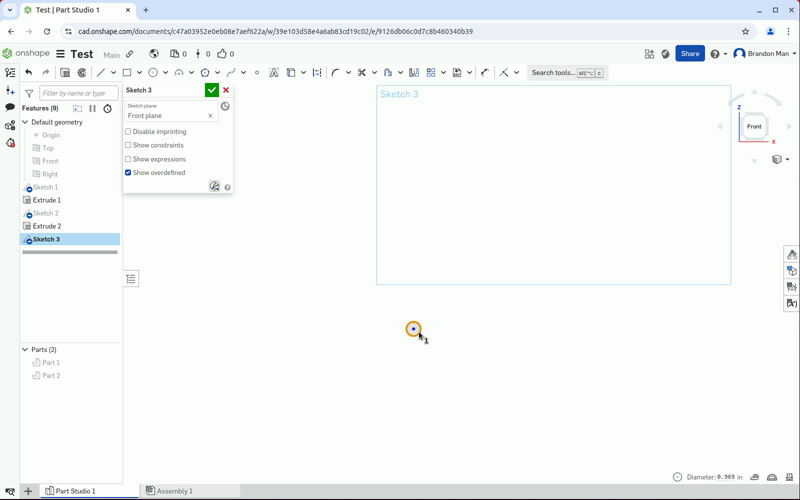
scroll(-6)
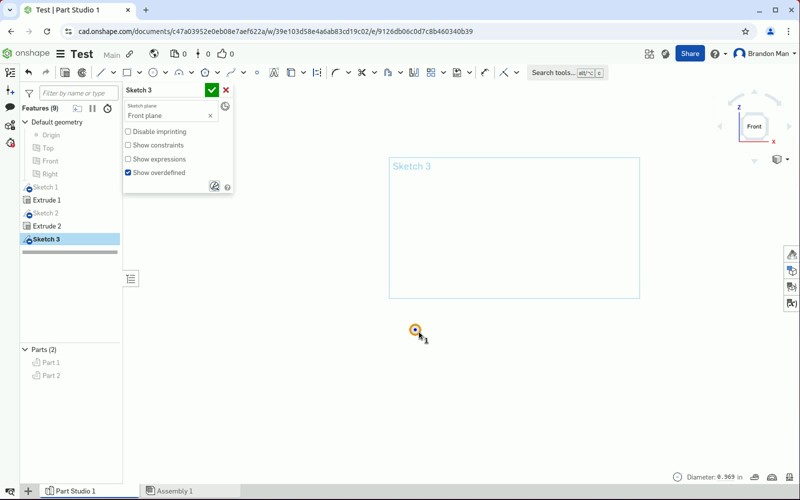
scroll(-6)
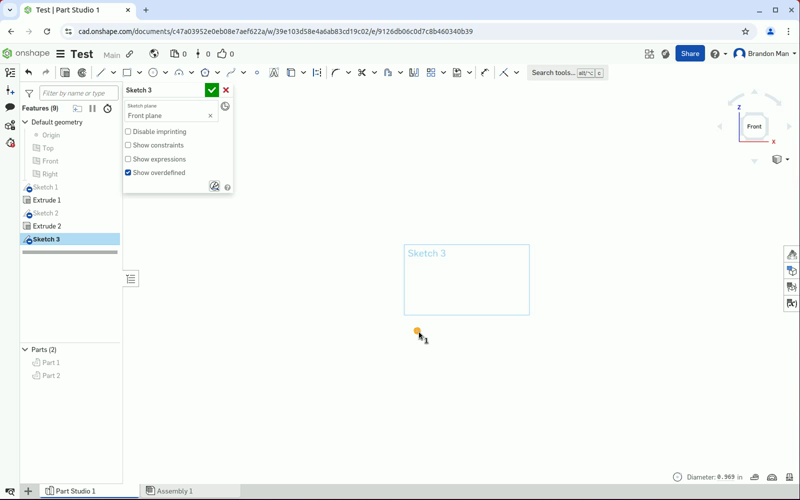
mouse_move(73, 352)
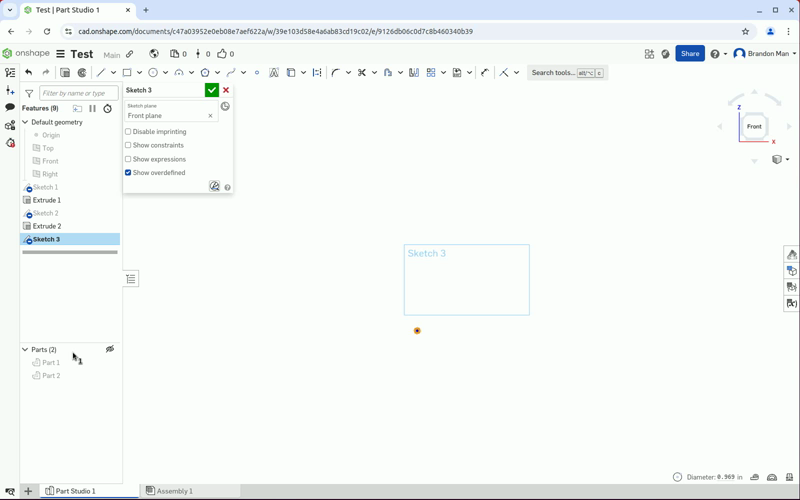
key(shift+y)
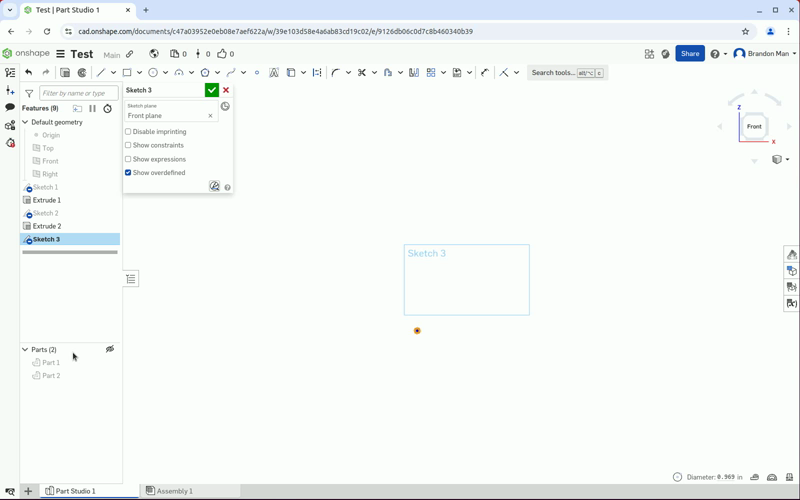
key(shift+e)
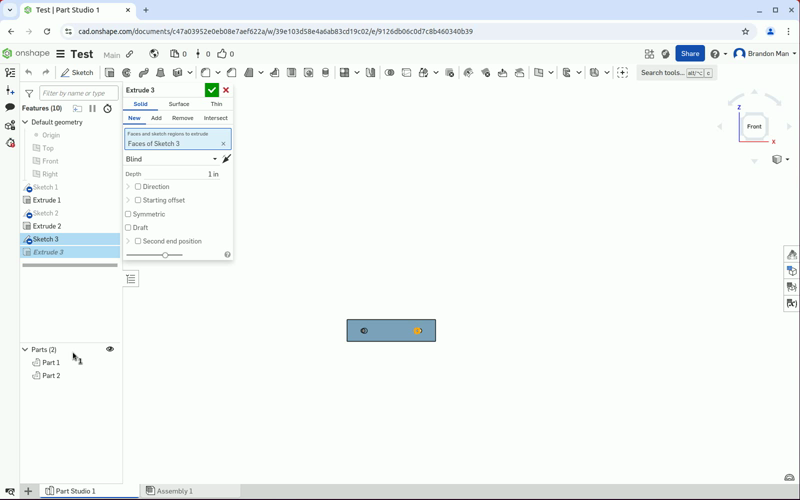
mouse_move(143, 106)
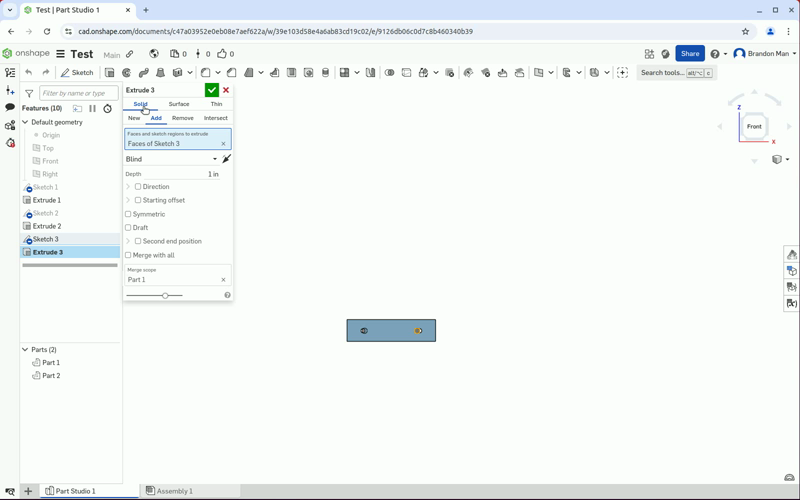
click(143, 106)
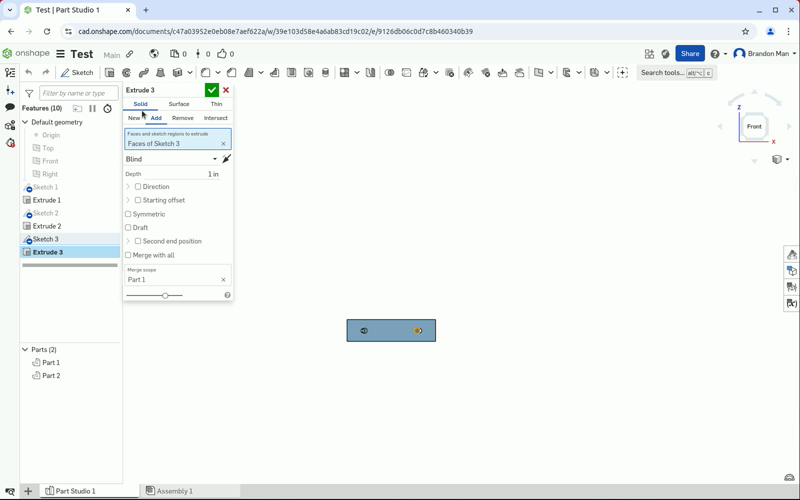
mouse_move(137, 120)
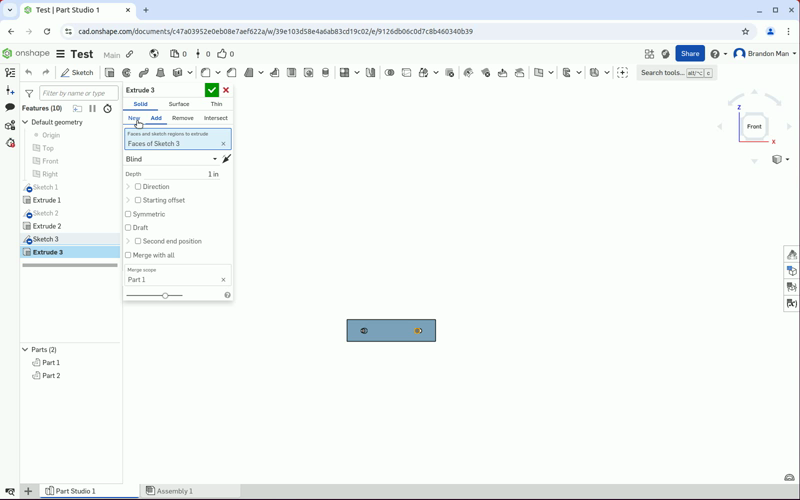
click(137, 120)
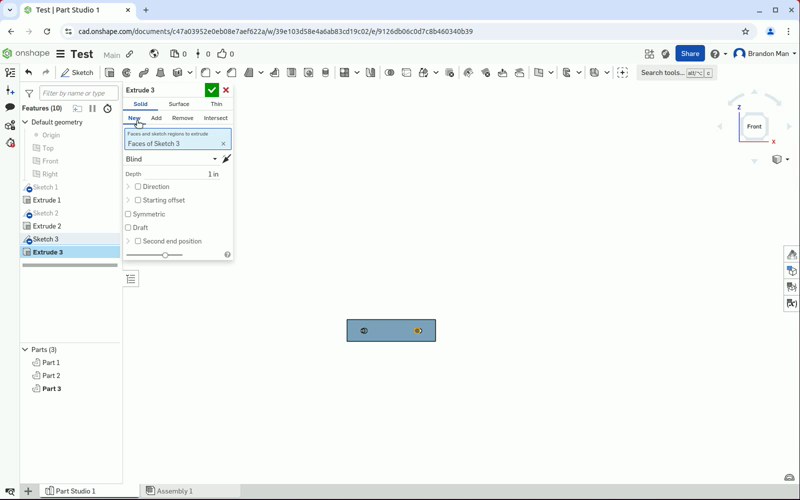
key(tab, 4)
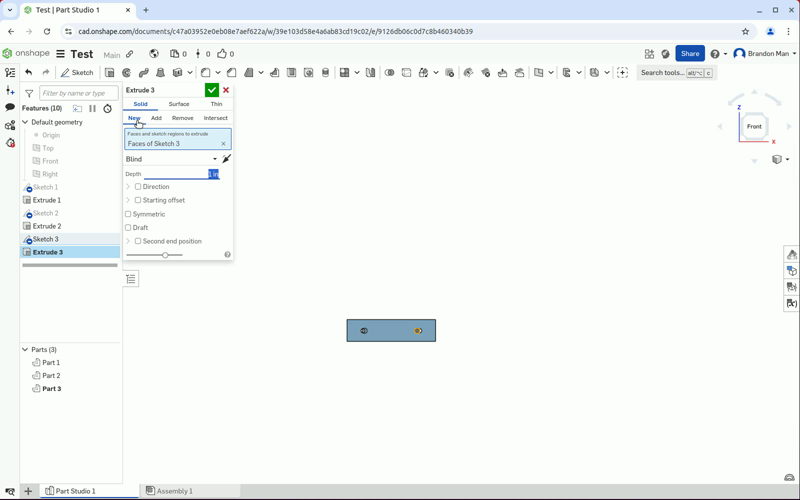
text(0.722)
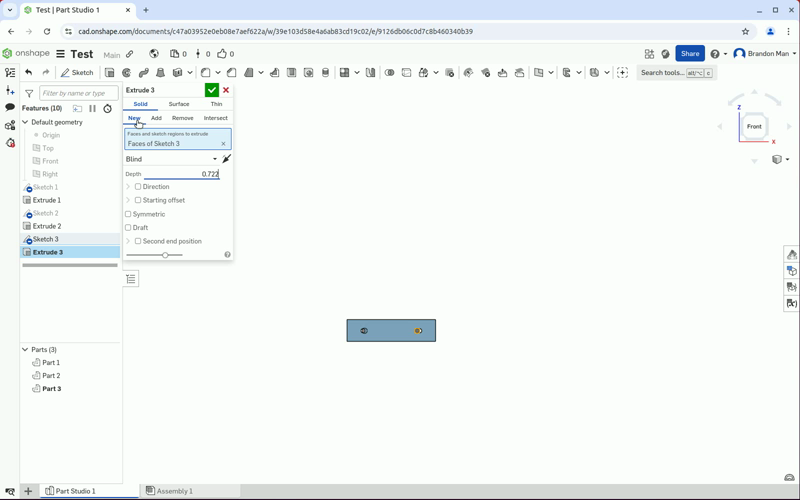
key(enter)
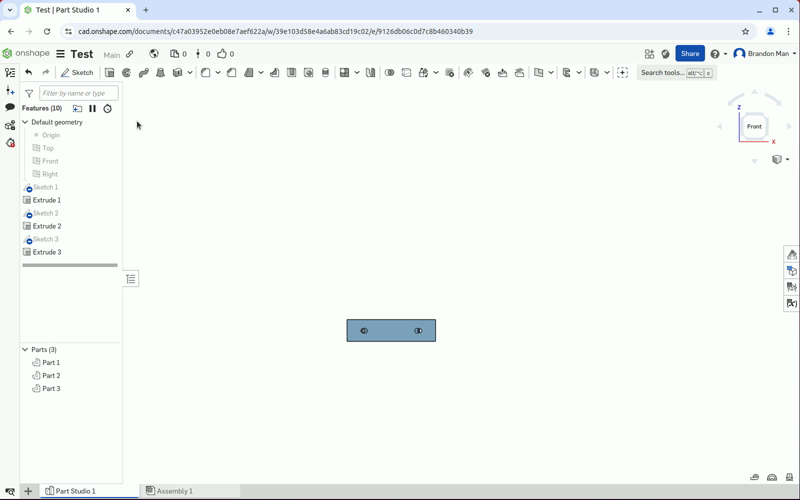
key(shift+h)
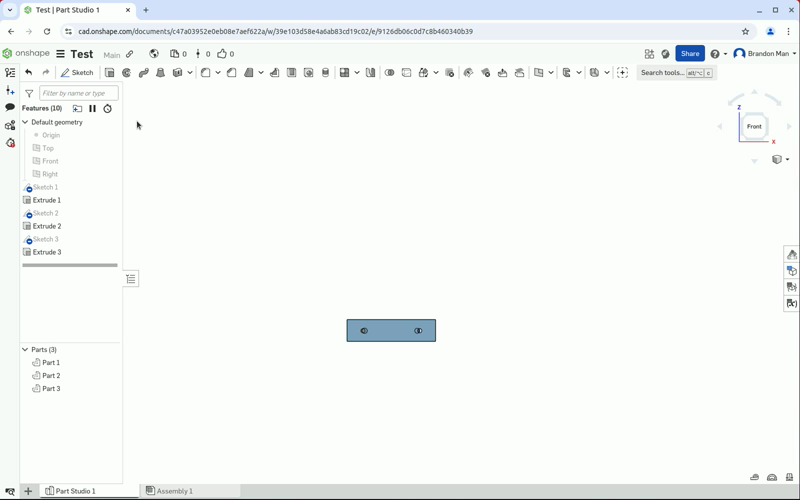
key(shift+h)
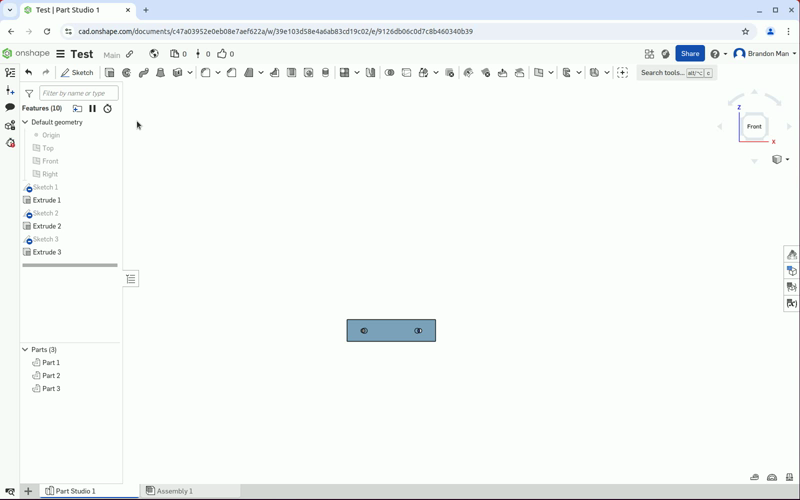
key(shift+7)
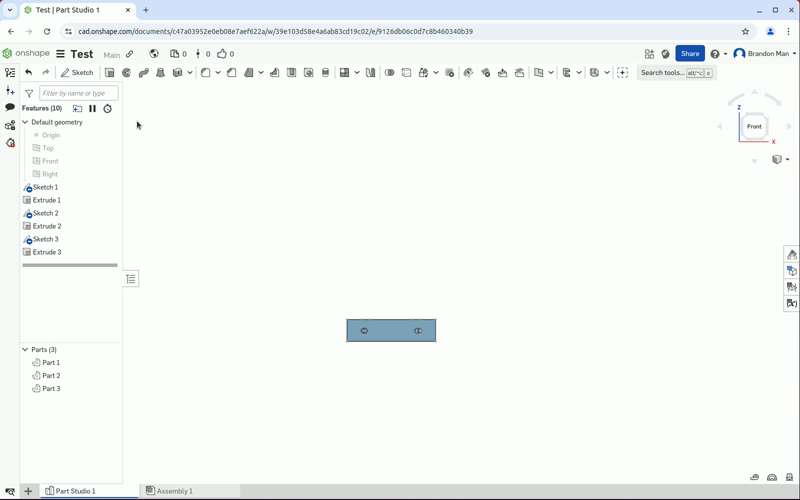
key(left, 2)
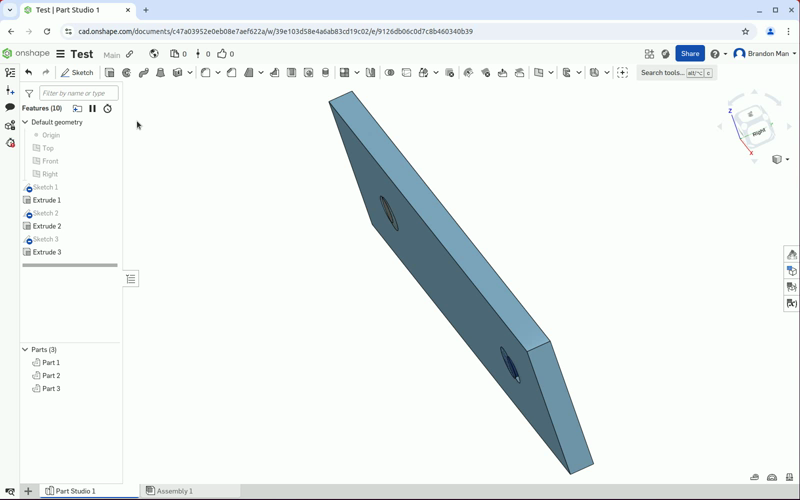
key(down, 2)
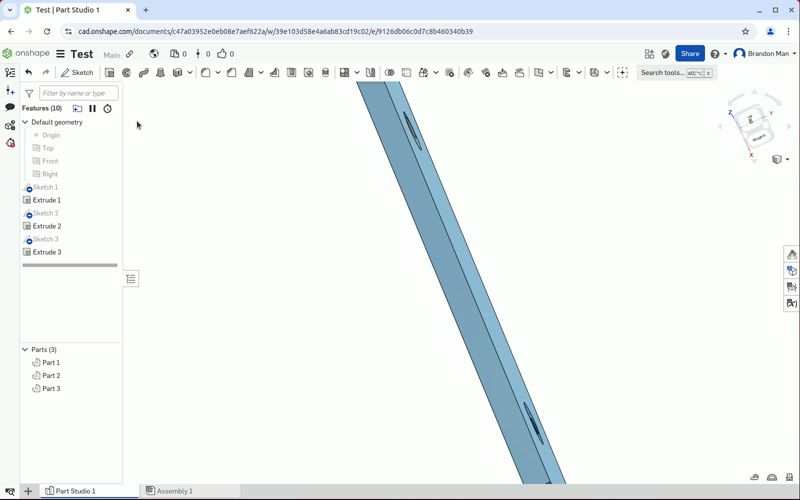
key(up, 2)
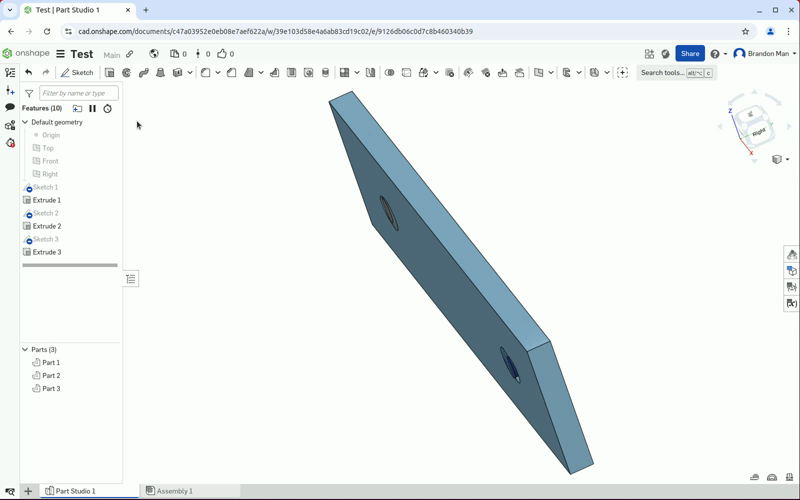
key(right, 2)
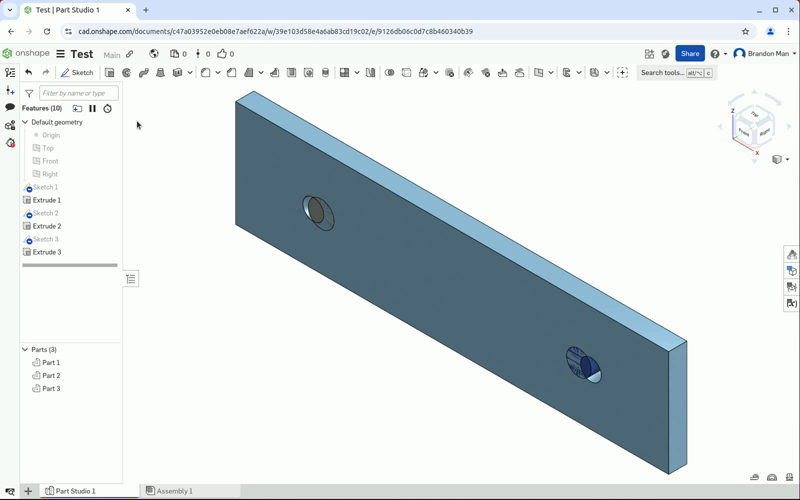
mouse_move(73, 189)
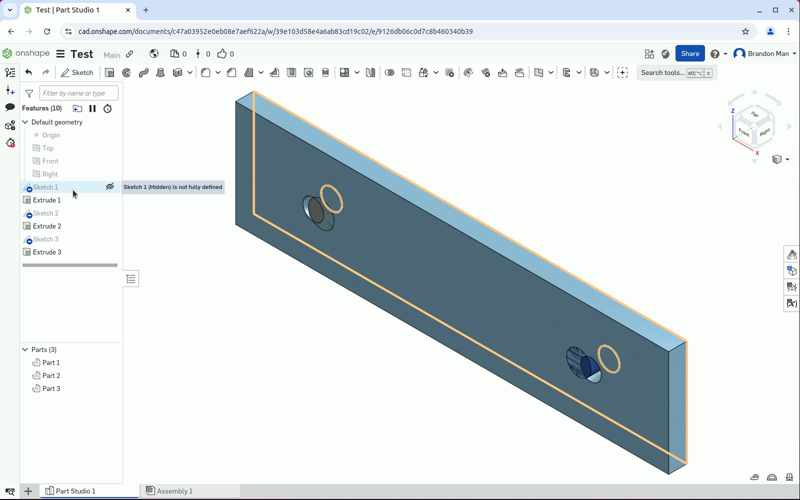
click(73, 189)